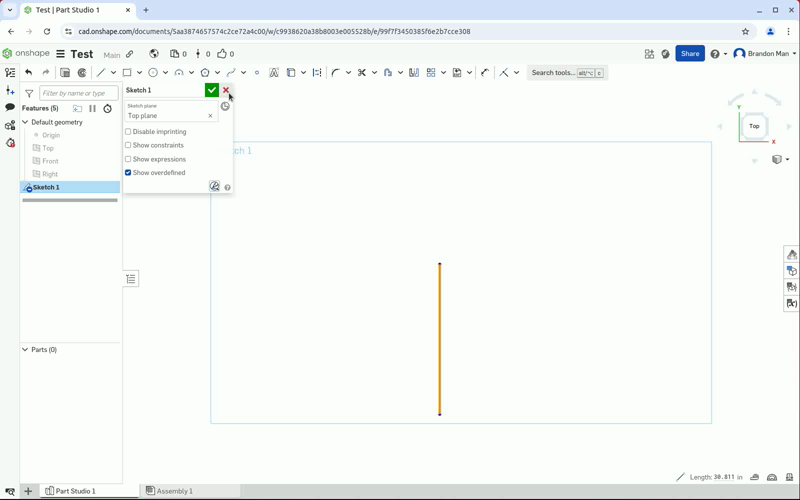
key(shift+h)
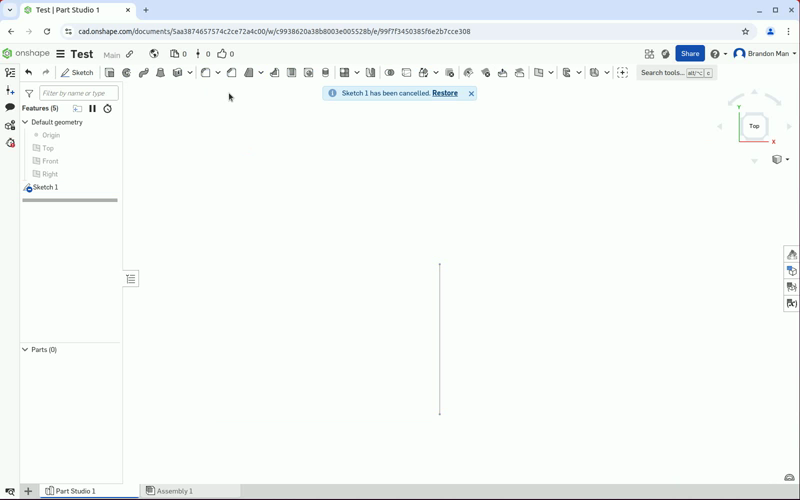
key(shift+s)
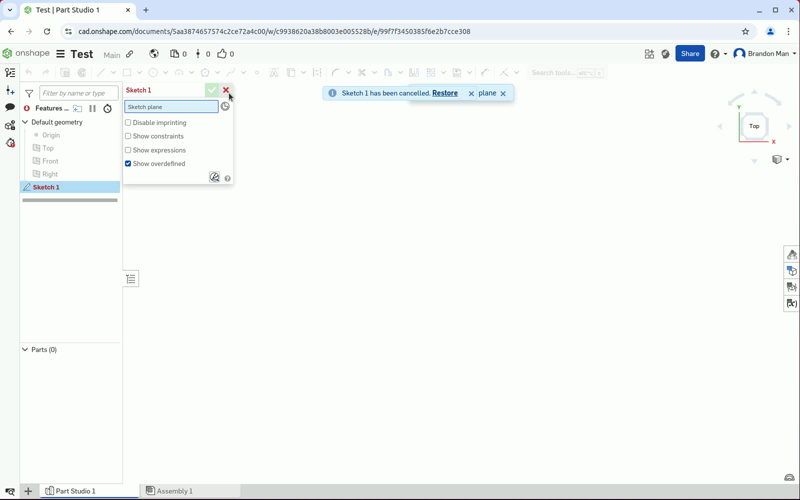
mouse_move(73, 150)
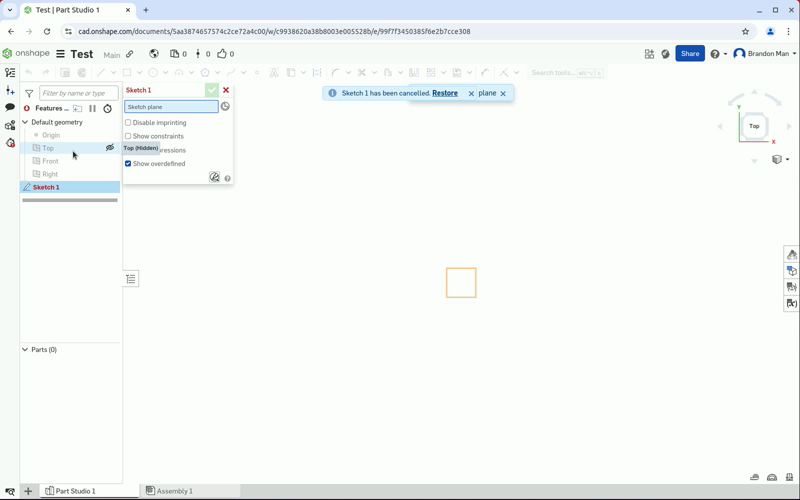
click(73, 150)
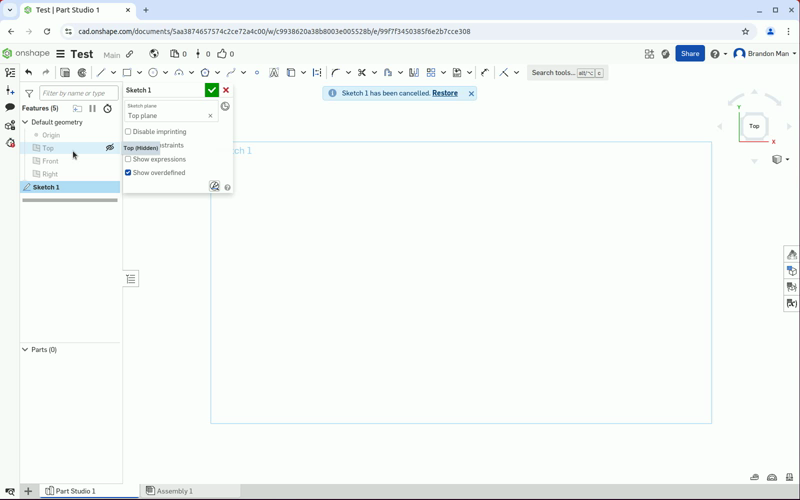
mouse_move(73, 352)
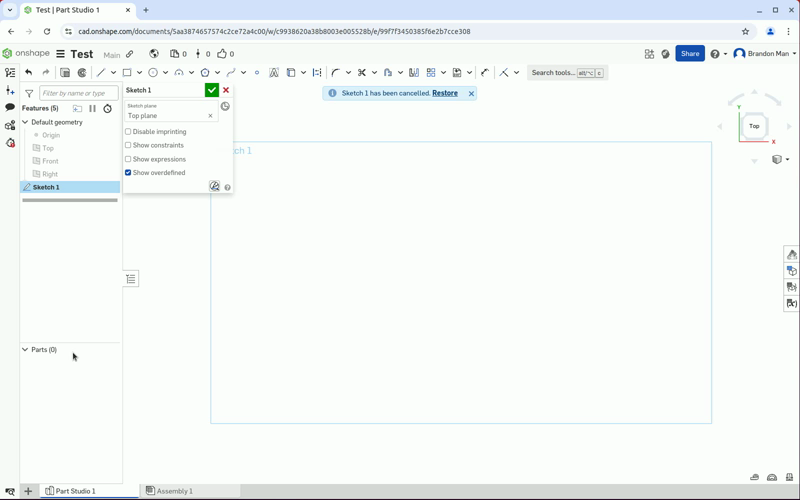
key(y)
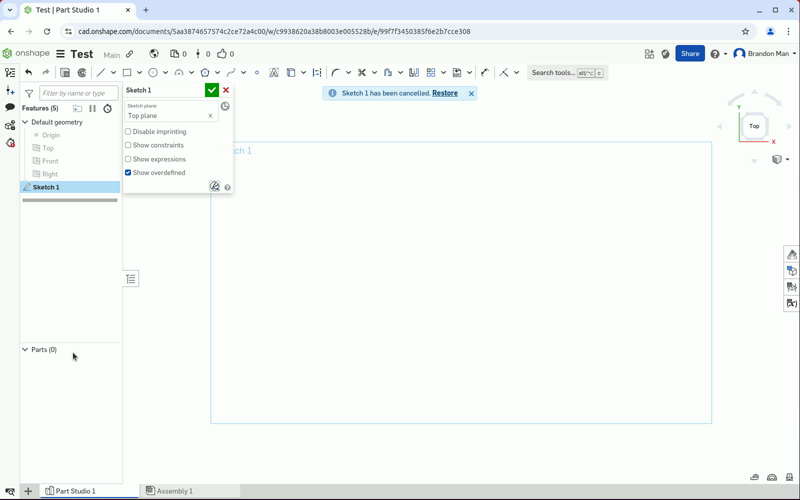
key(l)
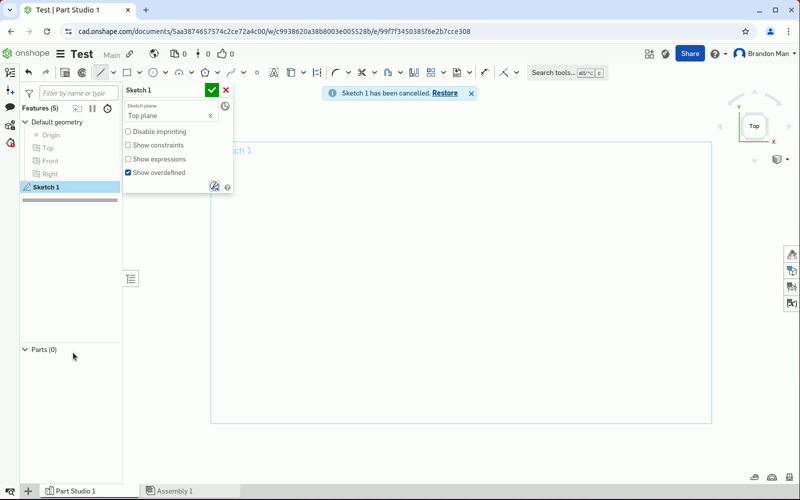
key_down(shift)
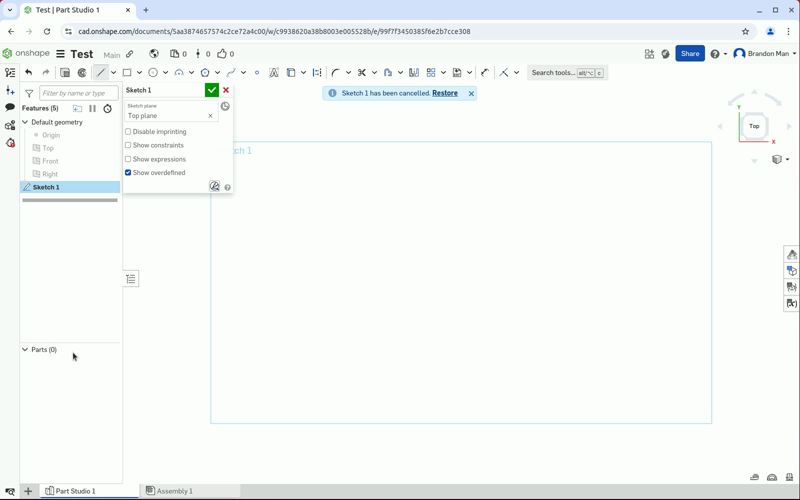
mouse_move(390, 245)
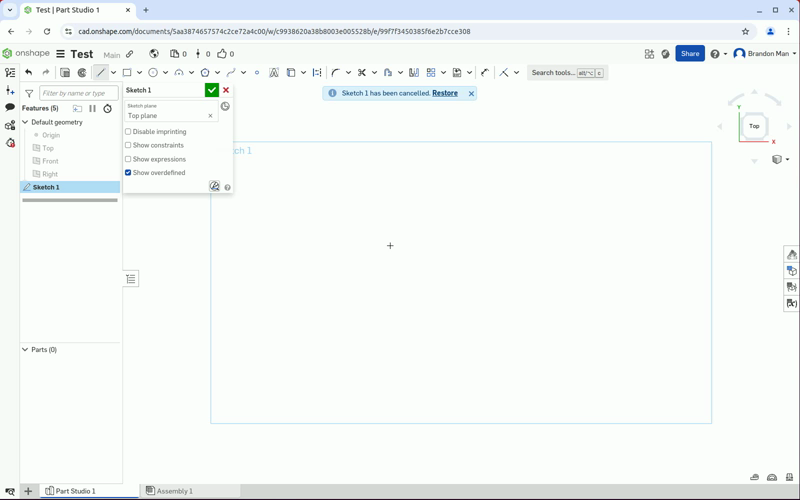
click(390, 245)
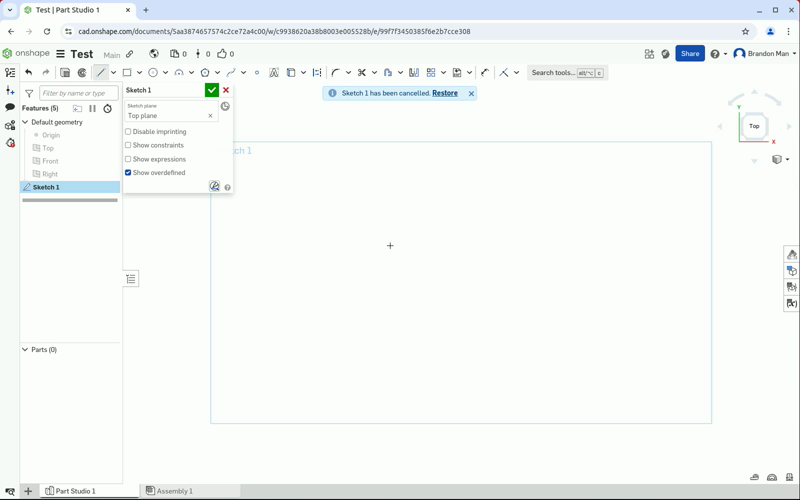
key_up(shift)
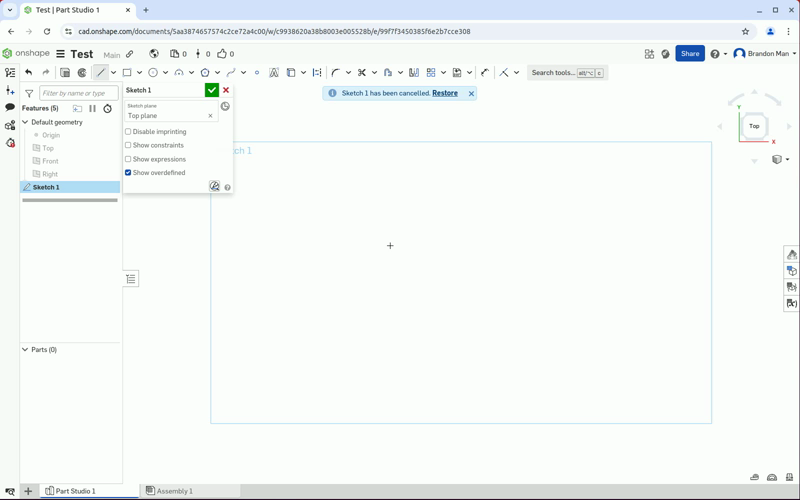
key_down(shift)
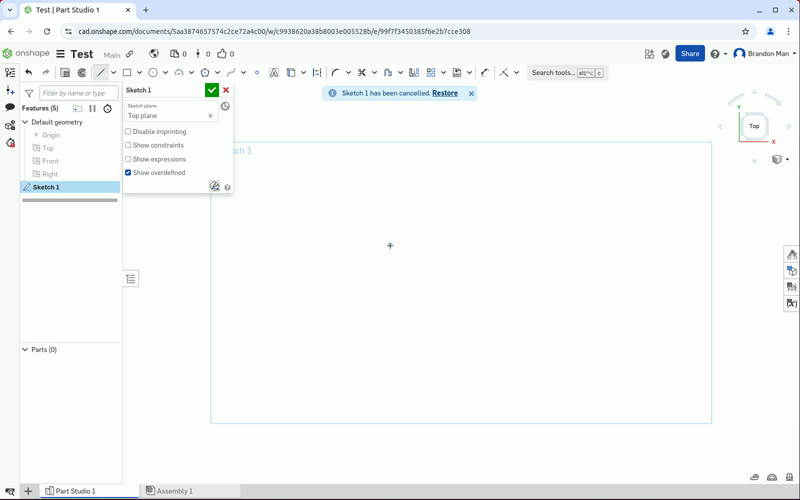
mouse_move(465, 245)
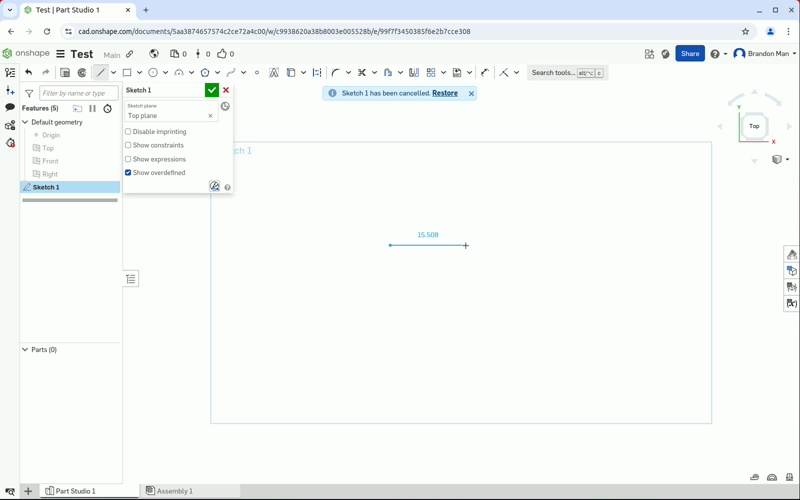
click(465, 245)
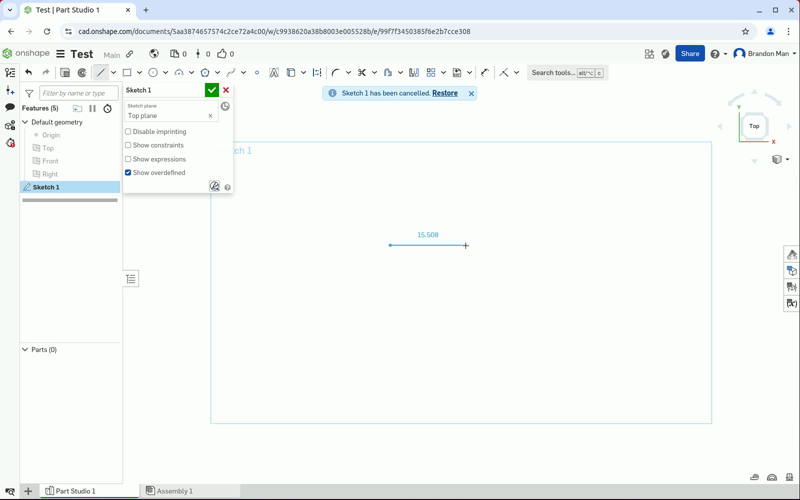
key_up(shift)
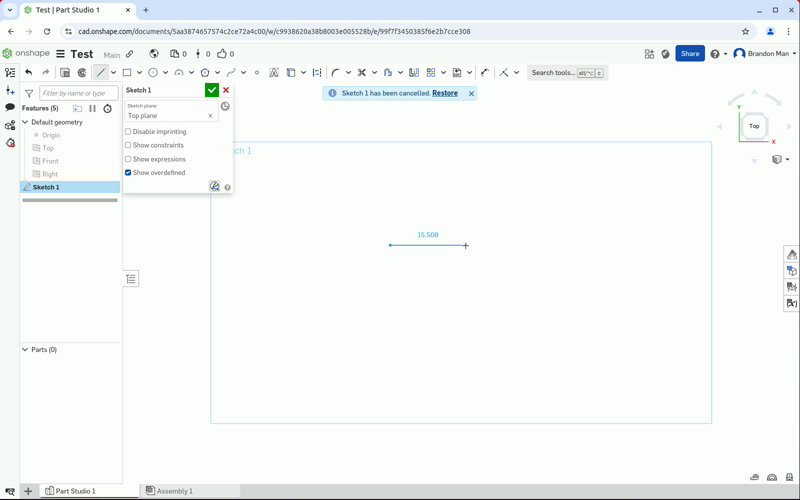
key_down(shift)
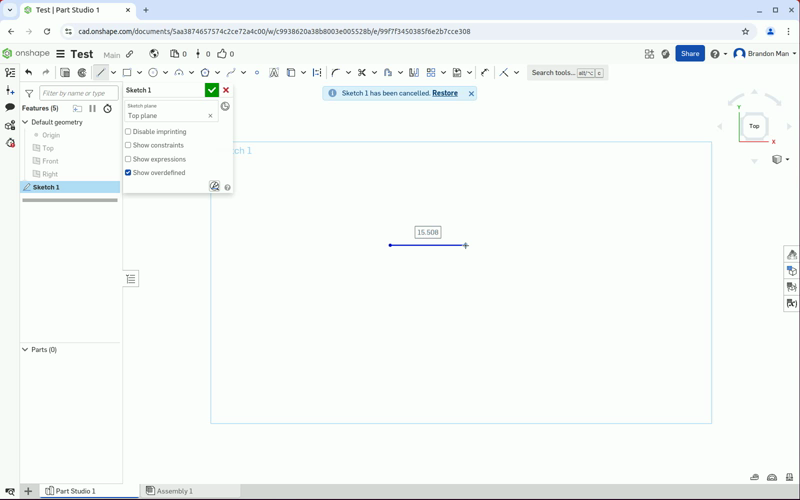
mouse_move(495, 245)
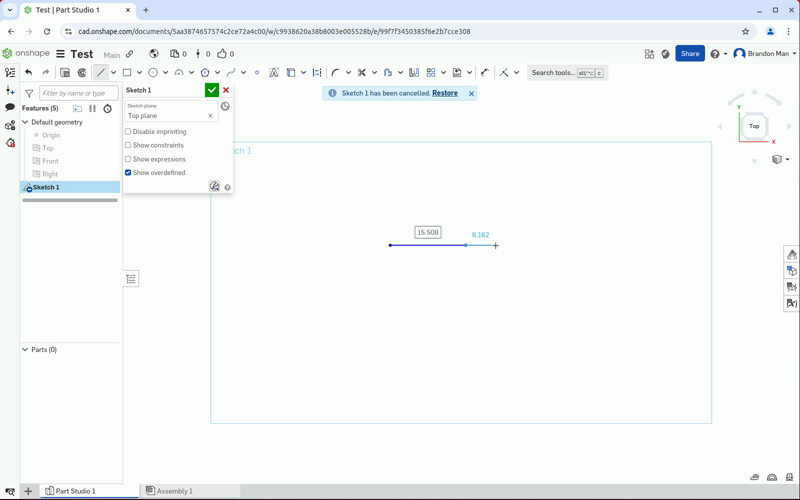
mouse_move(465, 219)
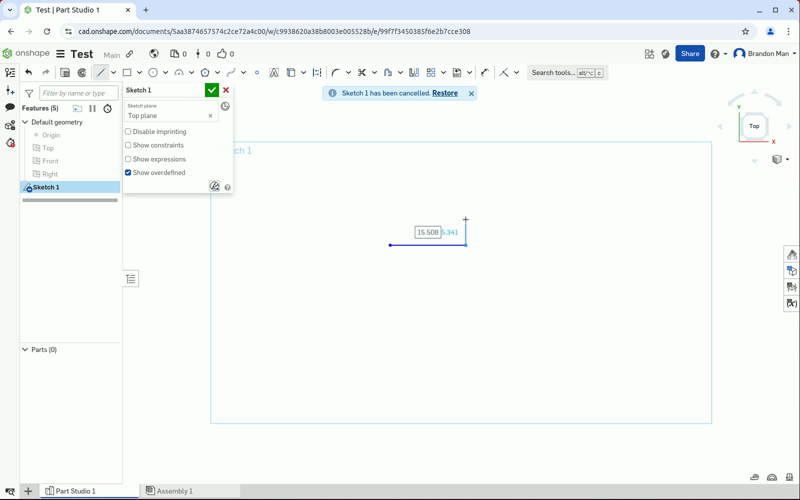
click(465, 219)
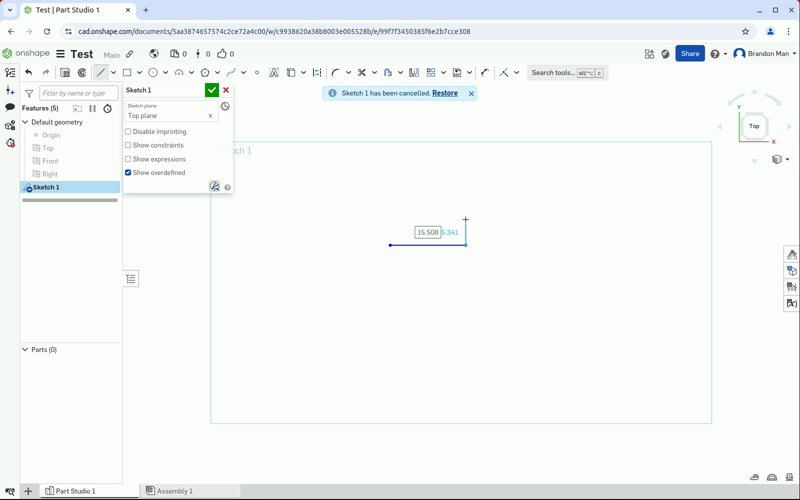
key_up(shift)
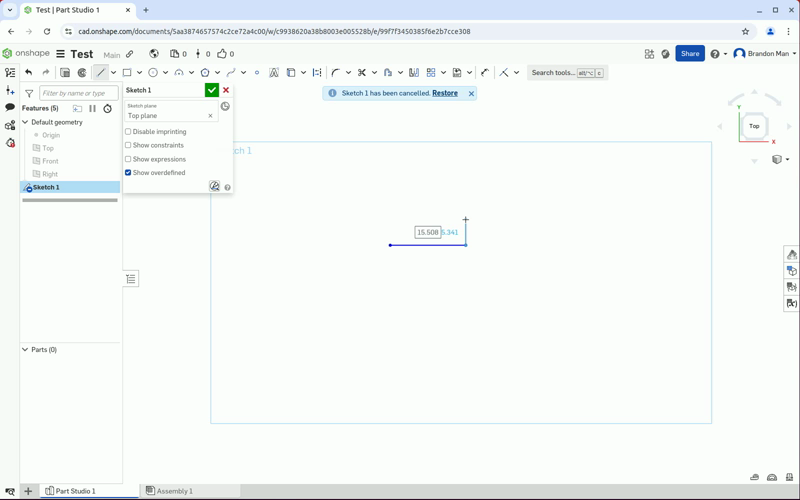
key_down(shift)
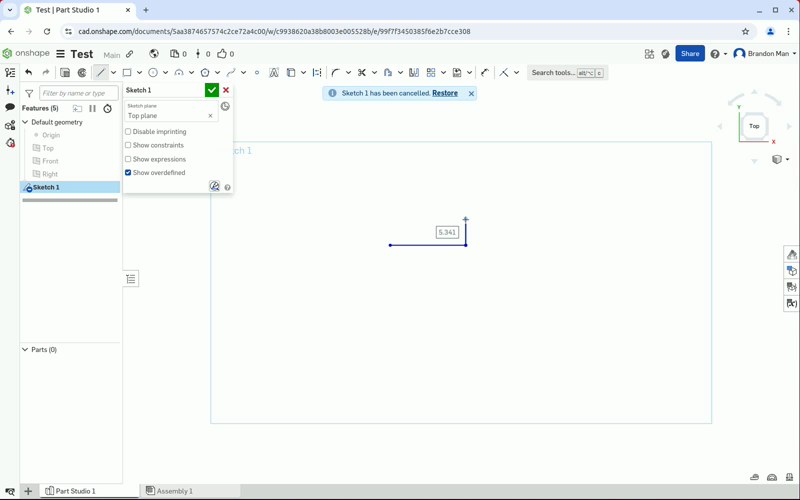
mouse_move(495, 219)
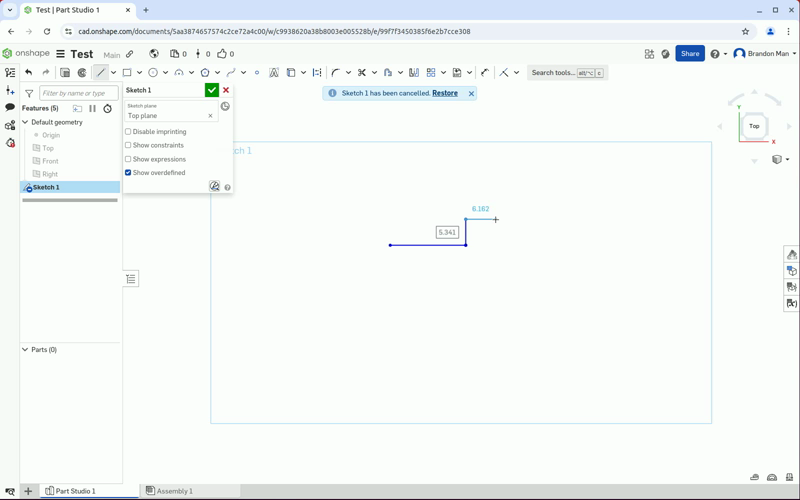
mouse_move(451, 219)
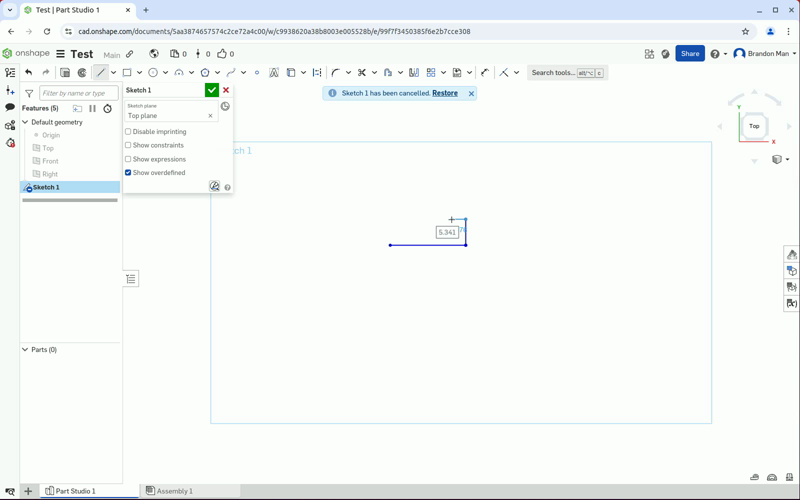
click(451, 219)
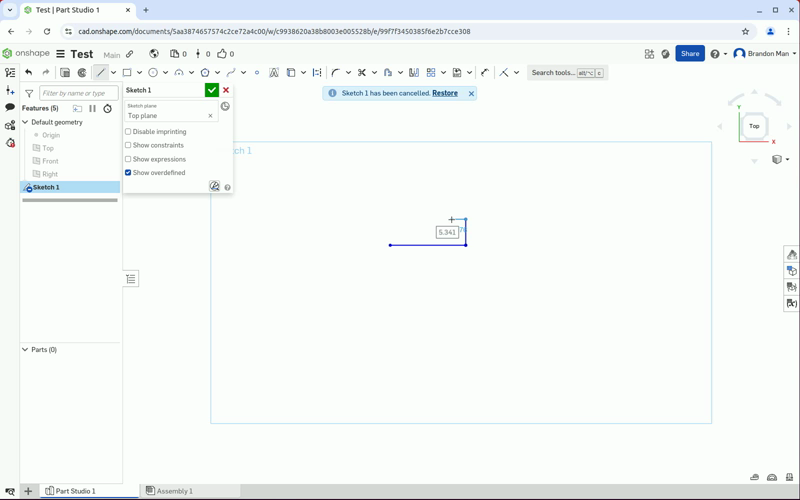
key_up(shift)
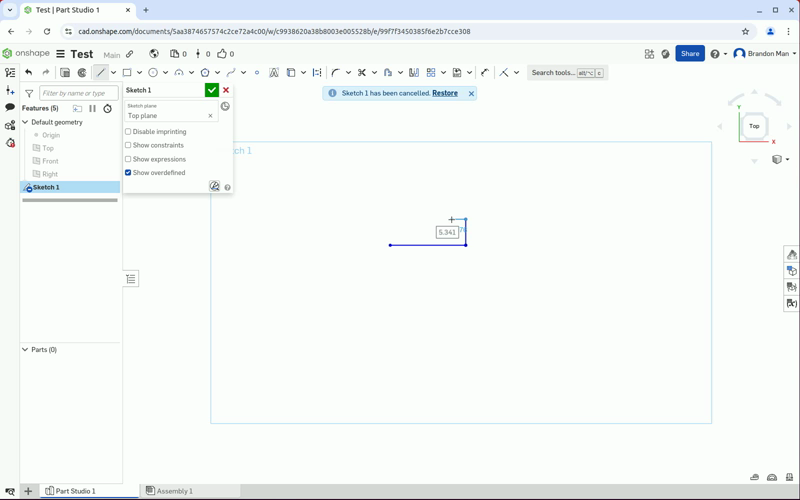
key_down(shift)
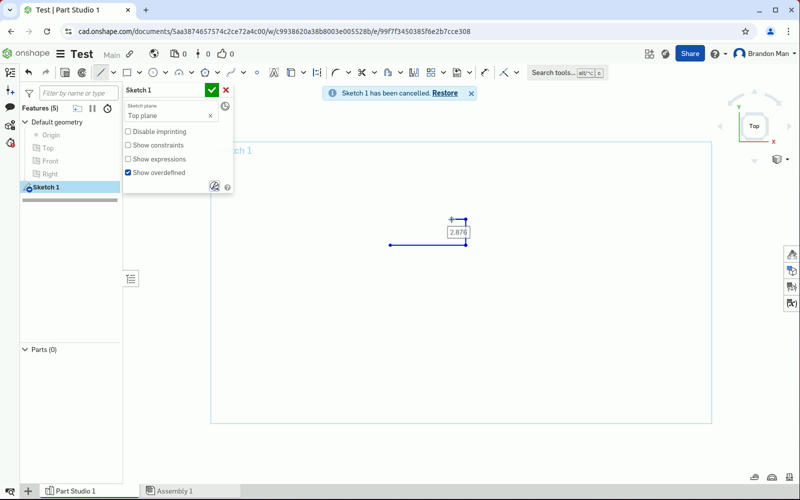
mouse_move(481, 219)
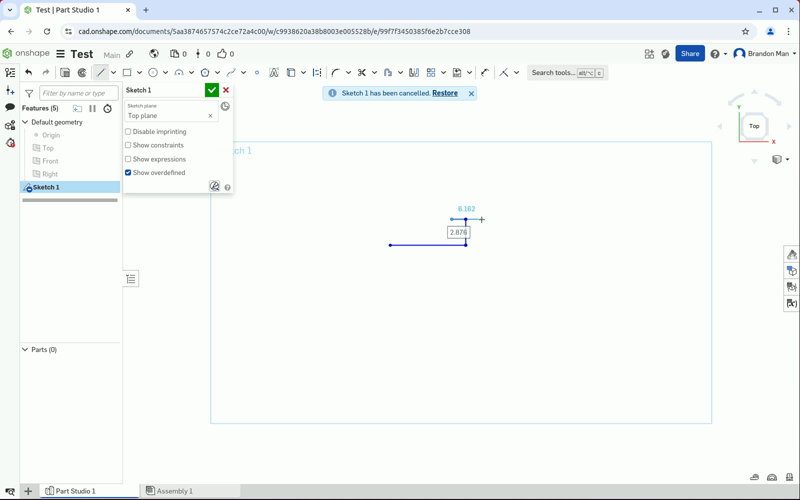
mouse_move(451, 196)
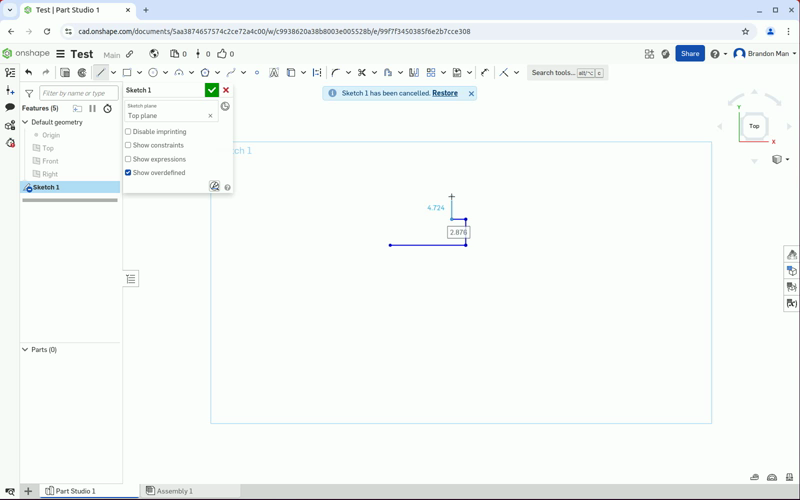
click(451, 196)
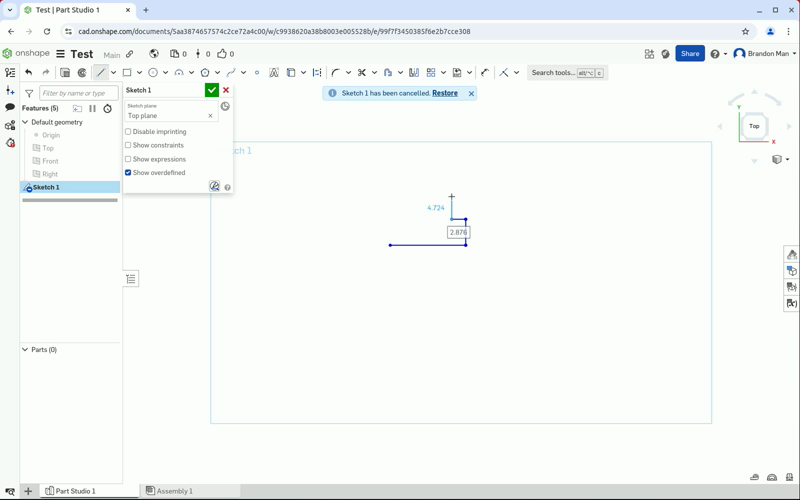
key_up(shift)
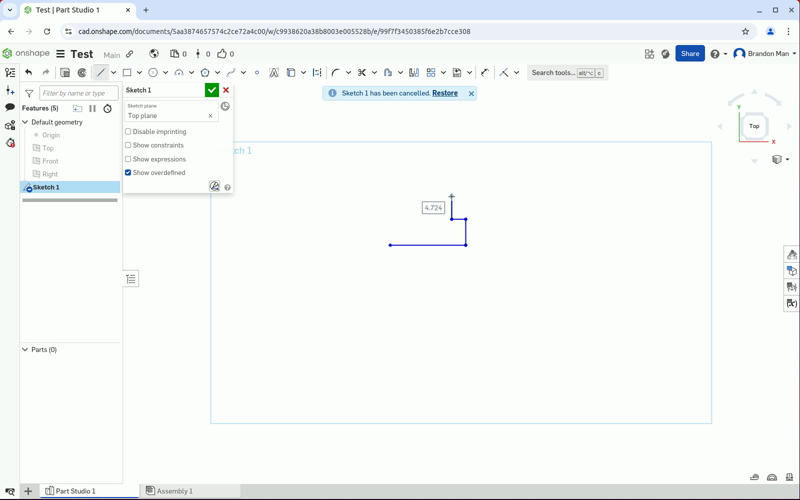
key_down(shift)
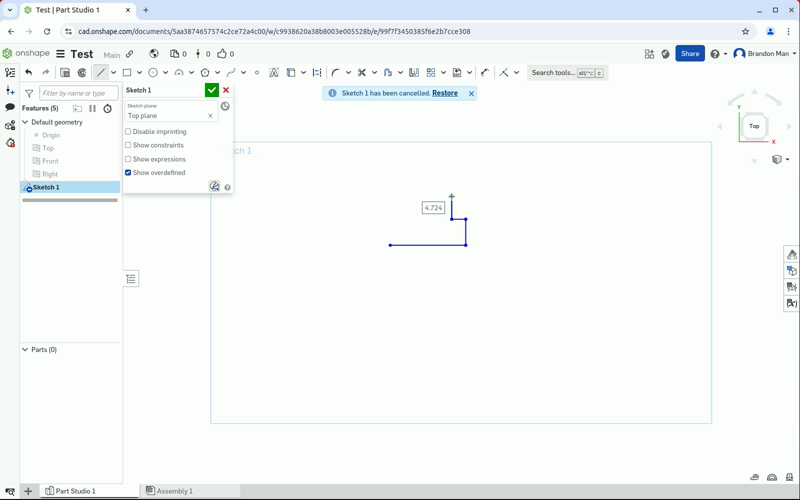
mouse_move(481, 196)
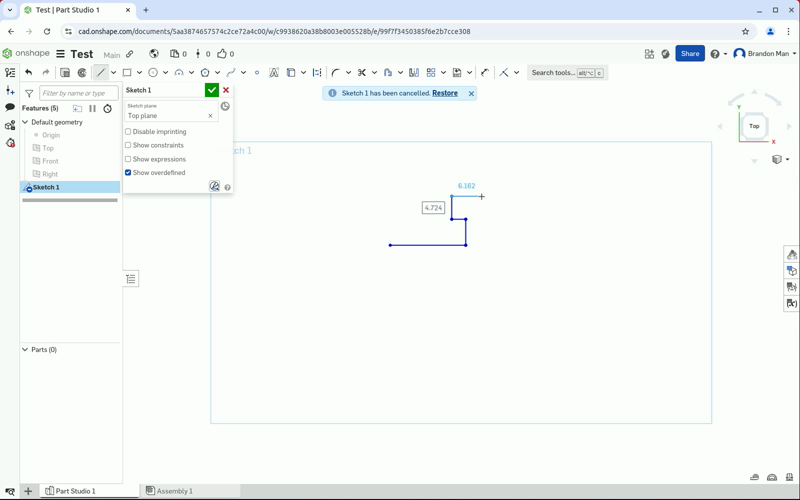
mouse_move(465, 196)
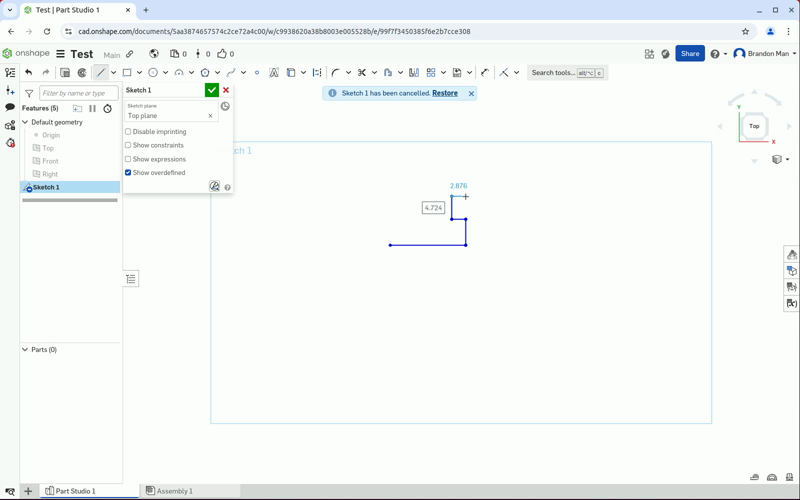
click(465, 196)
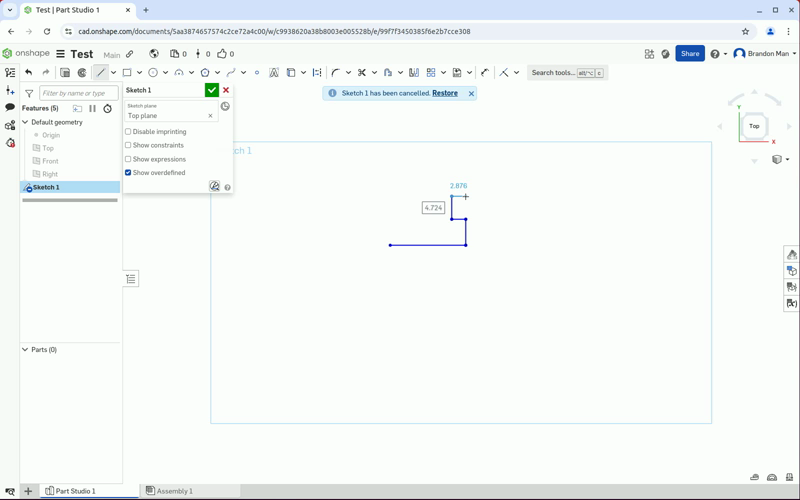
key_up(shift)
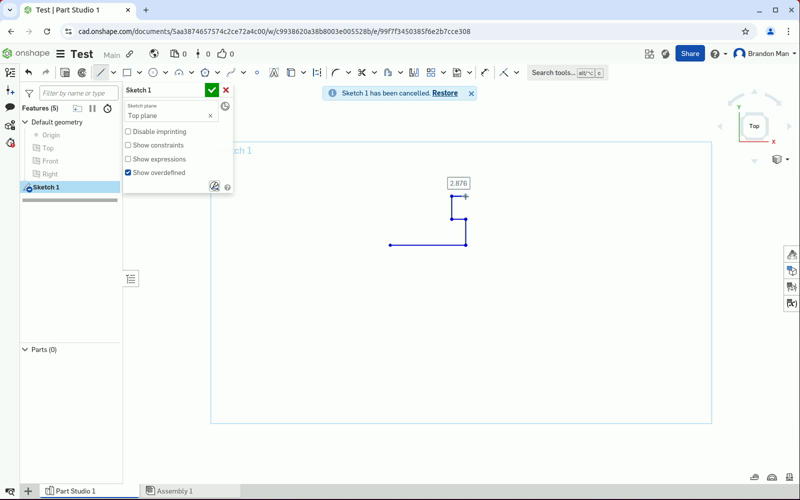
key_down(shift)
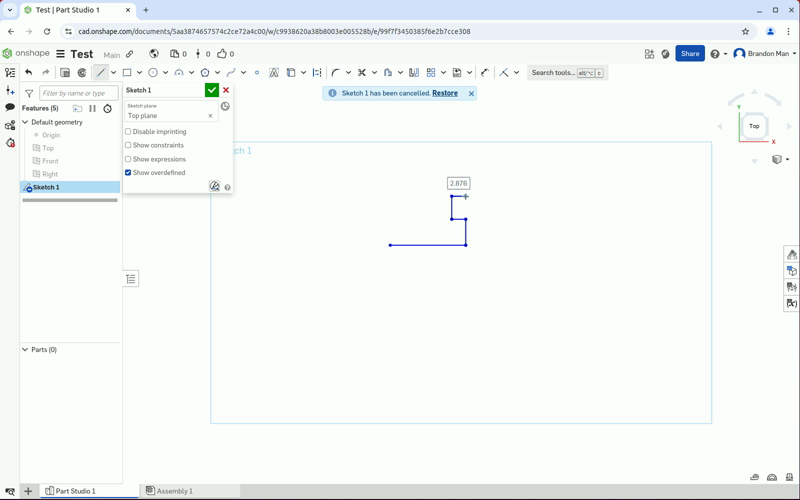
mouse_move(495, 196)
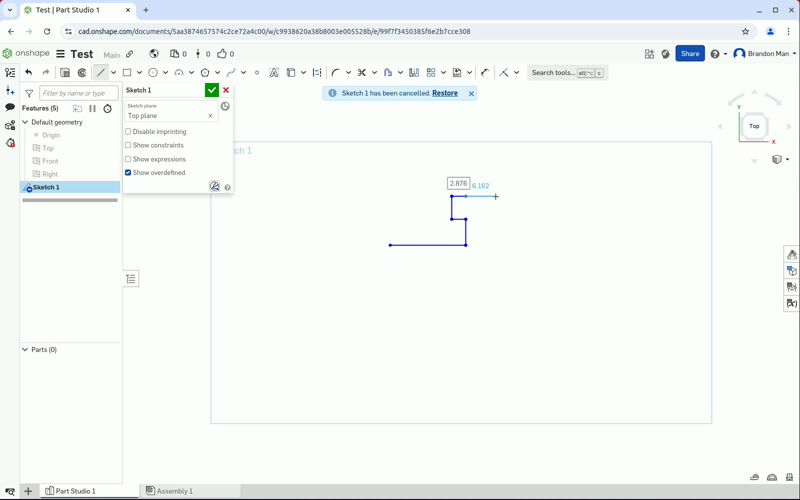
mouse_move(465, 170)
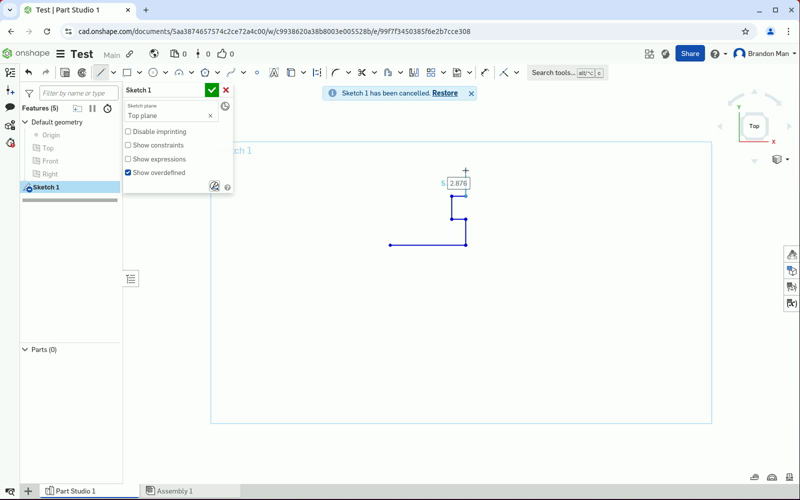
click(465, 170)
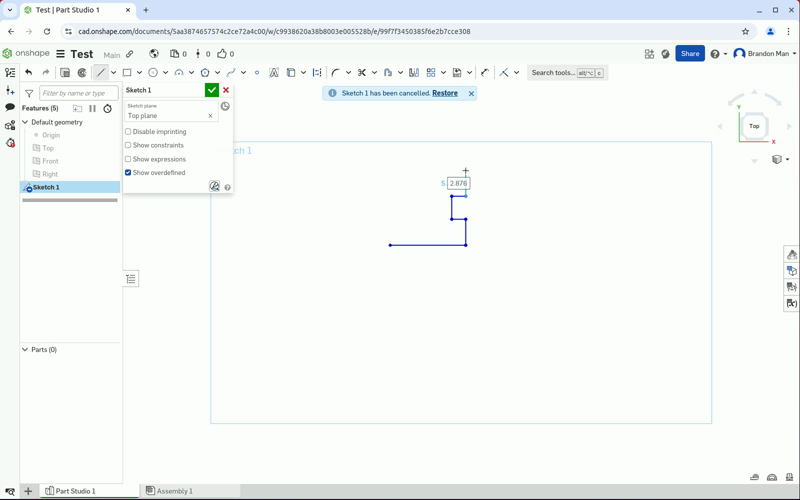
key_up(shift)
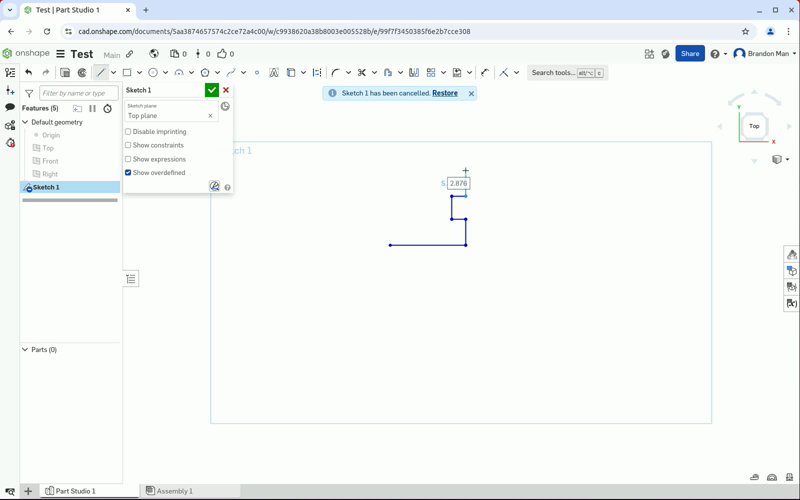
key_down(shift)
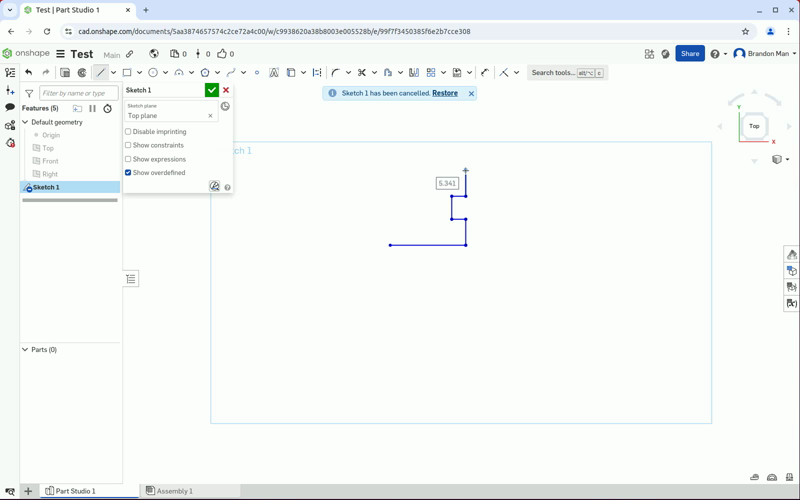
mouse_move(390, 170)
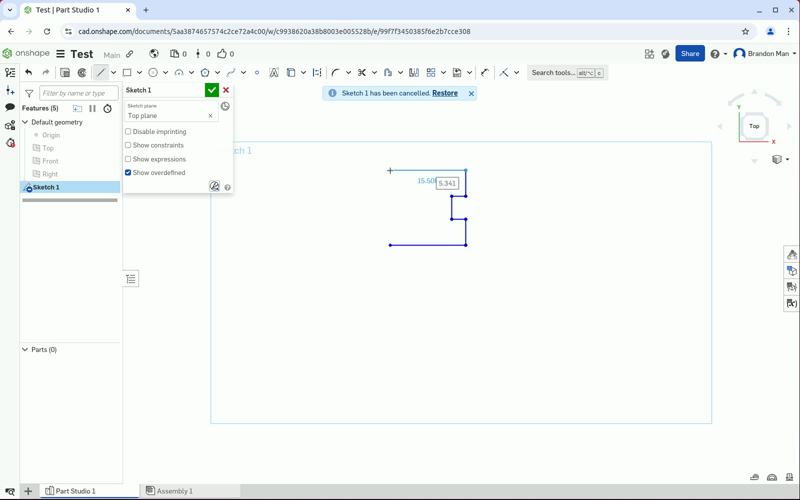
click(390, 170)
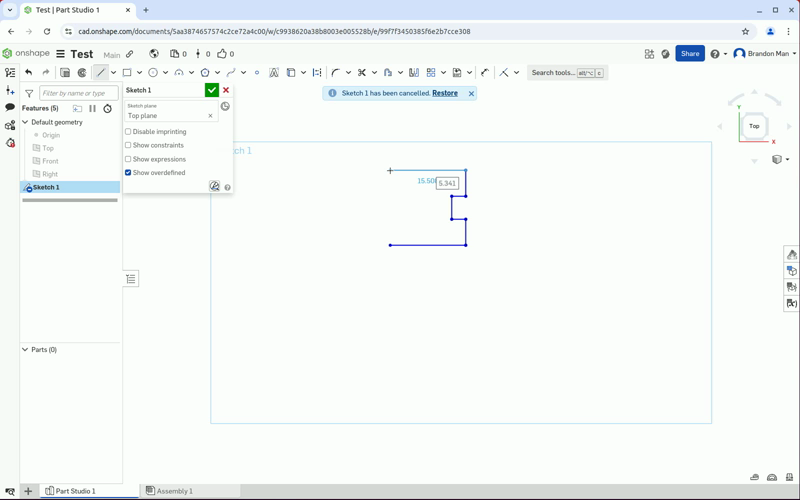
key_up(shift)
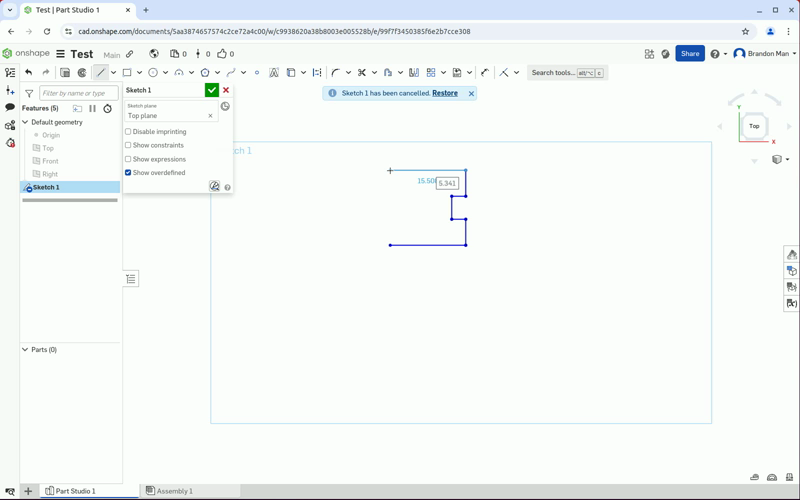
key_down(shift)
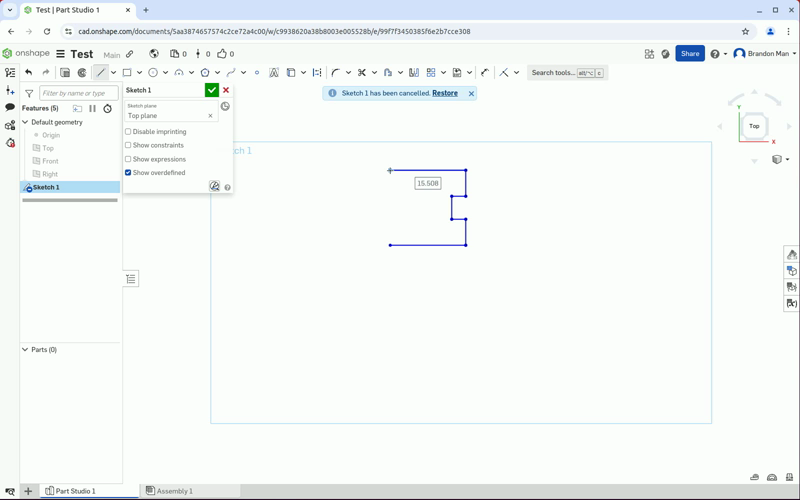
mouse_move(420, 170)
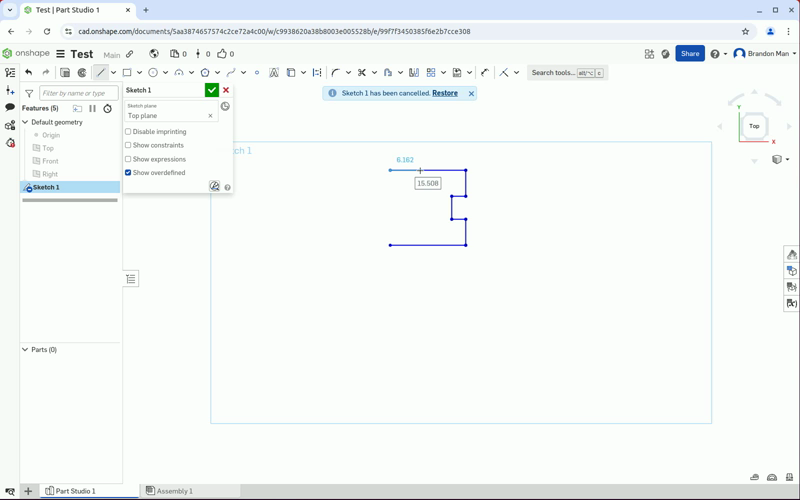
mouse_move(390, 196)
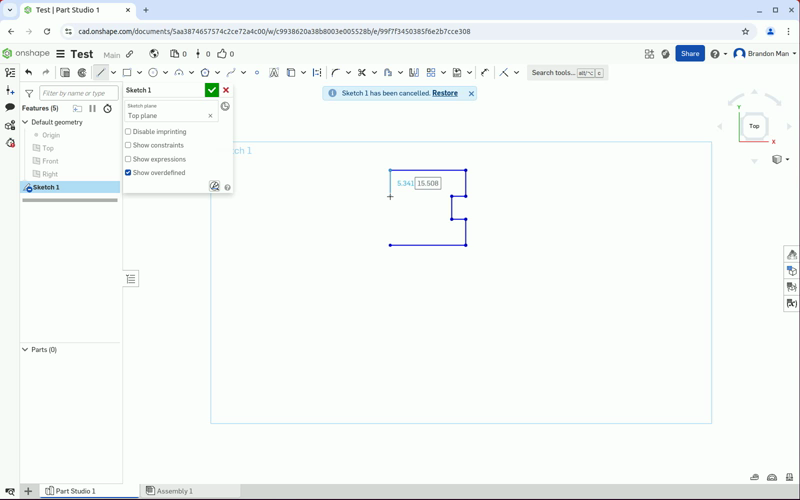
click(390, 196)
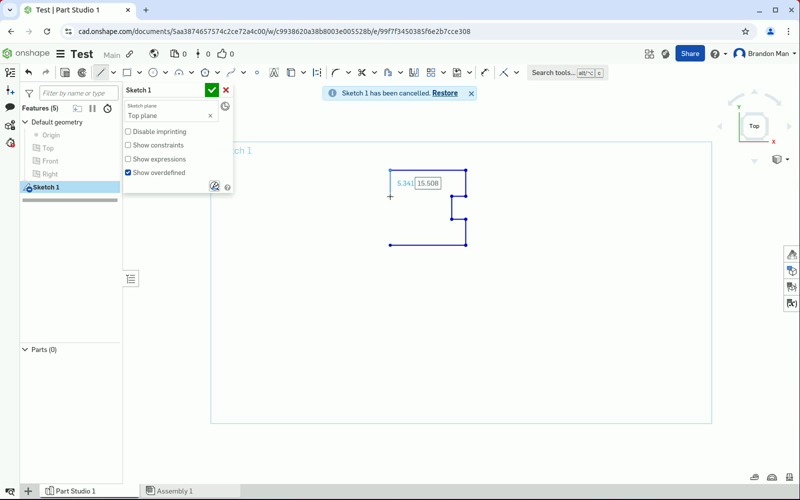
key_up(shift)
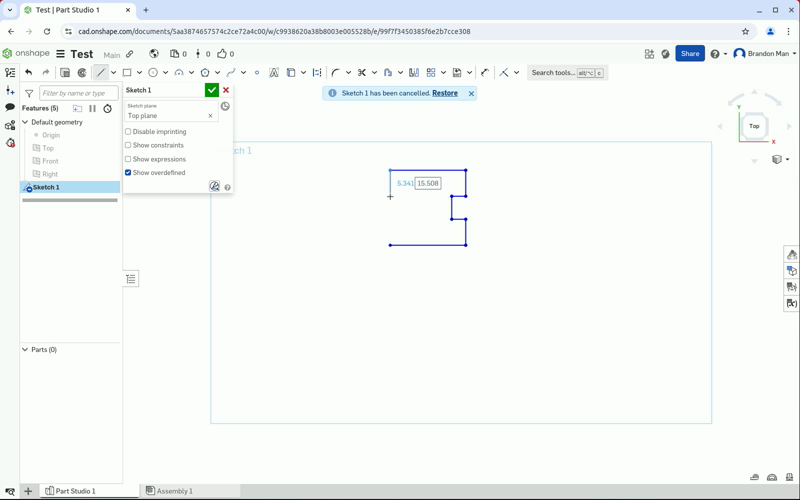
key_down(shift)
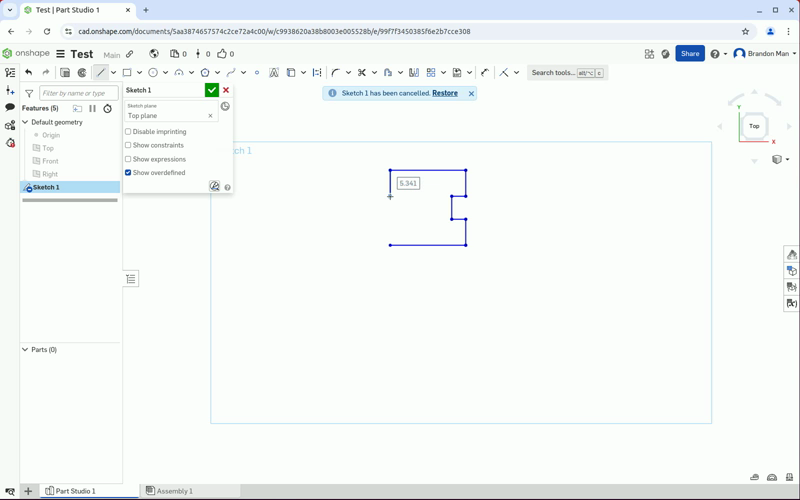
mouse_move(420, 196)
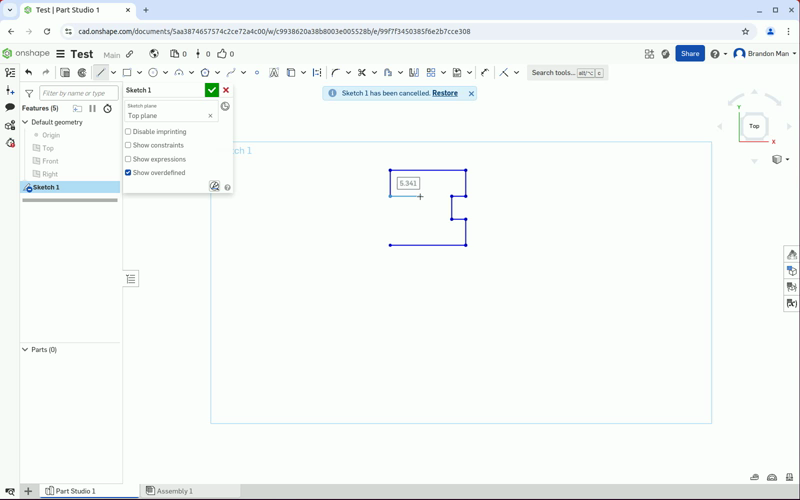
mouse_move(404, 196)
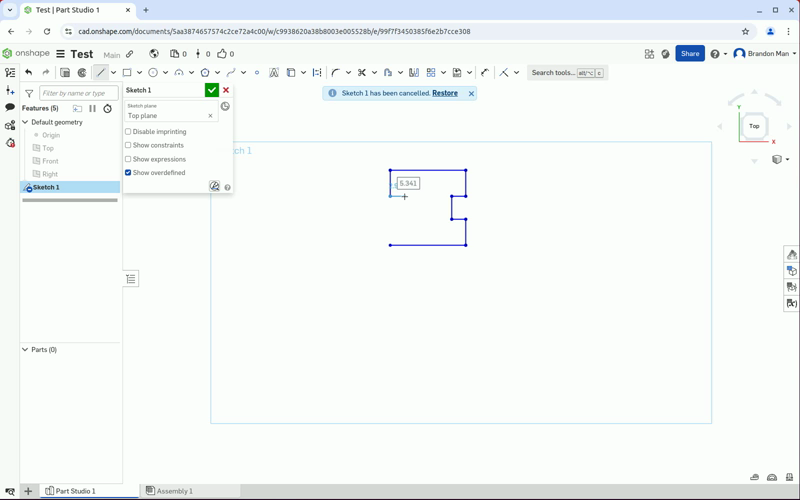
click(404, 196)
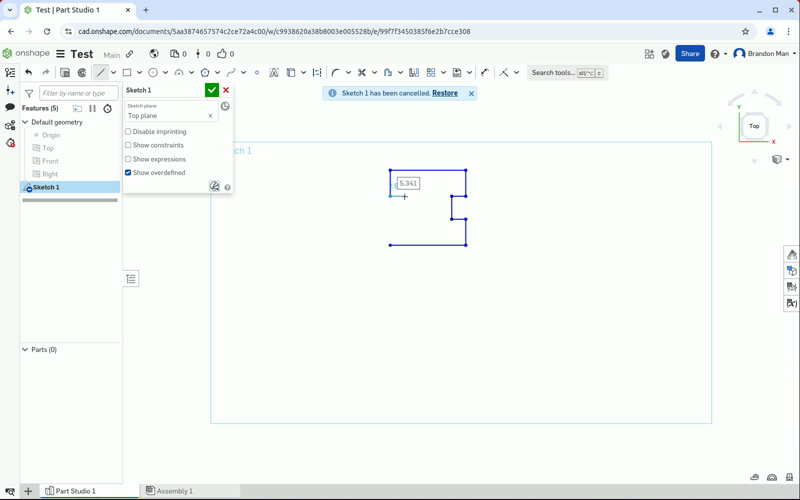
key_up(shift)
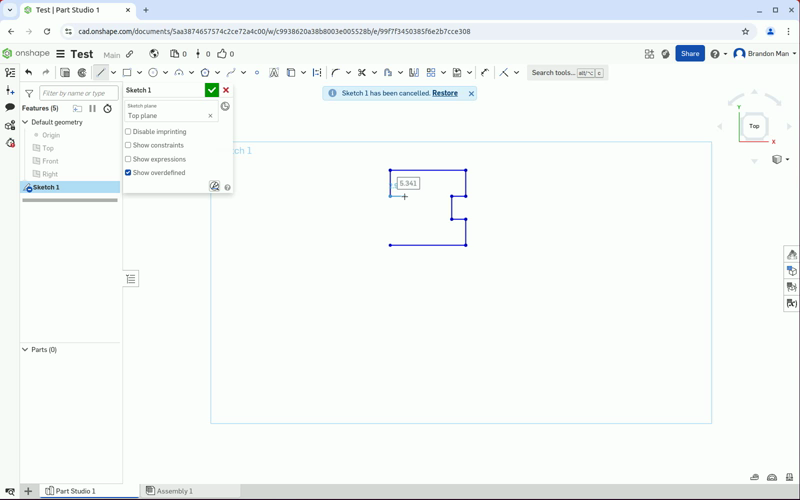
key_down(shift)
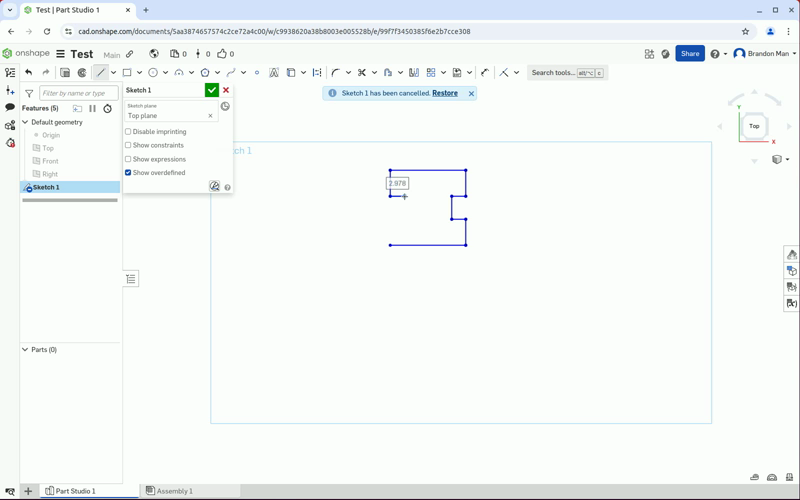
mouse_move(434, 196)
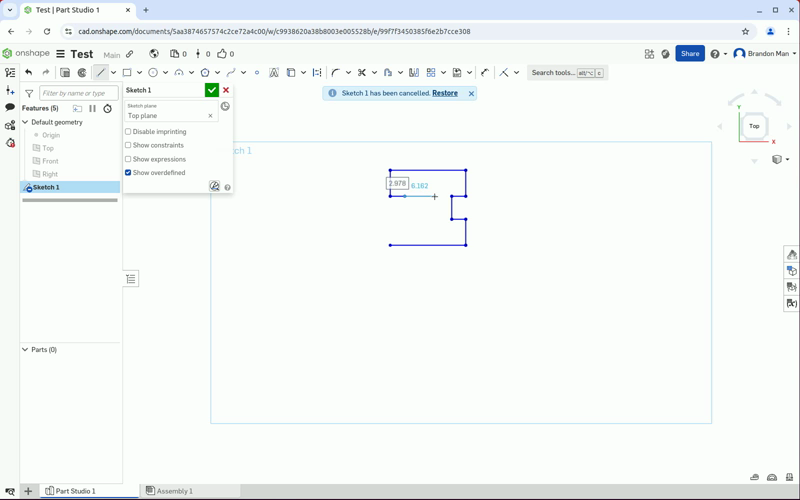
mouse_move(404, 219)
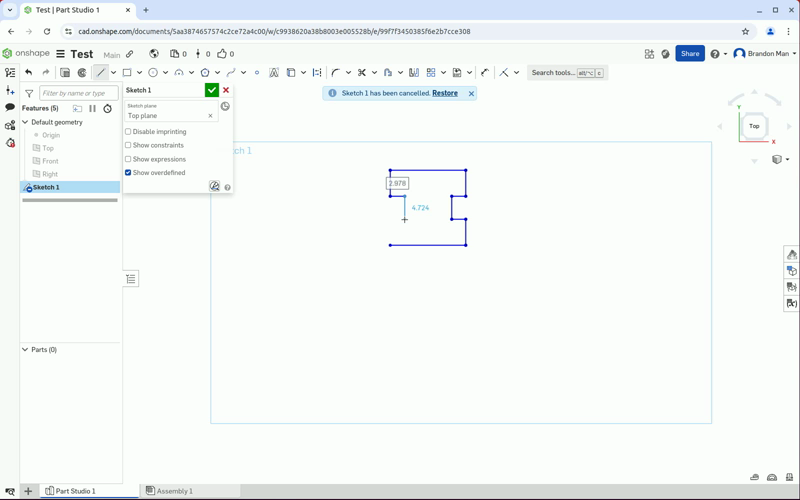
click(404, 219)
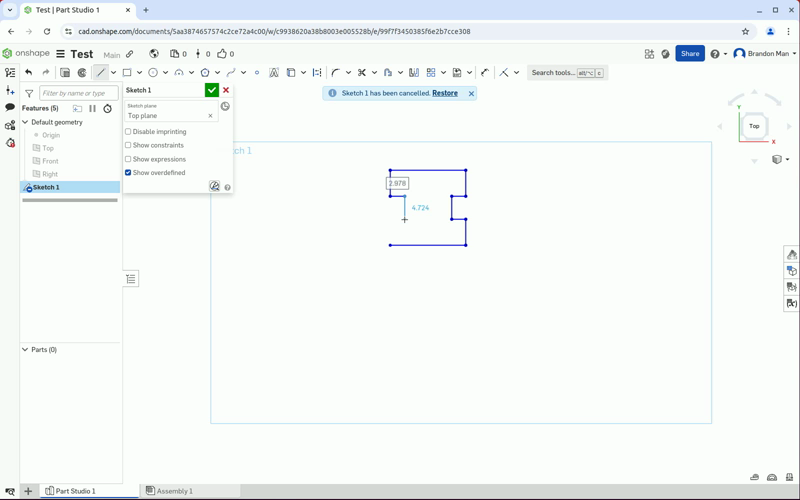
key_up(shift)
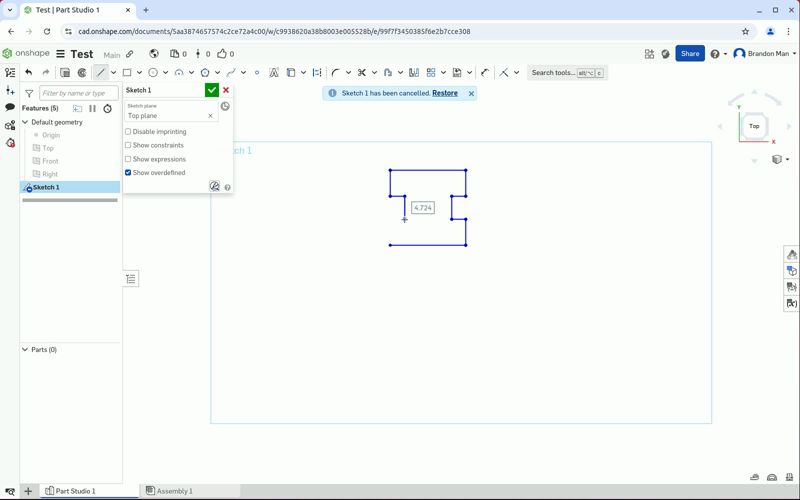
key_down(shift)
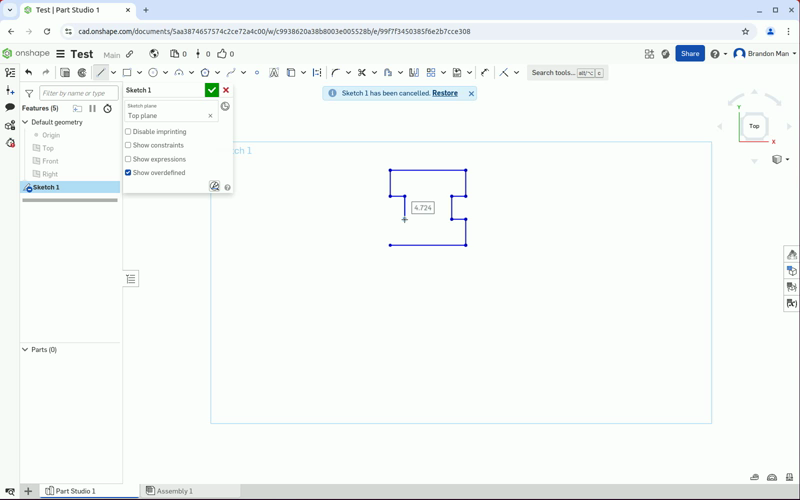
mouse_move(434, 219)
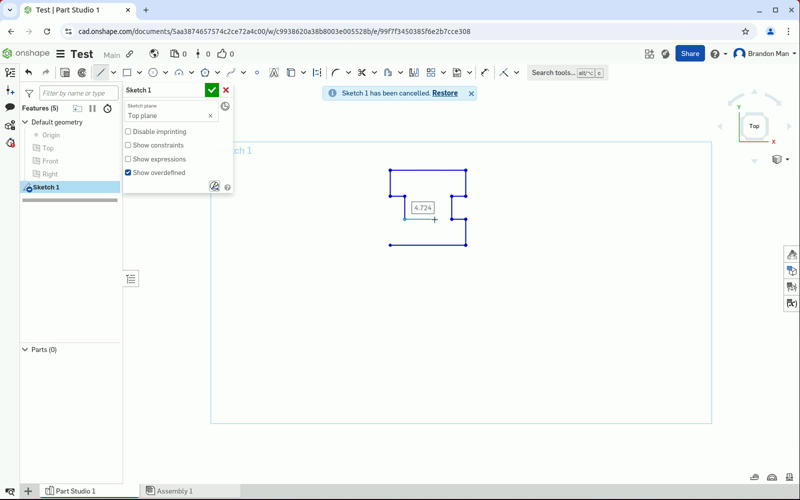
mouse_move(390, 219)
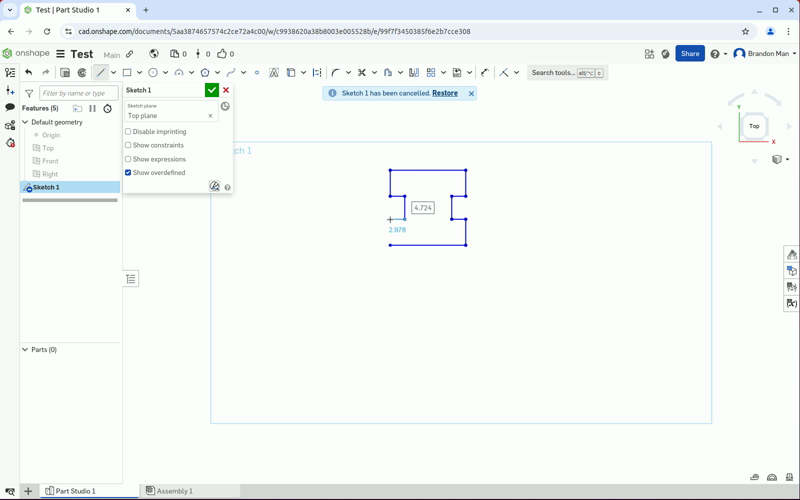
click(390, 219)
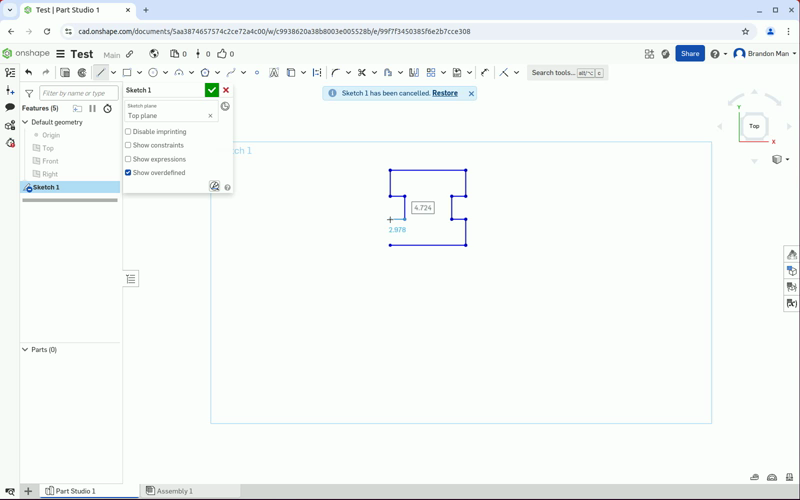
key_up(shift)
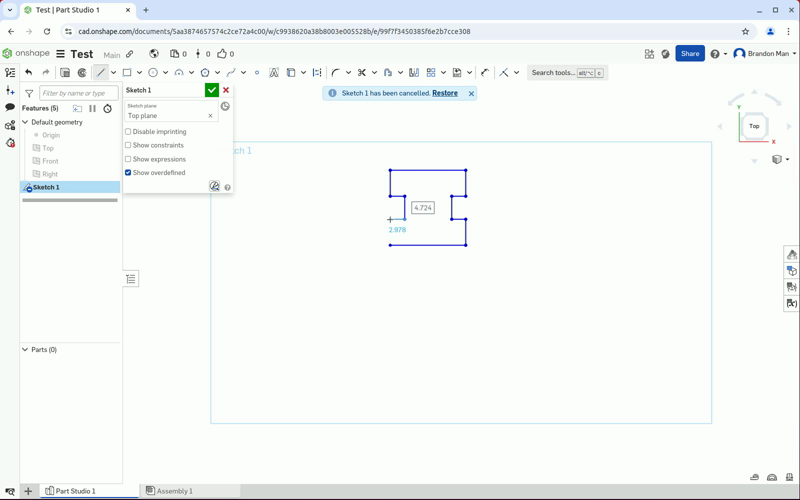
mouse_move(420, 219)
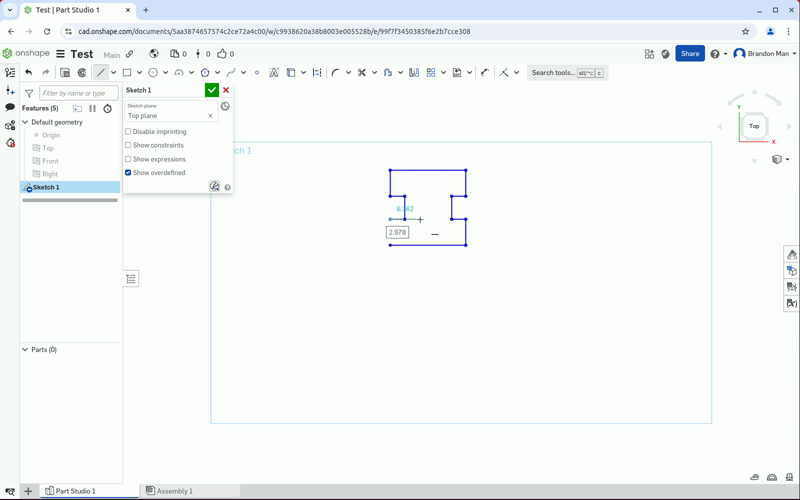
key_down(shift)
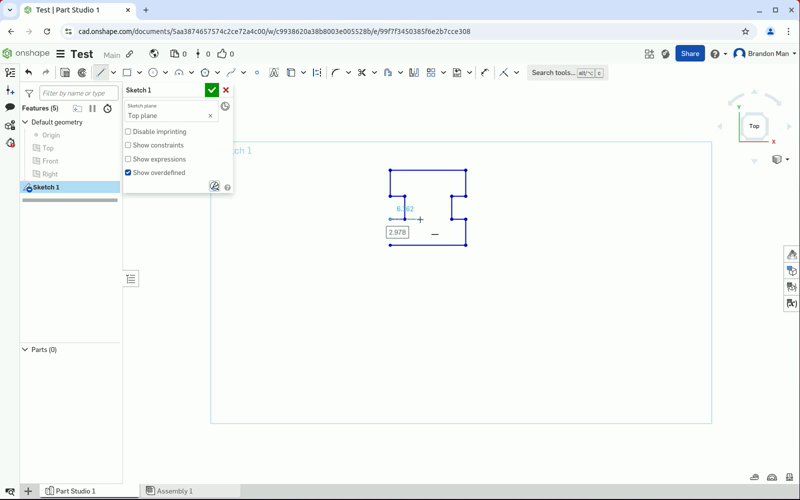
mouse_move(390, 245)
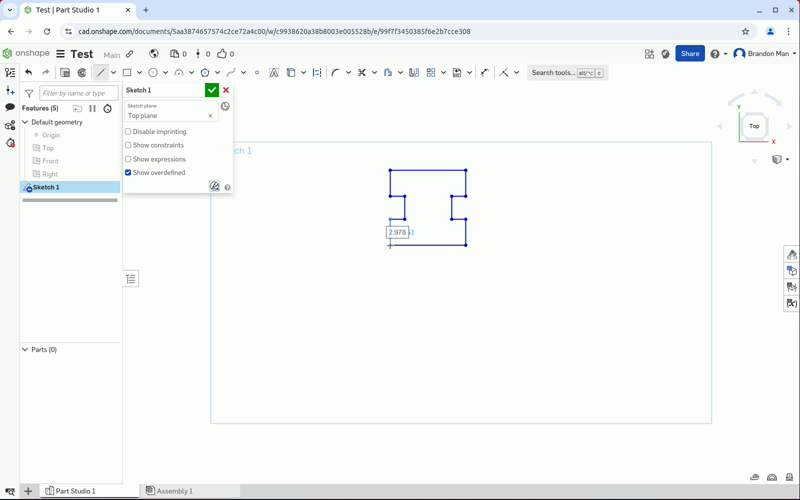
key_up(shift)
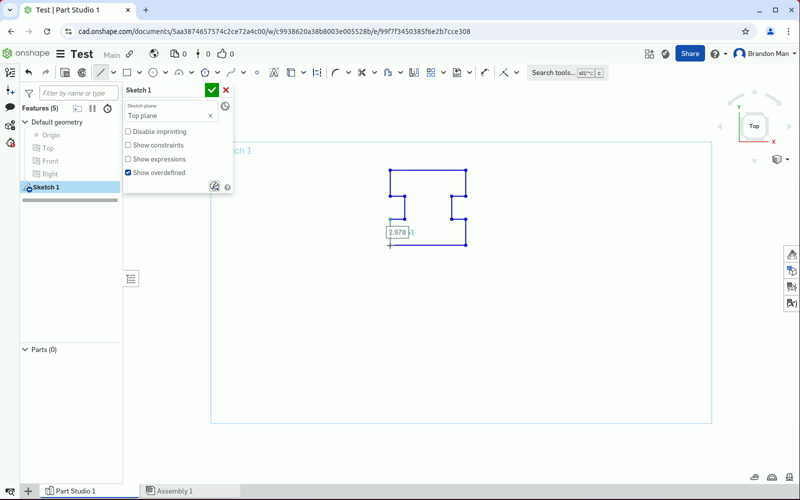
click(390, 245)
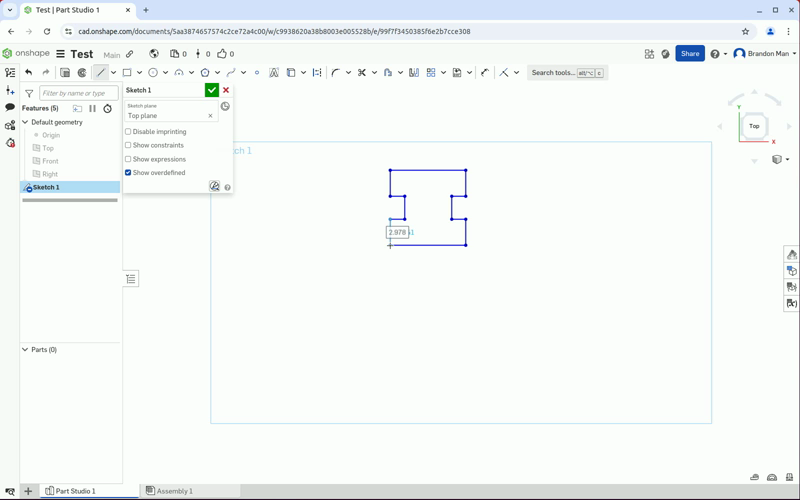
key(esc)
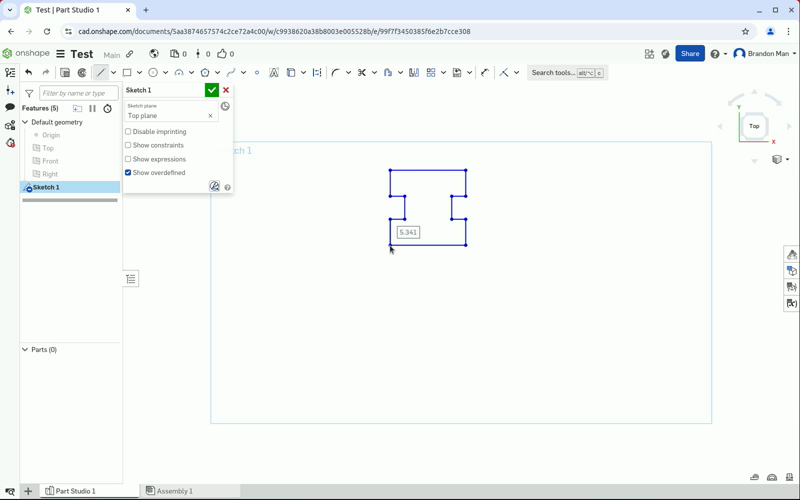
key(c)
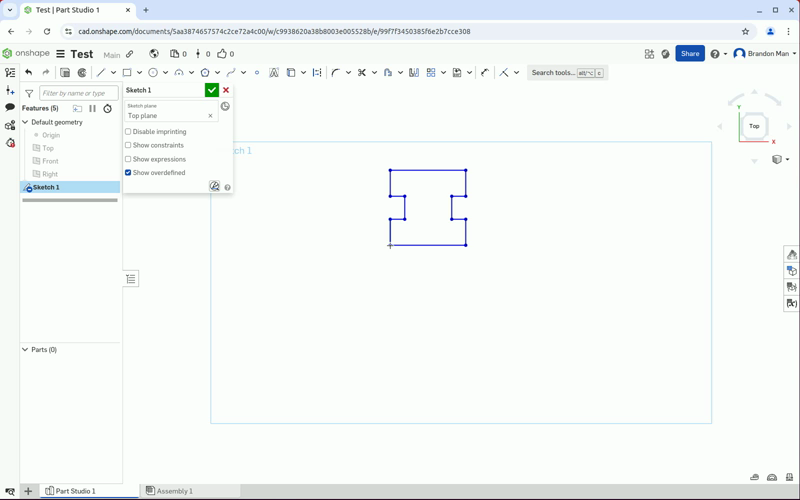
key_down(shift)
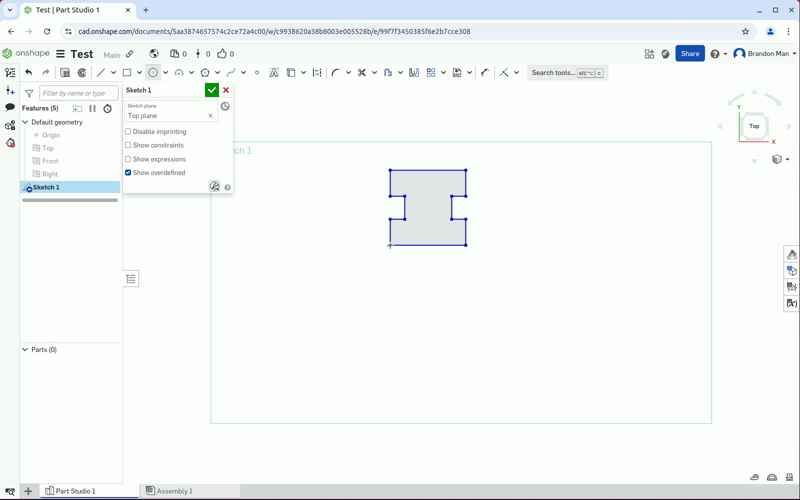
mouse_move(428, 207)
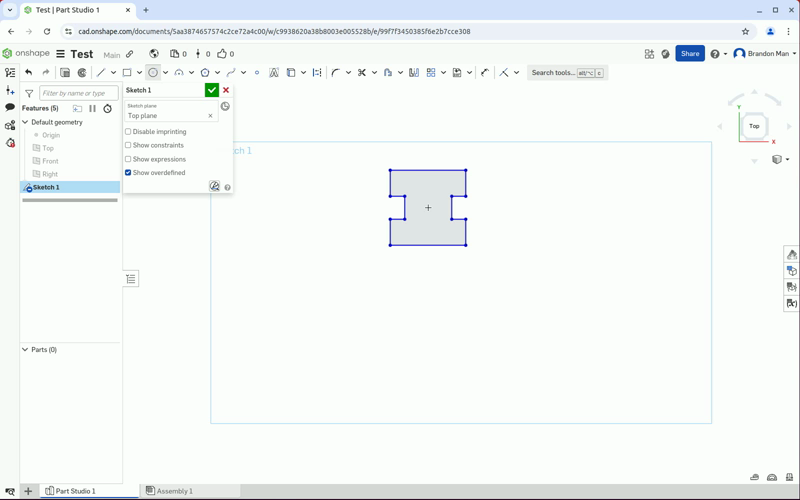
click(428, 207)
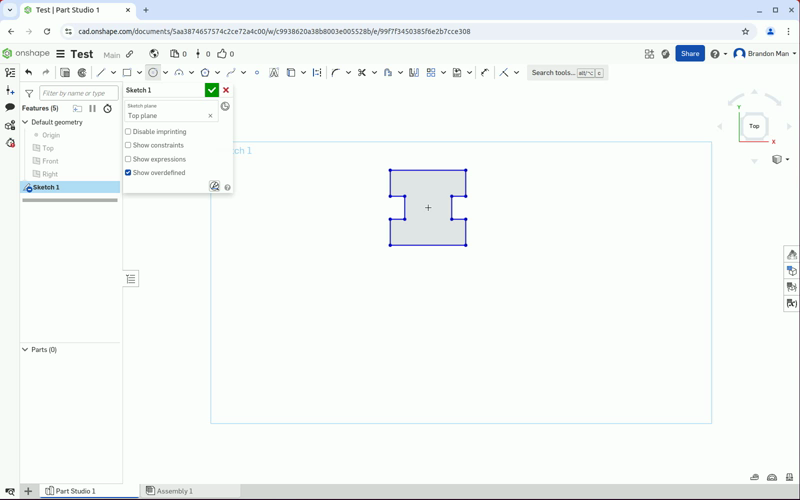
key_up(shift)
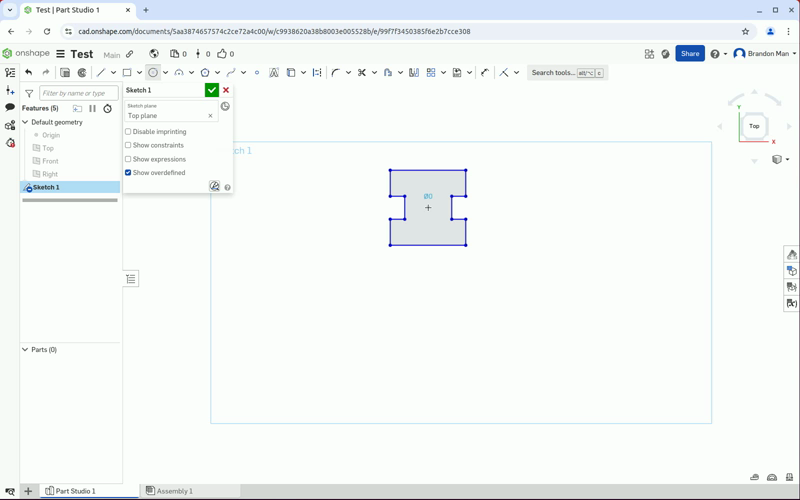
mouse_move(437, 207)
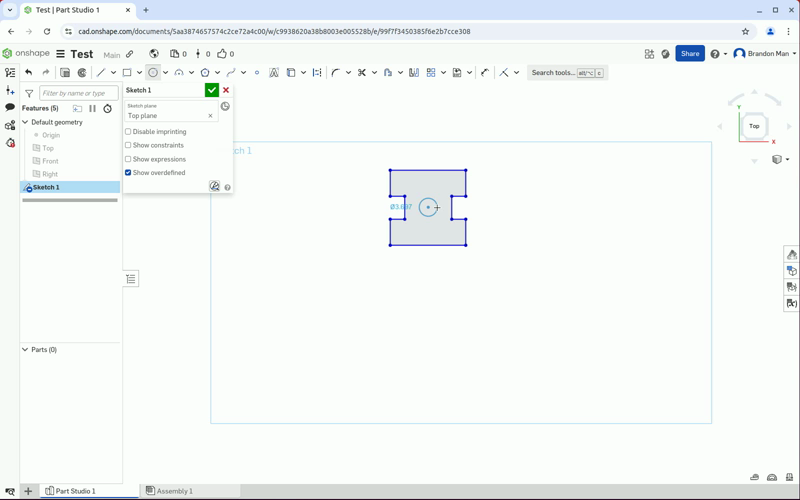
click(437, 207)
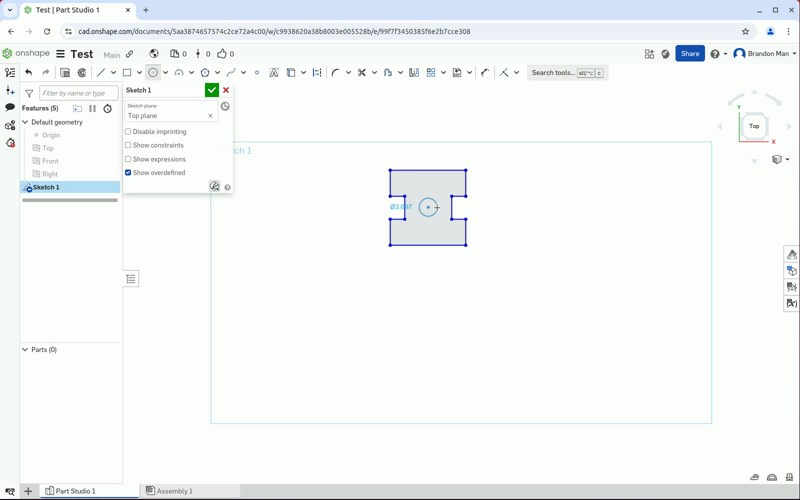
key(esc)
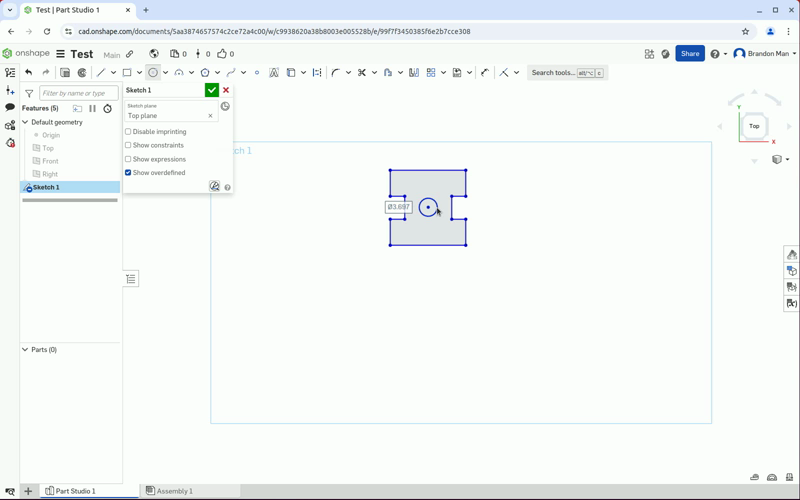
mouse_move(426, 173)
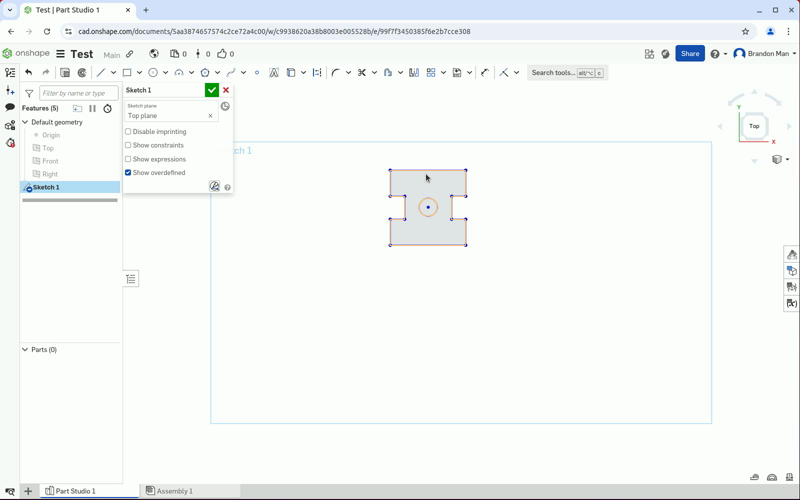
click(426, 173)
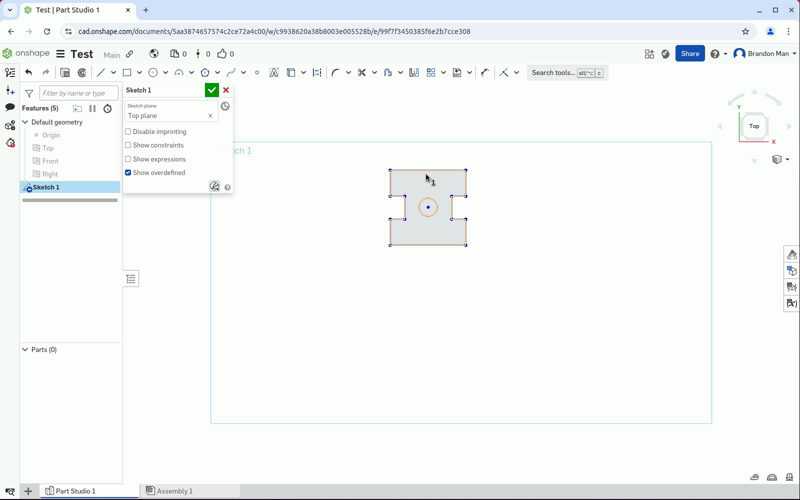
mouse_move(73, 352)
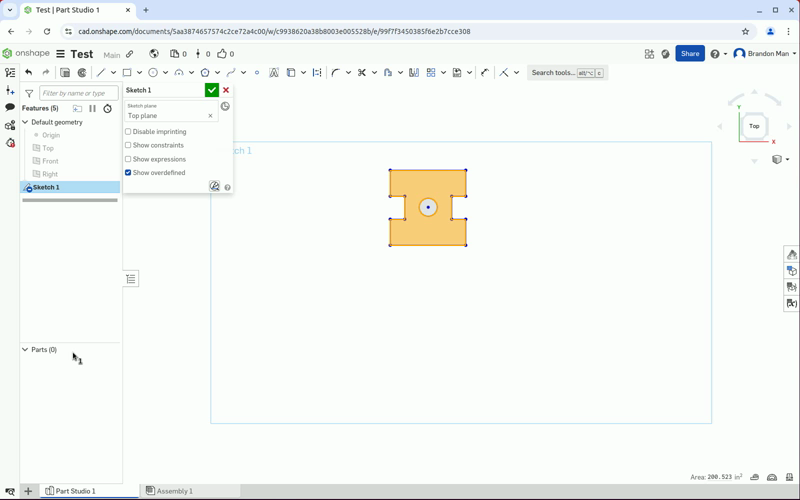
key(shift+y)
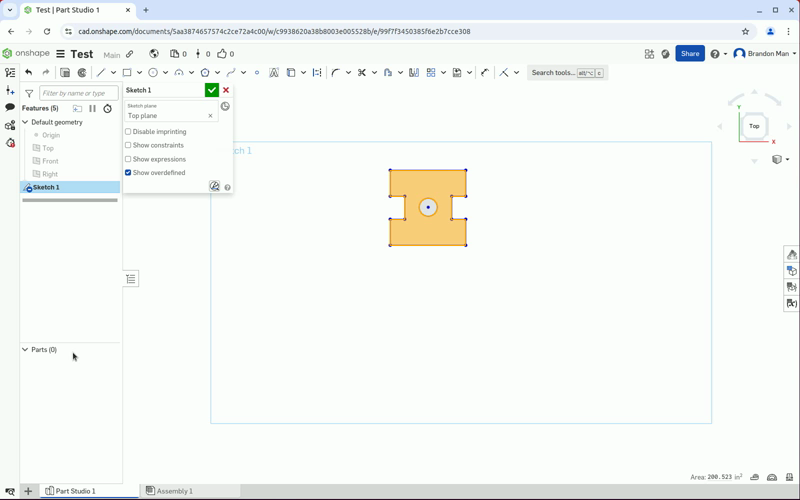
key(shift+e)
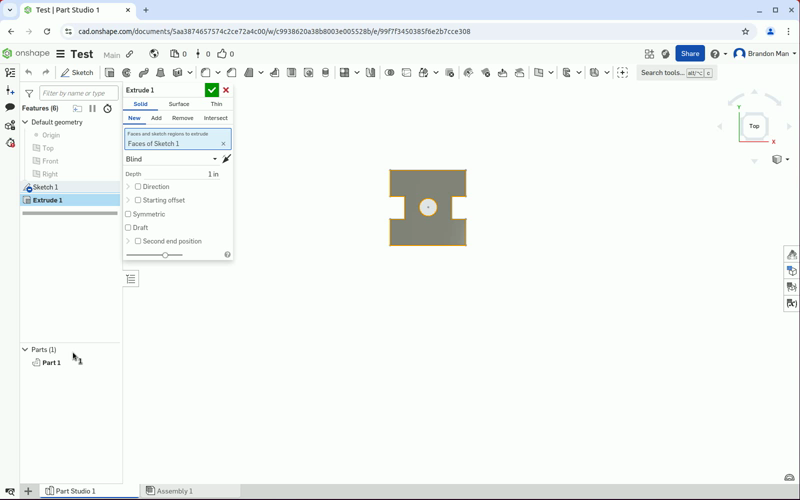
mouse_move(143, 106)
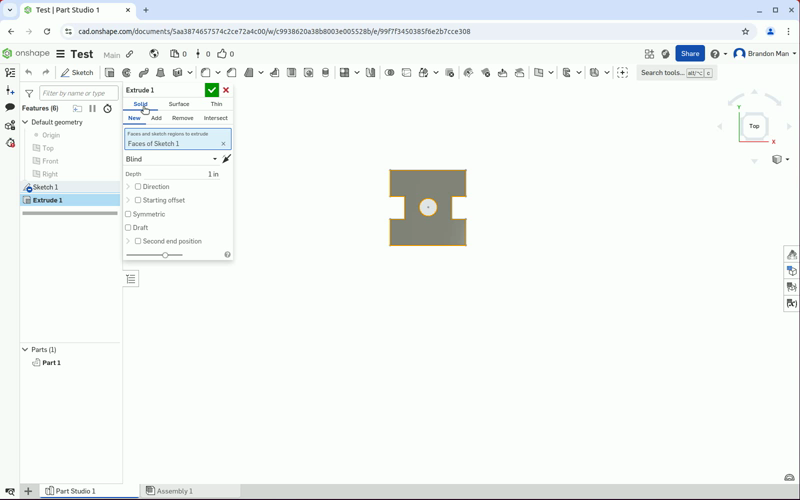
click(143, 106)
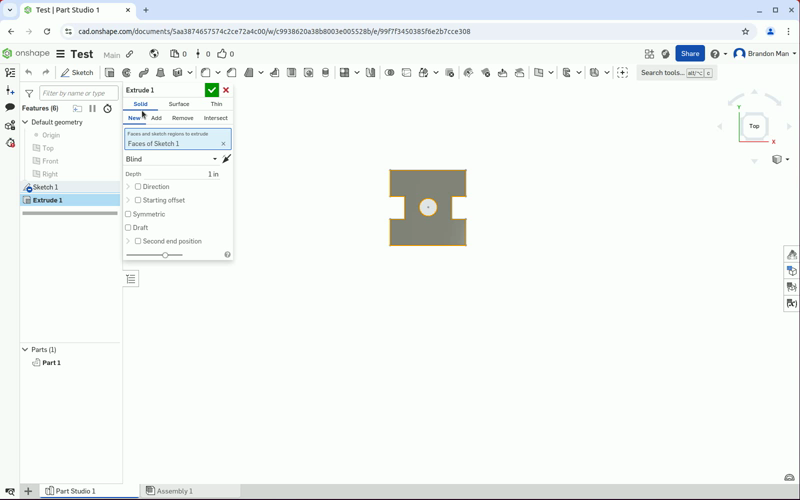
mouse_move(137, 120)
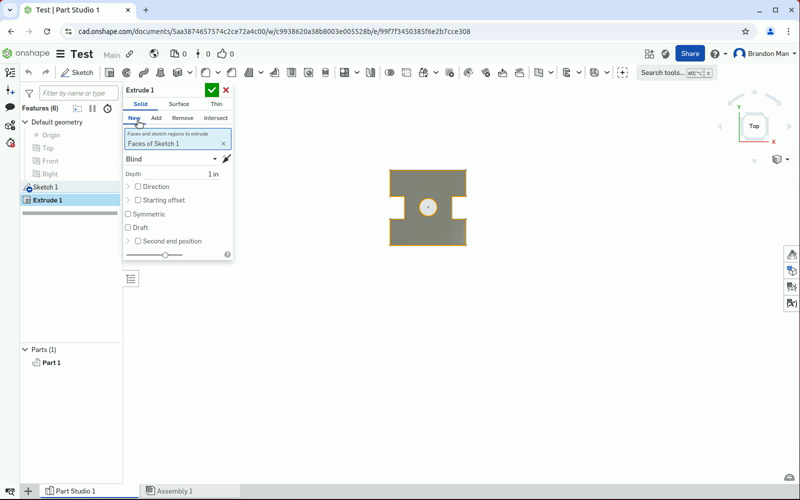
click(137, 120)
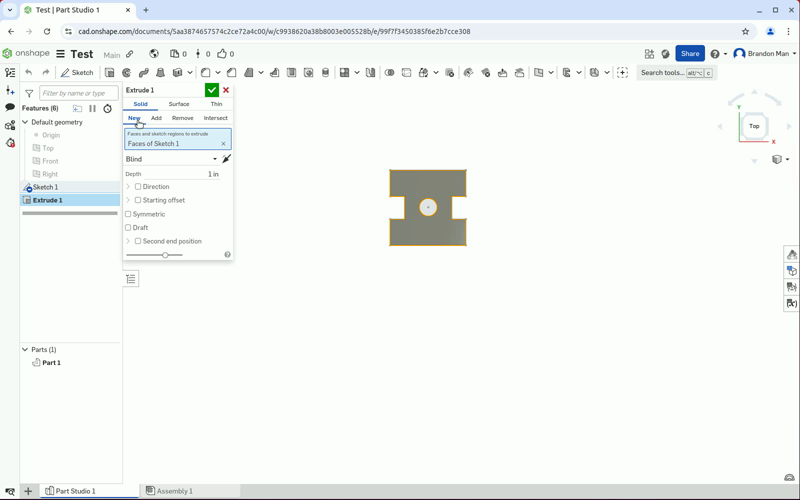
key(tab, 4)
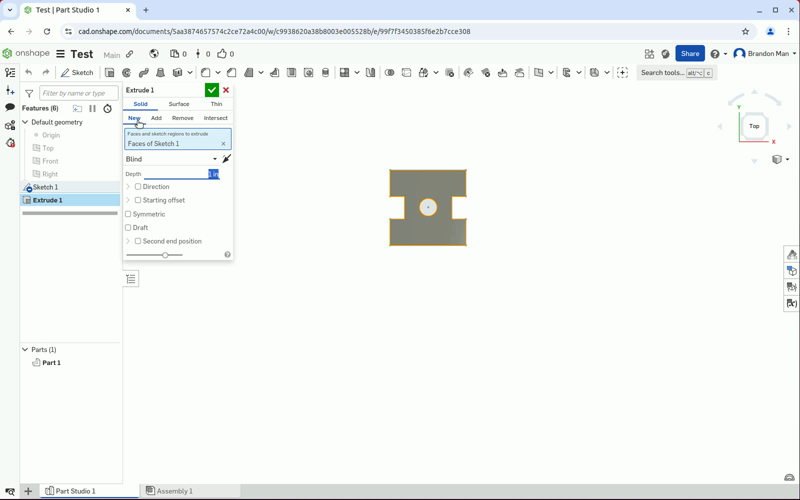
text(3.851)
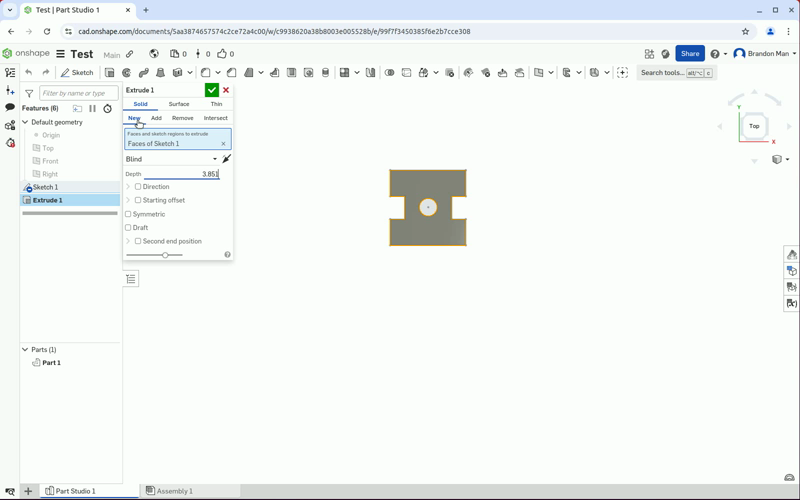
key(enter)
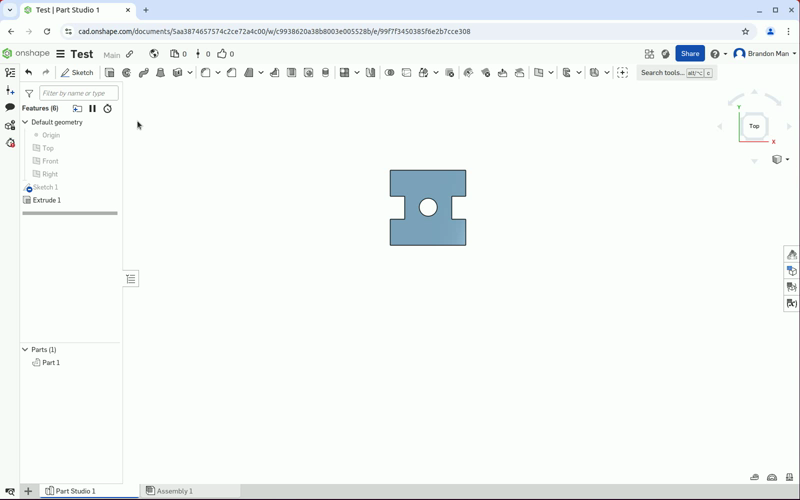
key(shift+h)
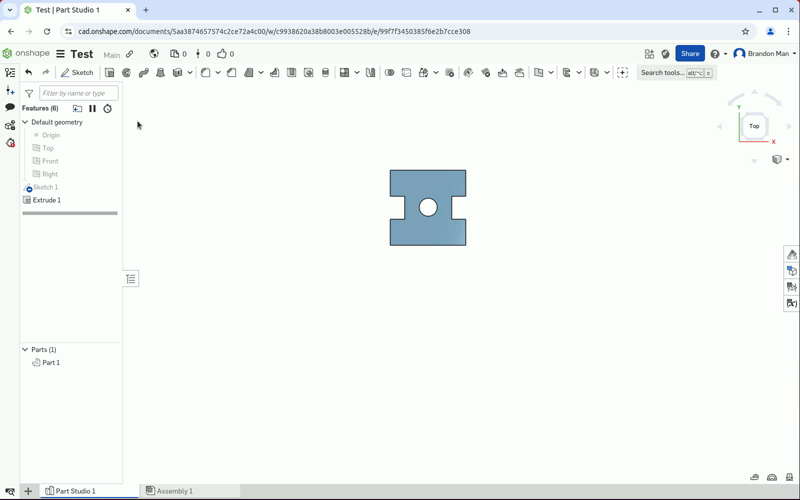
key(shift+h)
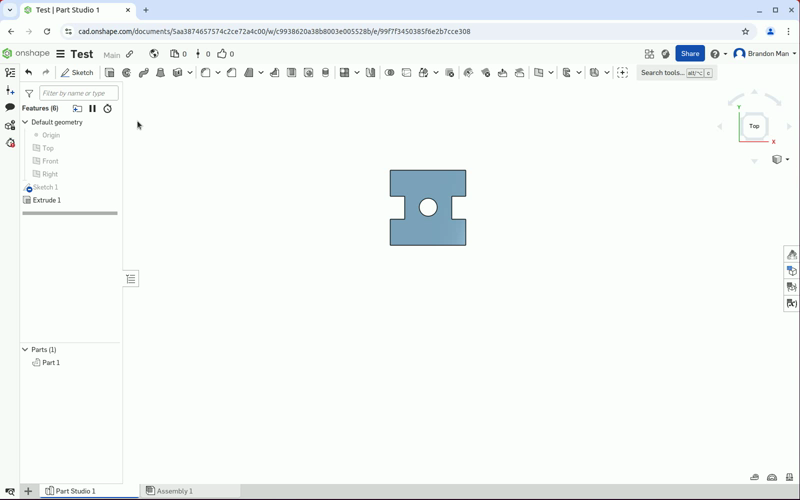
mouse_move(73, 189)
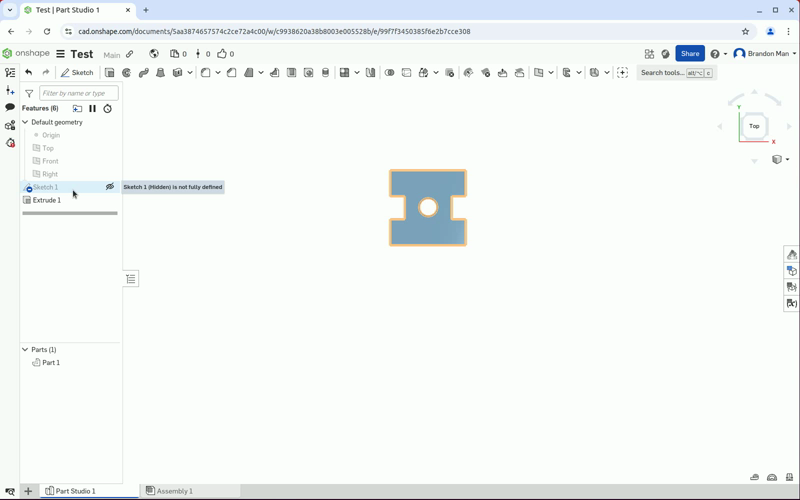
click(73, 189)
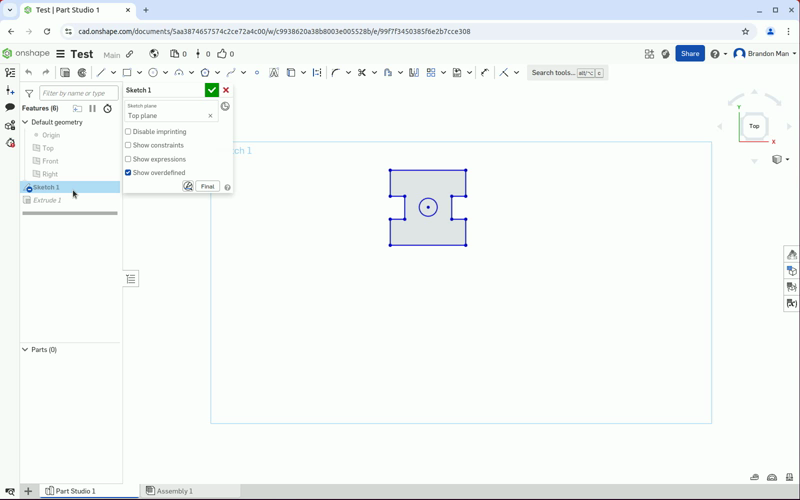
mouse_move(229, 92)
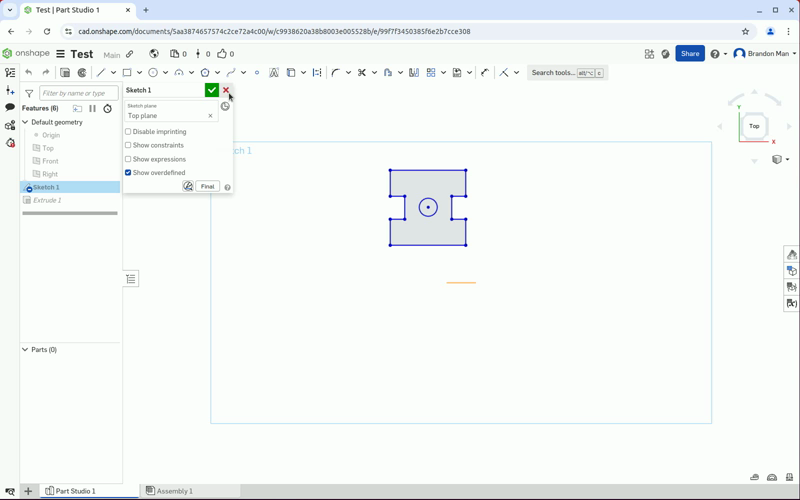
click(229, 92)
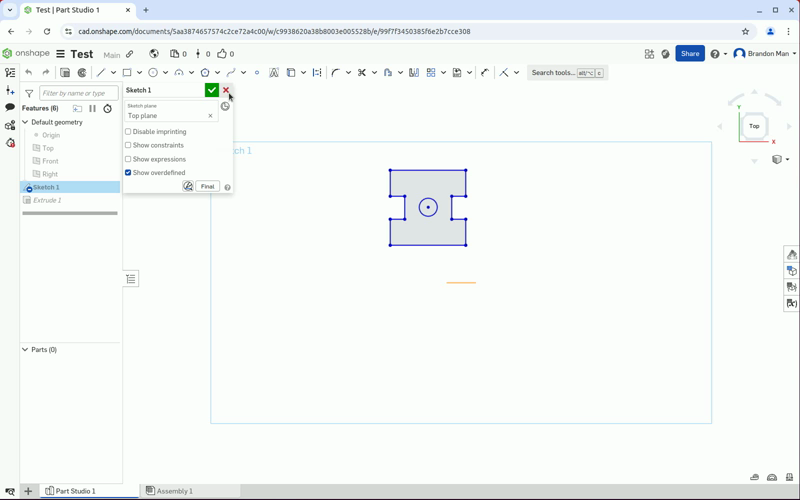
key(shift+s)
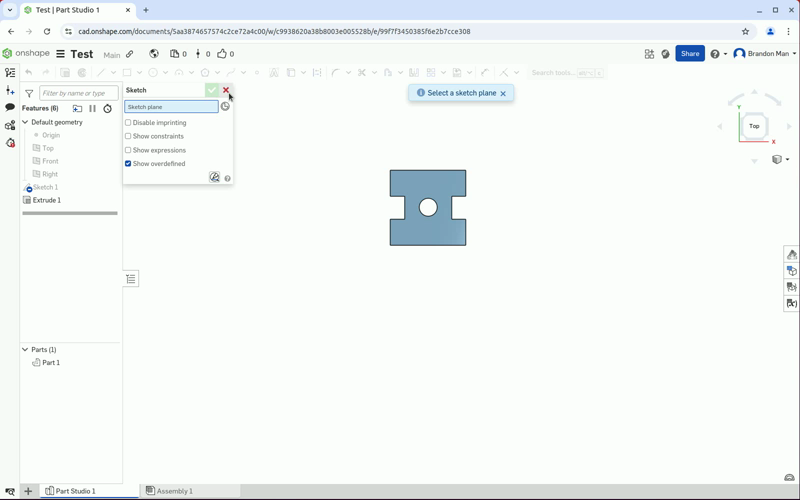
mouse_move(73, 150)
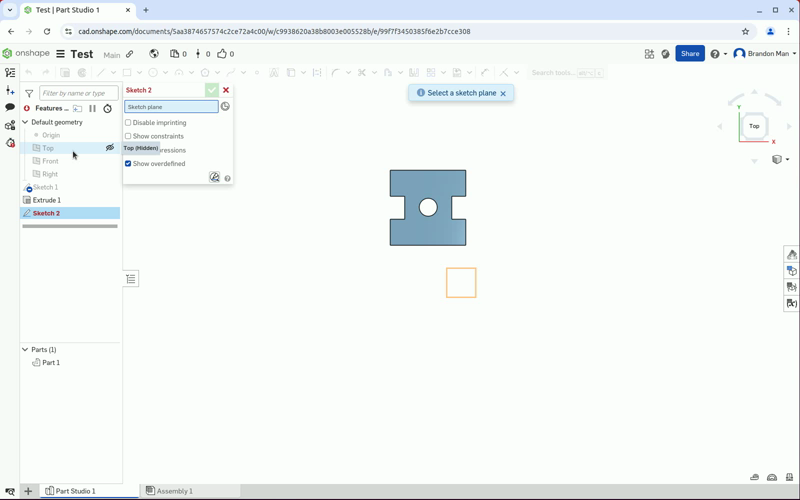
click(73, 150)
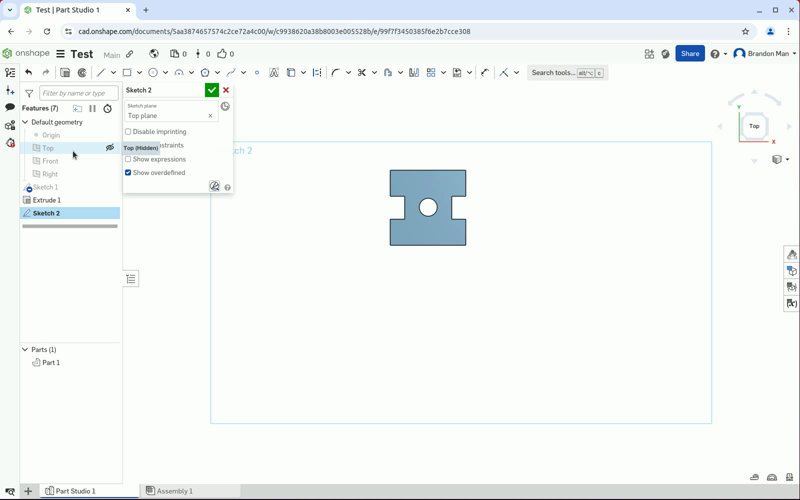
mouse_move(73, 352)
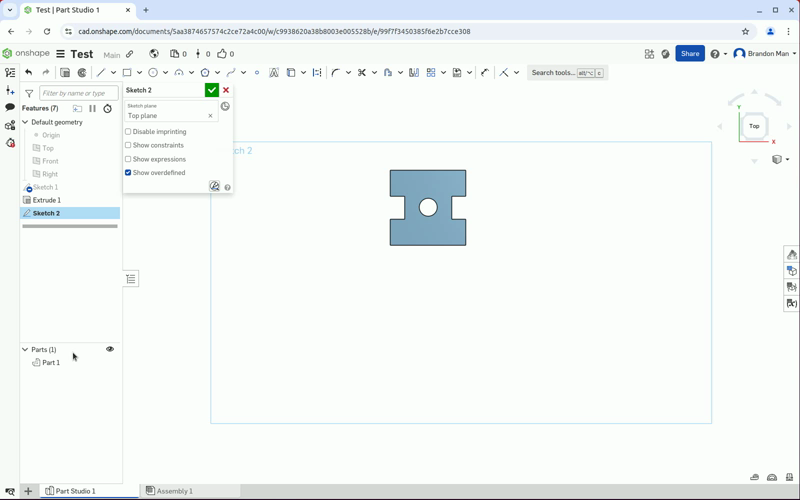
key(y)
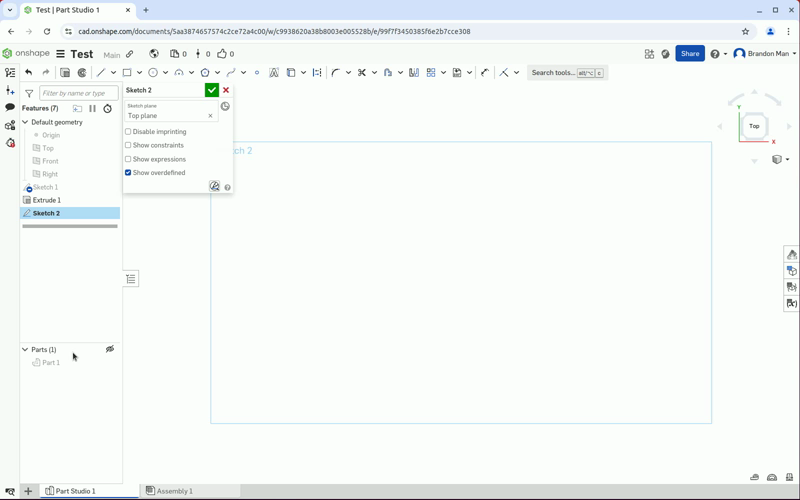
key(l)
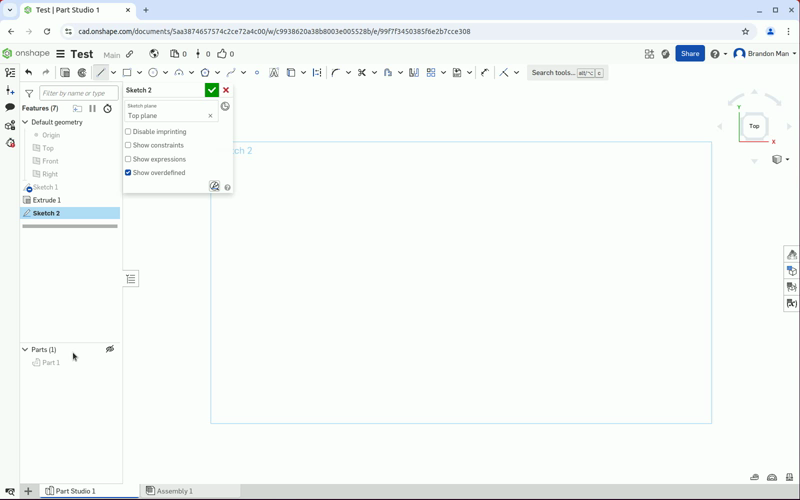
key_down(shift)
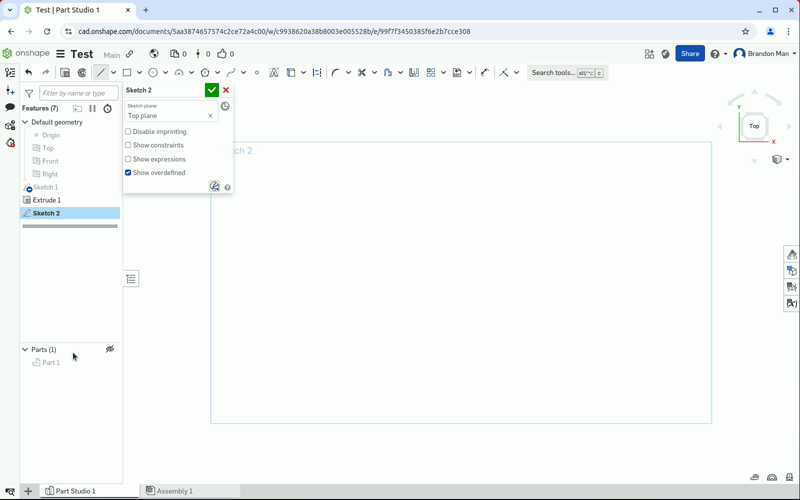
mouse_move(390, 282)
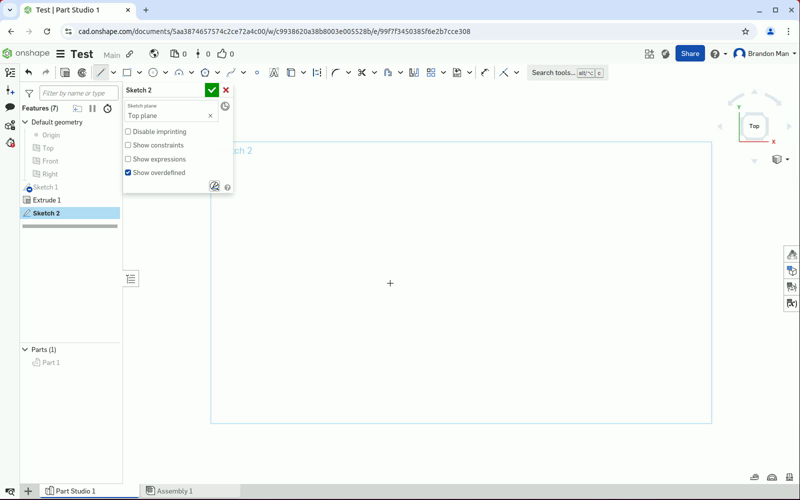
click(390, 282)
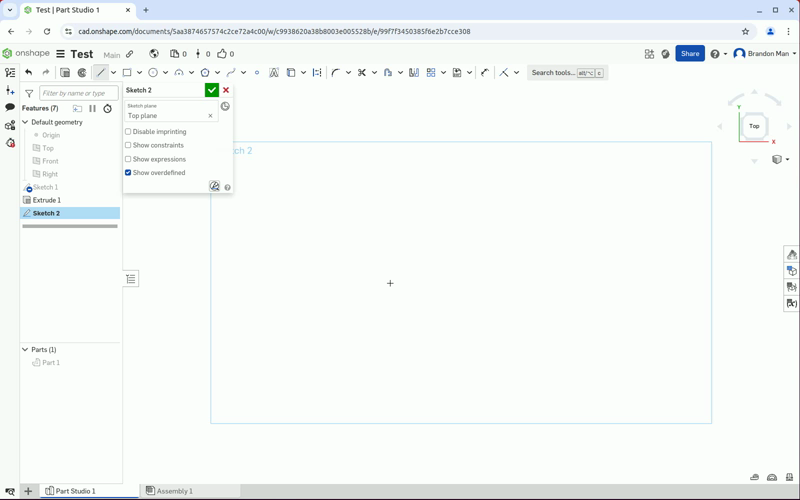
key_up(shift)
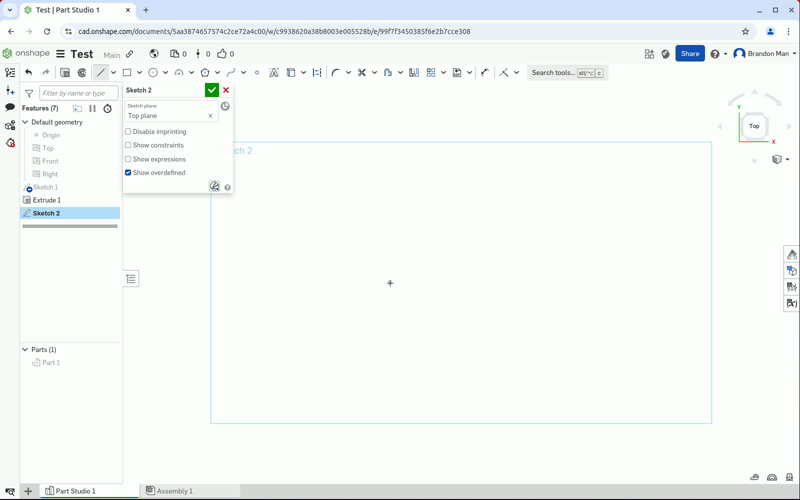
key_down(shift)
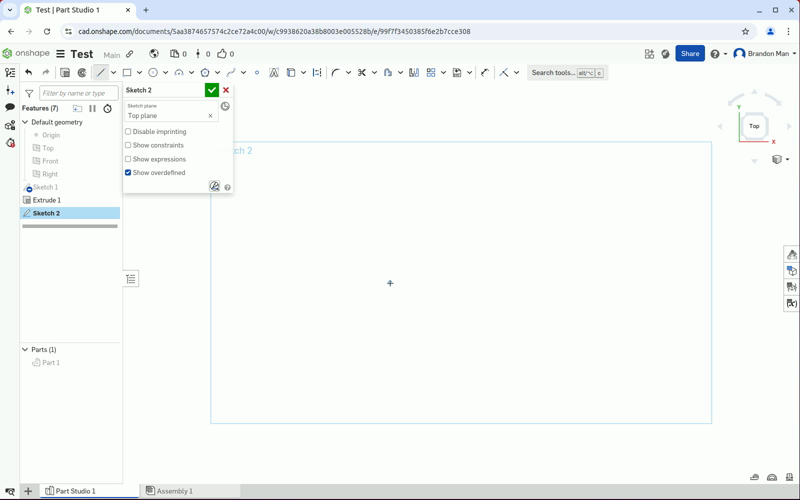
mouse_move(465, 282)
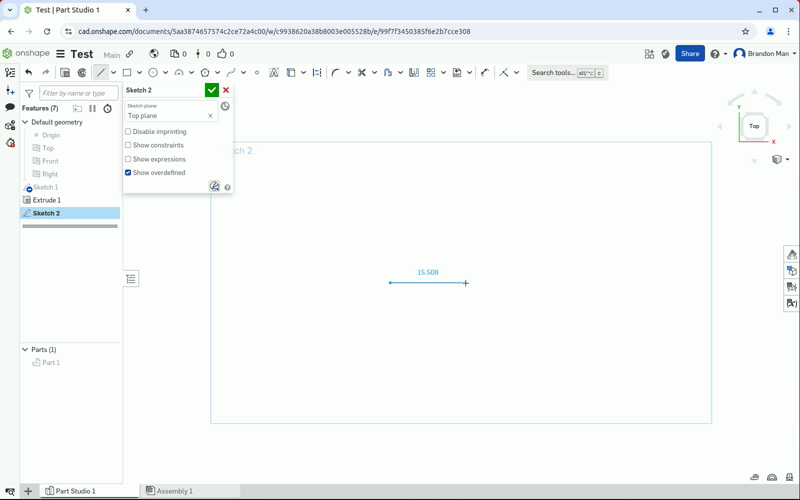
click(465, 282)
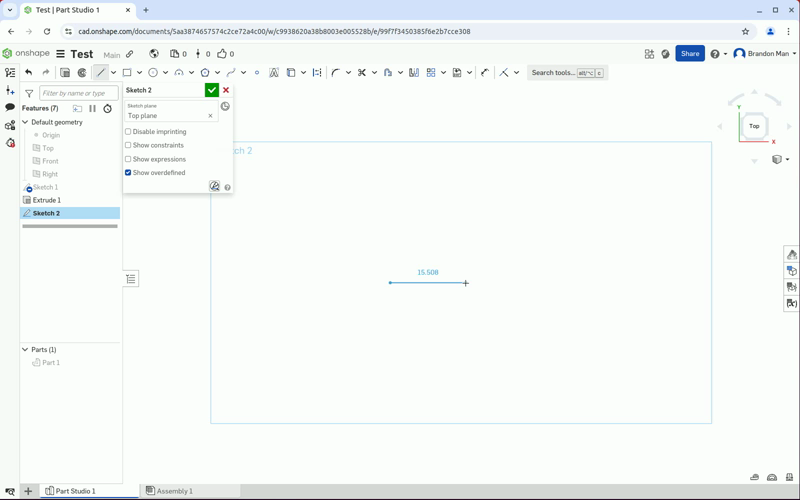
key_up(shift)
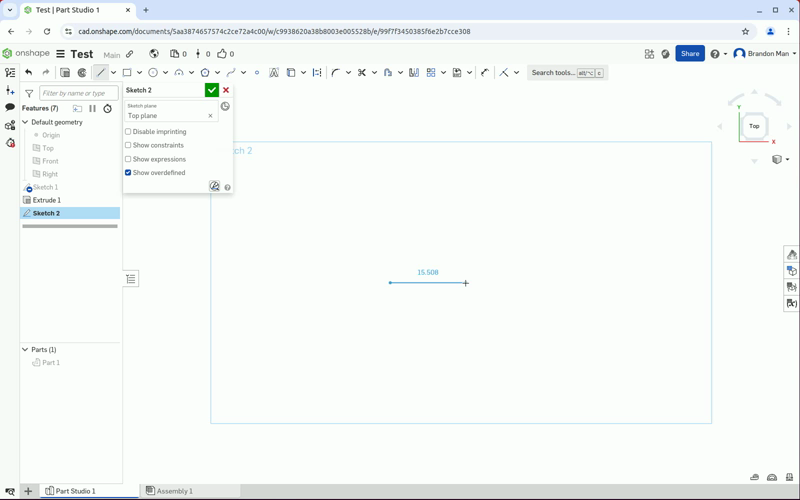
key_down(shift)
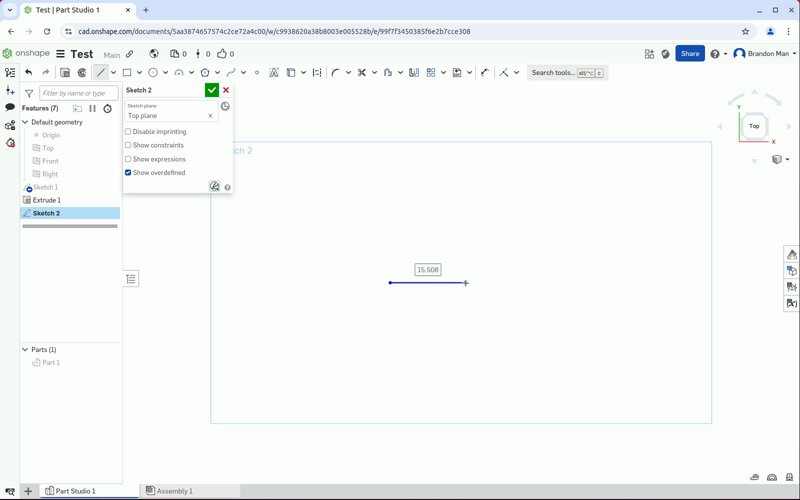
mouse_move(495, 282)
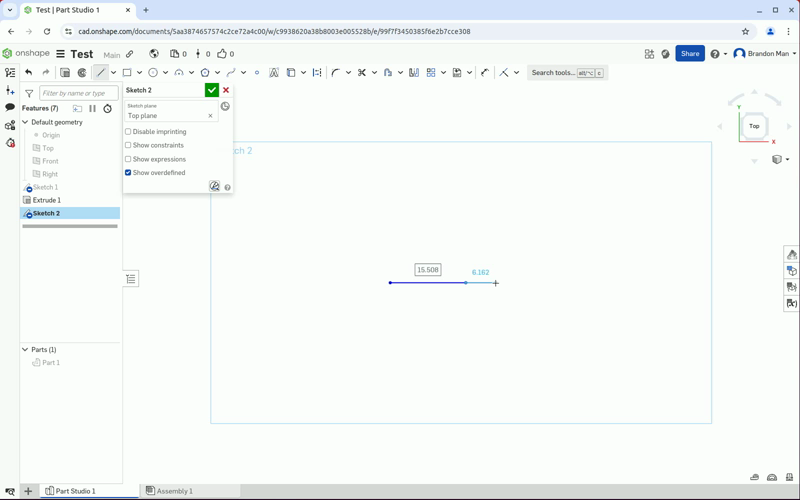
mouse_move(465, 244)
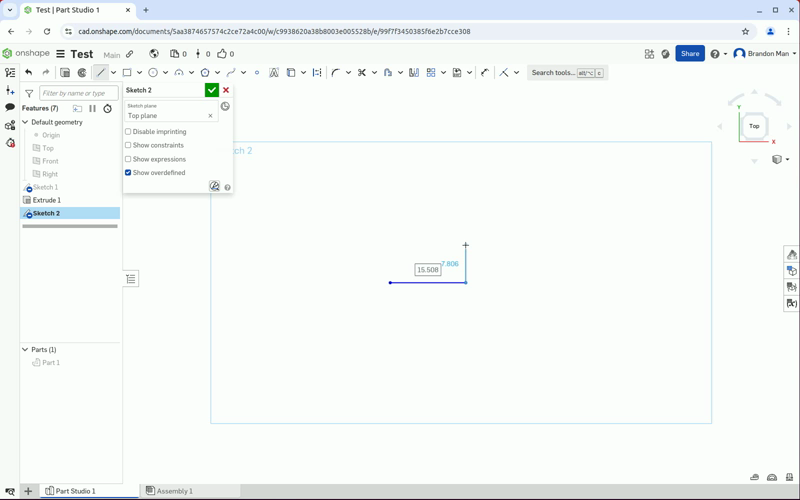
click(465, 244)
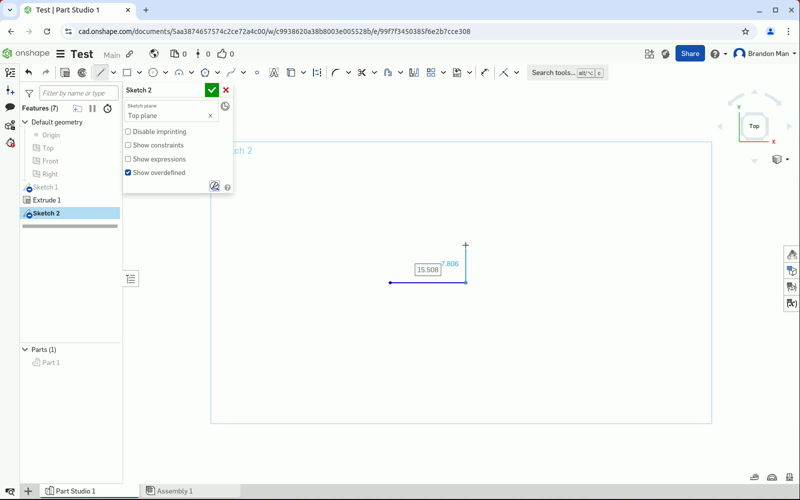
key_up(shift)
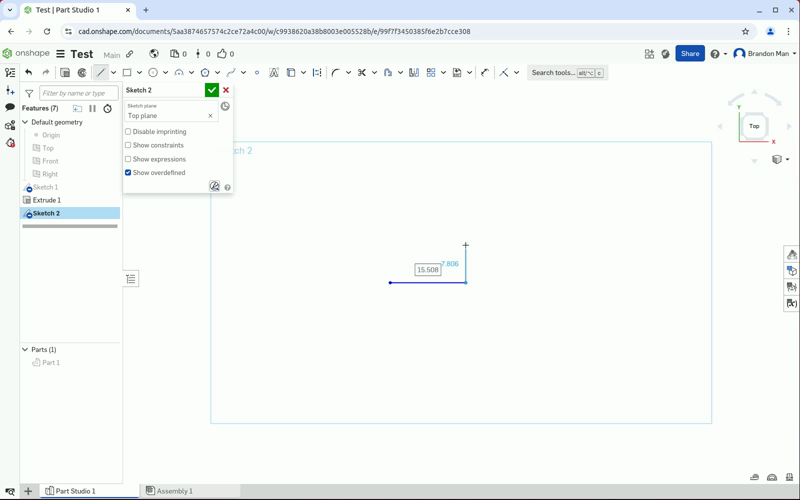
key_down(shift)
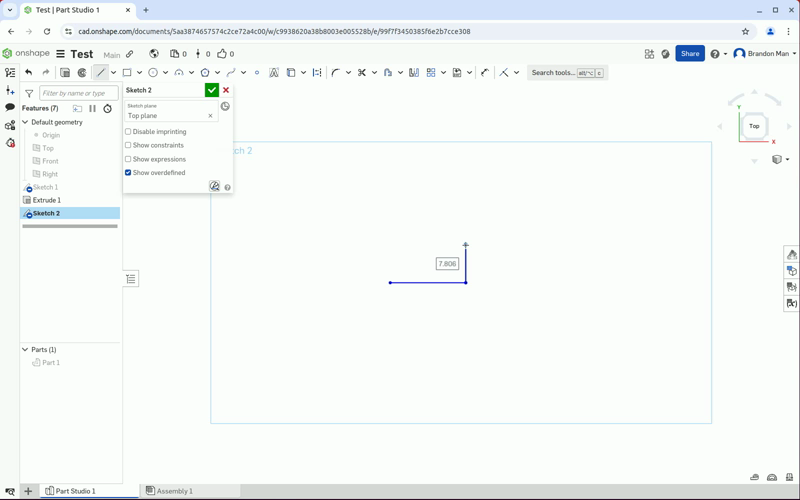
mouse_move(390, 244)
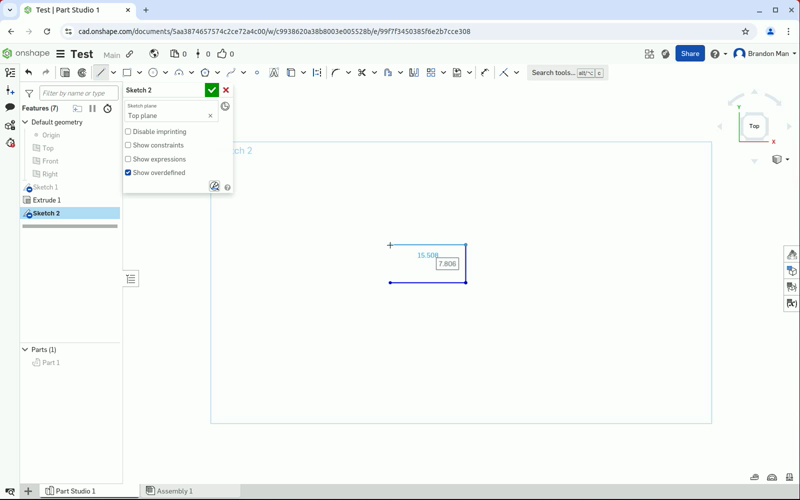
click(390, 244)
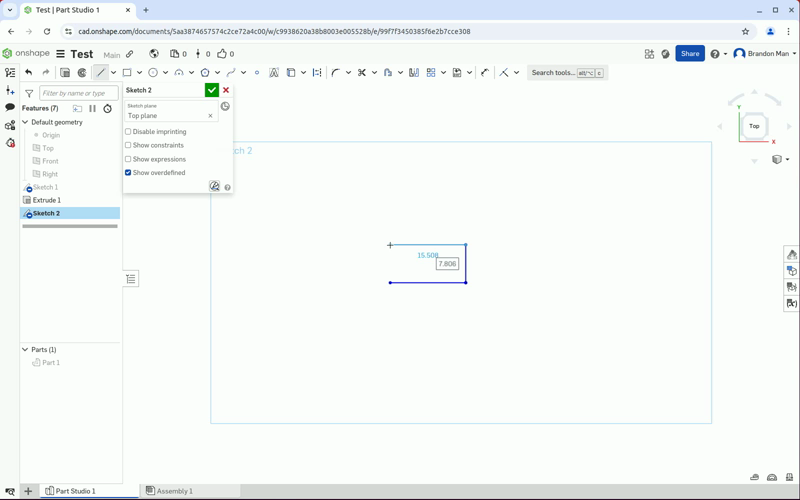
key_up(shift)
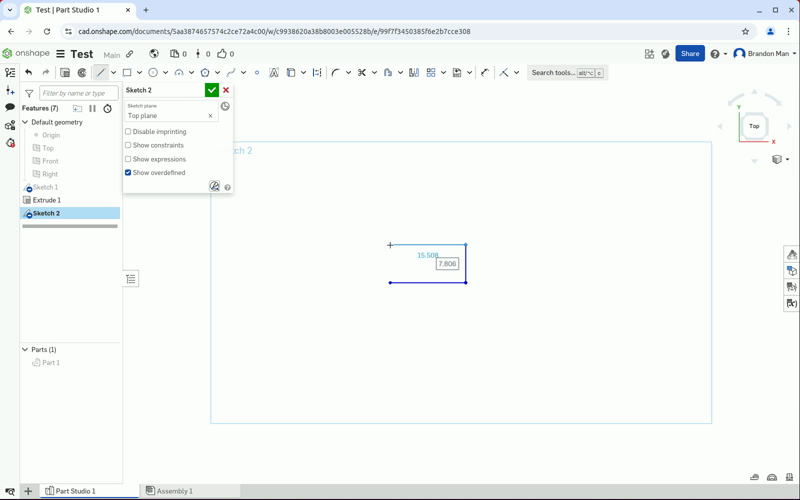
mouse_move(420, 244)
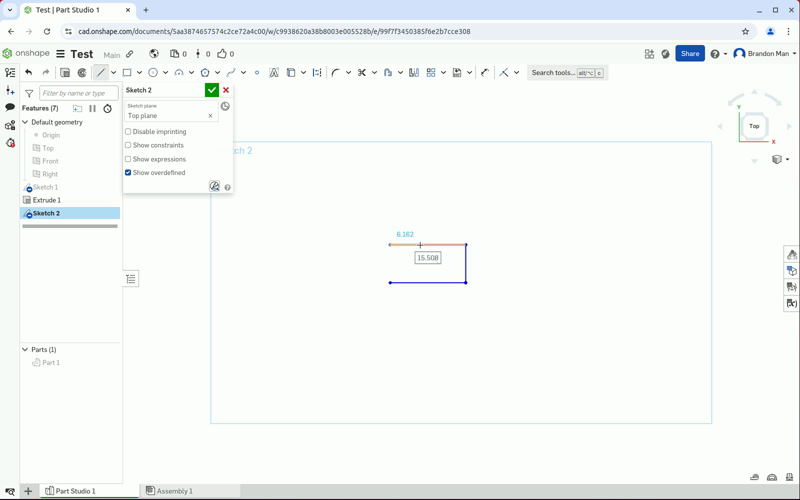
key_down(shift)
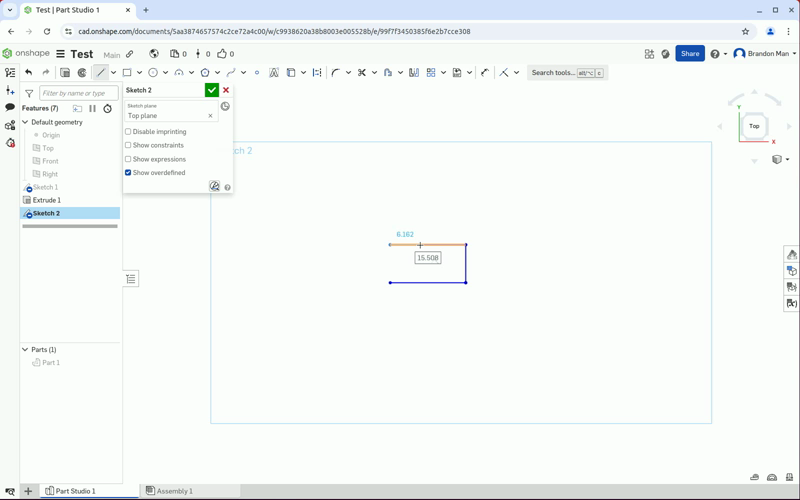
mouse_move(390, 282)
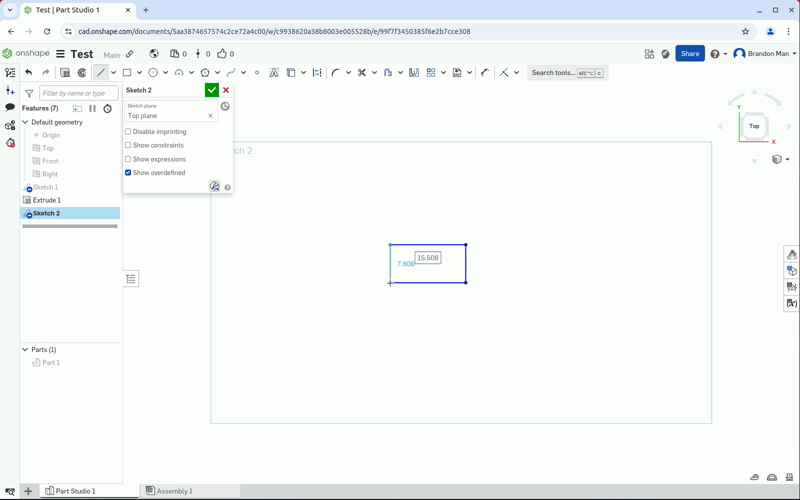
key_up(shift)
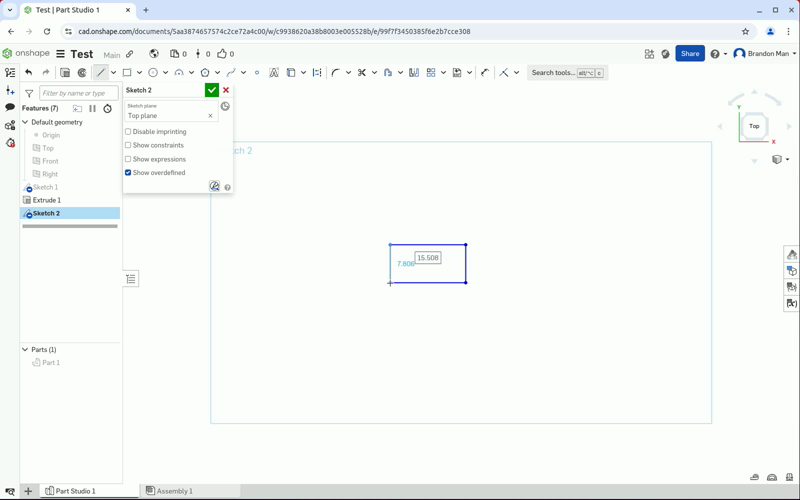
click(390, 282)
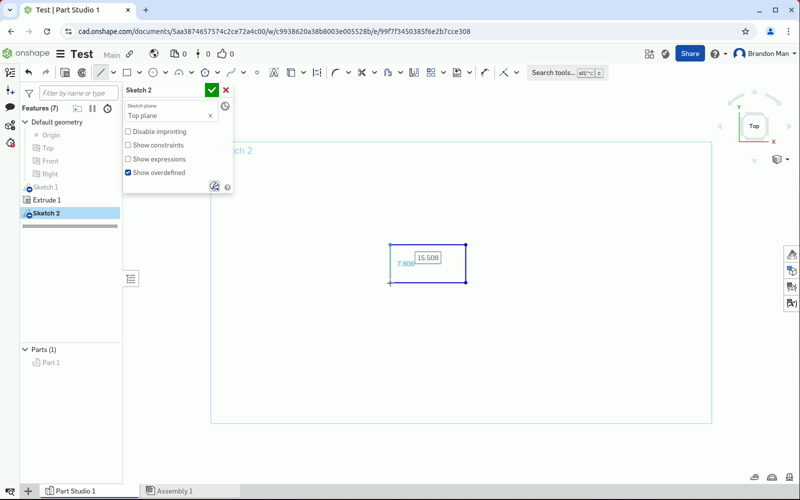
key(esc)
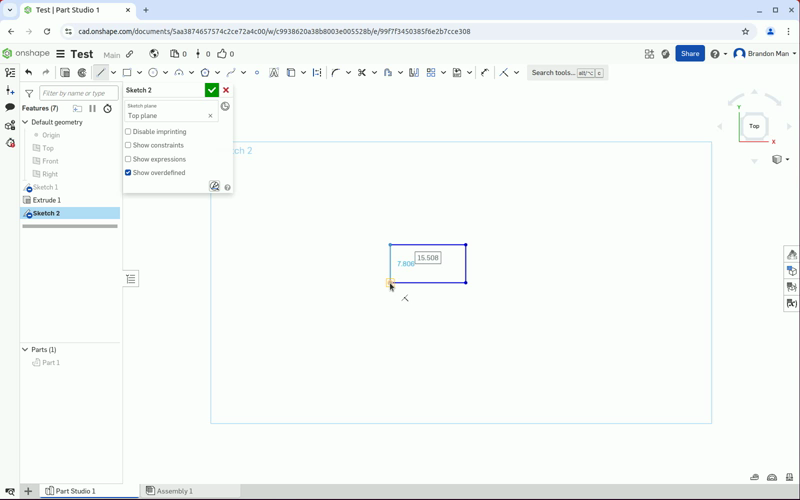
key(c)
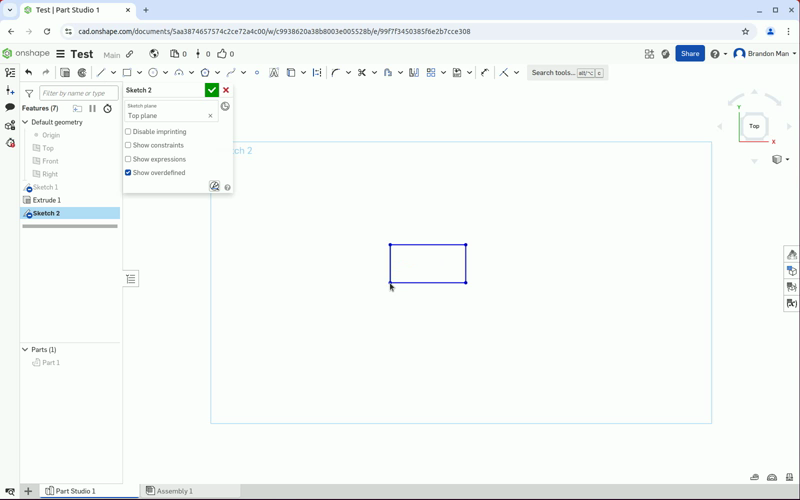
key_down(shift)
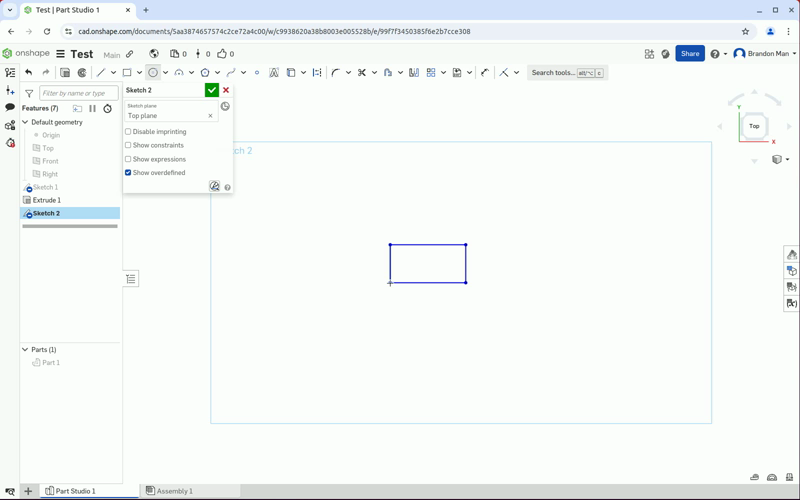
mouse_move(428, 264)
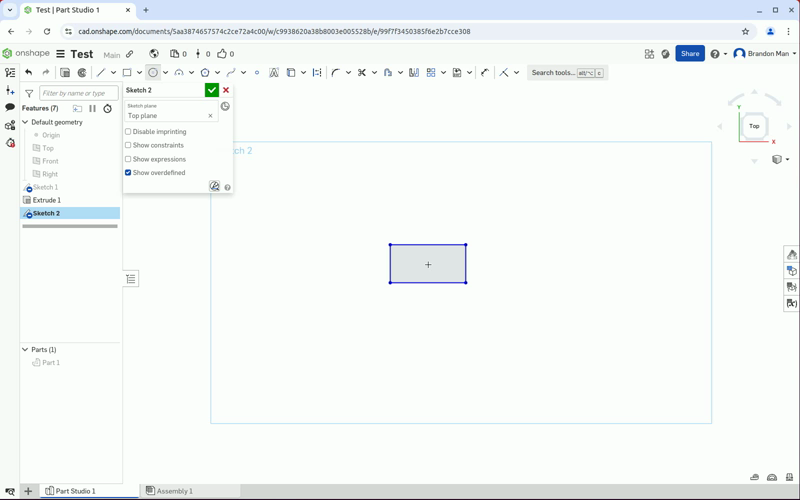
click(428, 264)
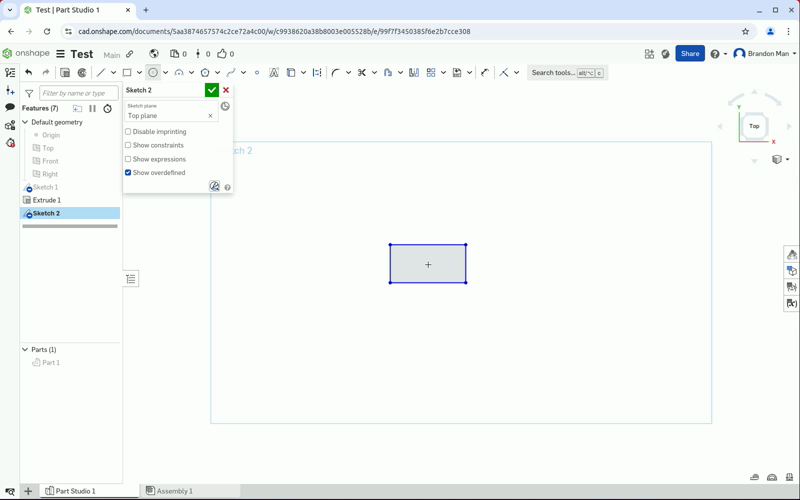
key_up(shift)
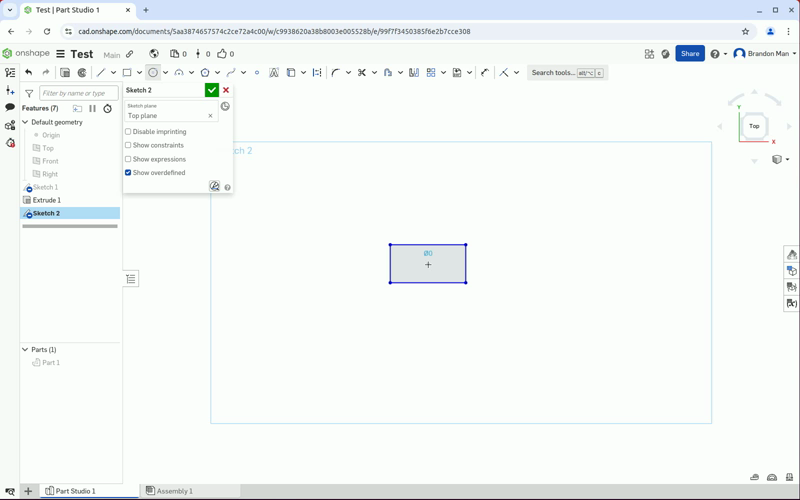
mouse_move(437, 264)
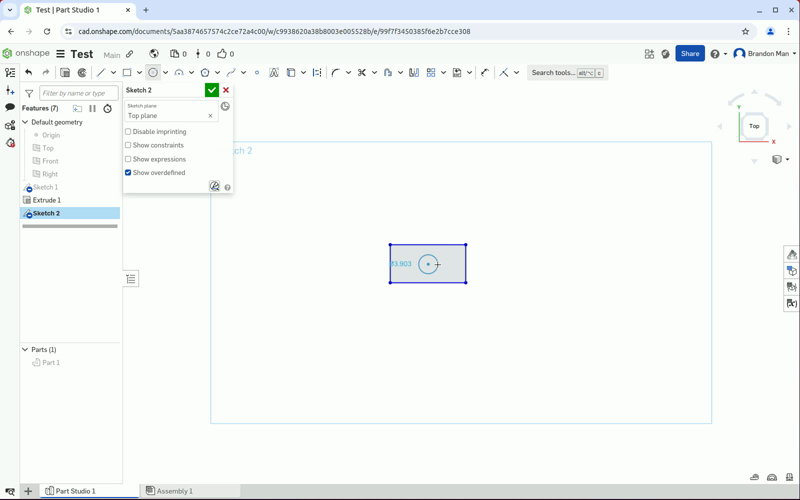
click(437, 264)
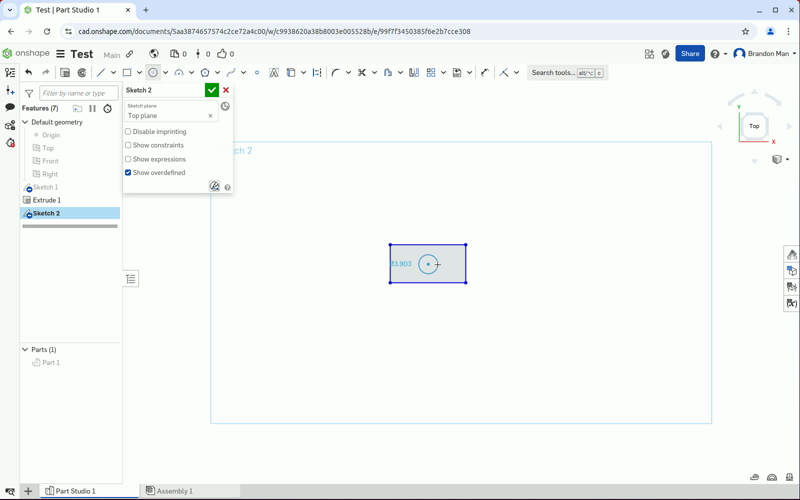
key(esc)
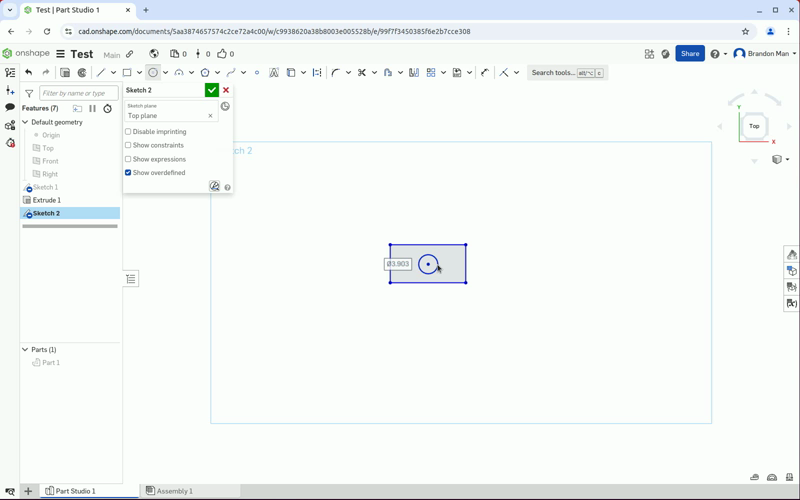
mouse_move(403, 265)
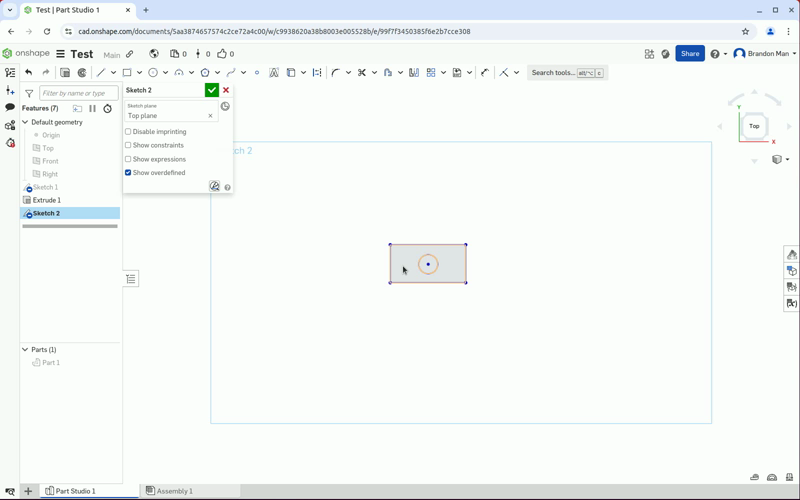
click(403, 265)
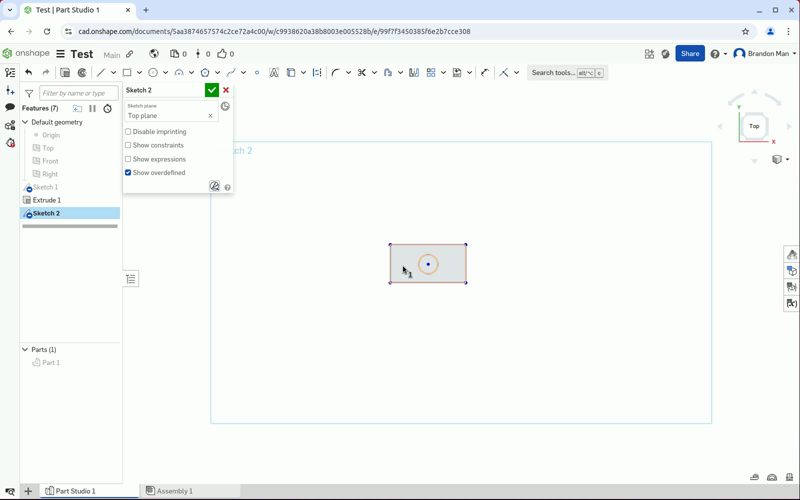
mouse_move(73, 352)
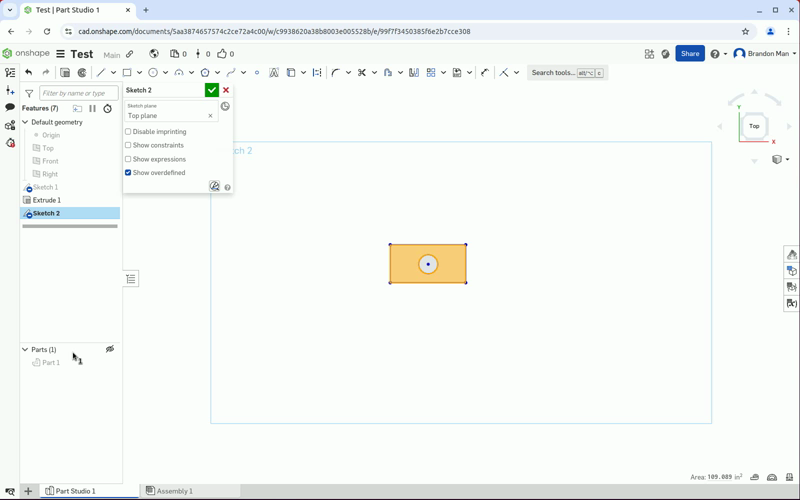
key(shift+y)
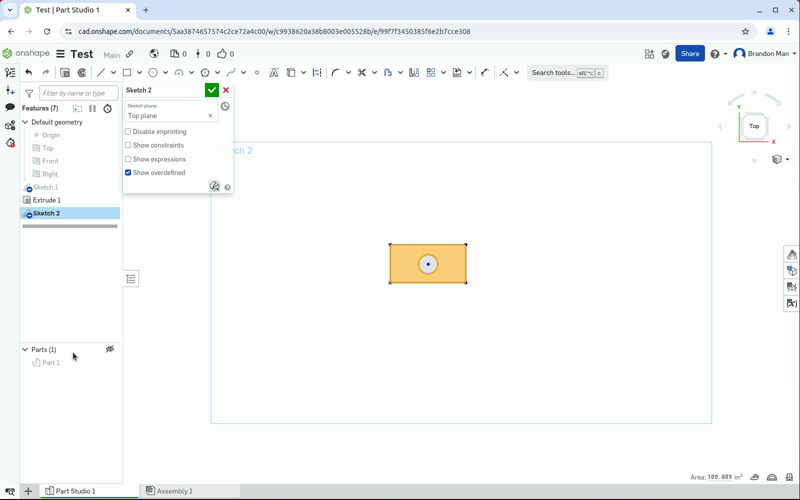
key(shift+e)
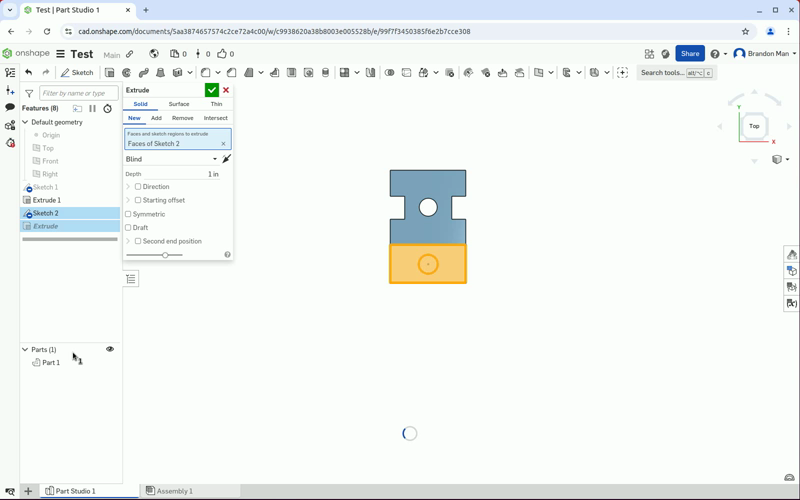
mouse_move(143, 106)
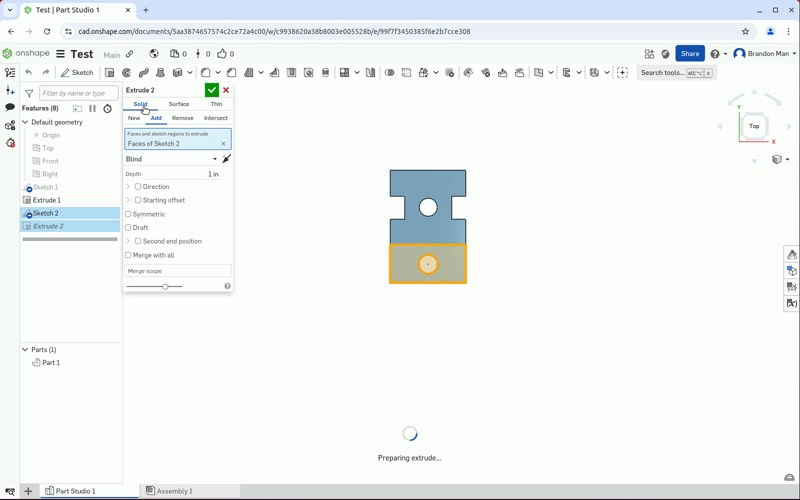
click(143, 106)
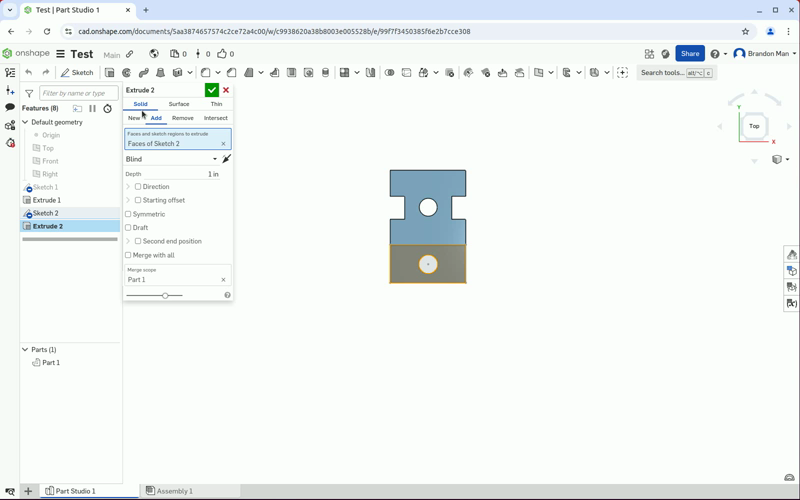
mouse_move(137, 120)
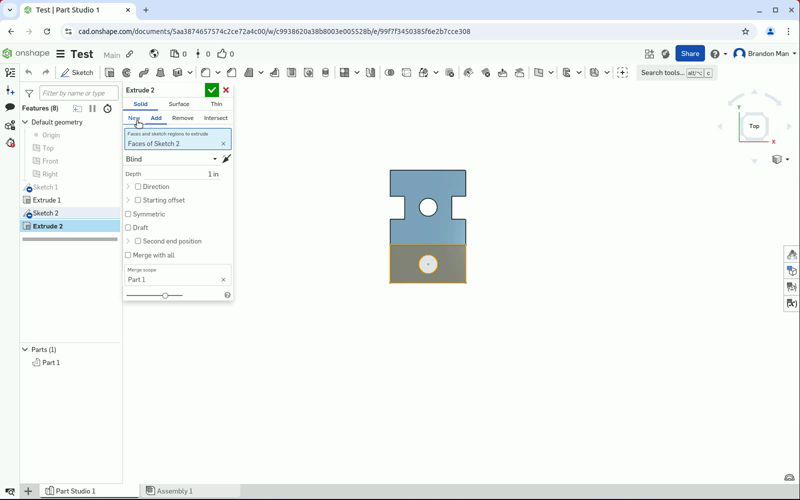
click(137, 120)
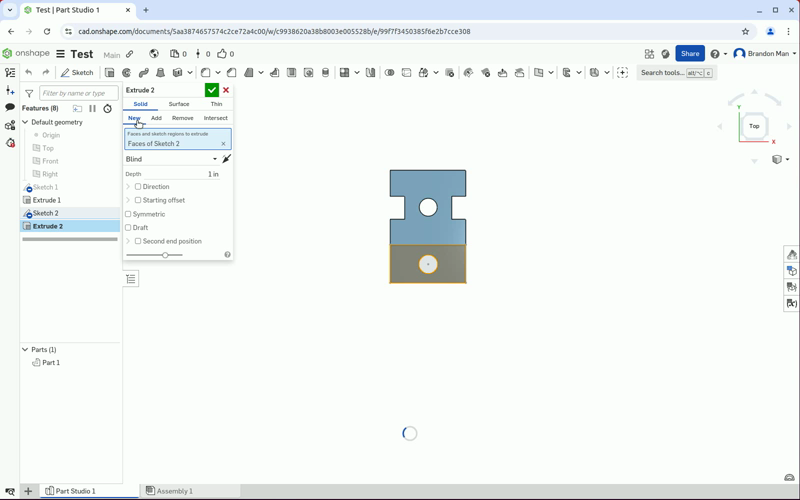
key(tab, 4)
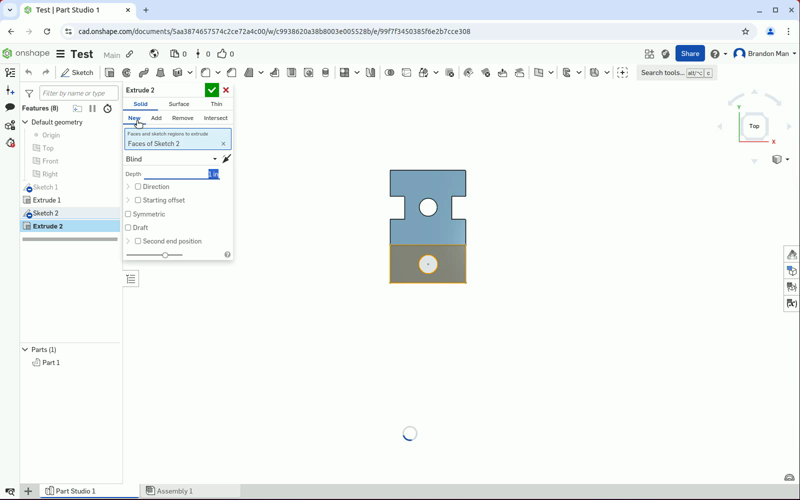
text(3.851)
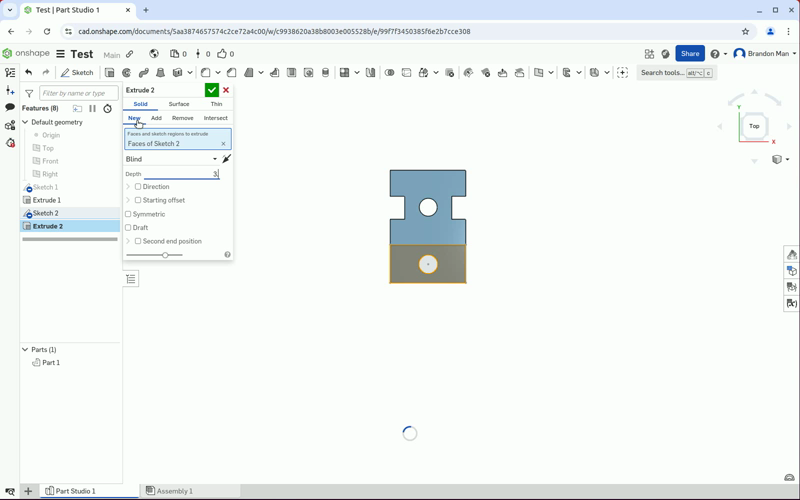
key(enter)
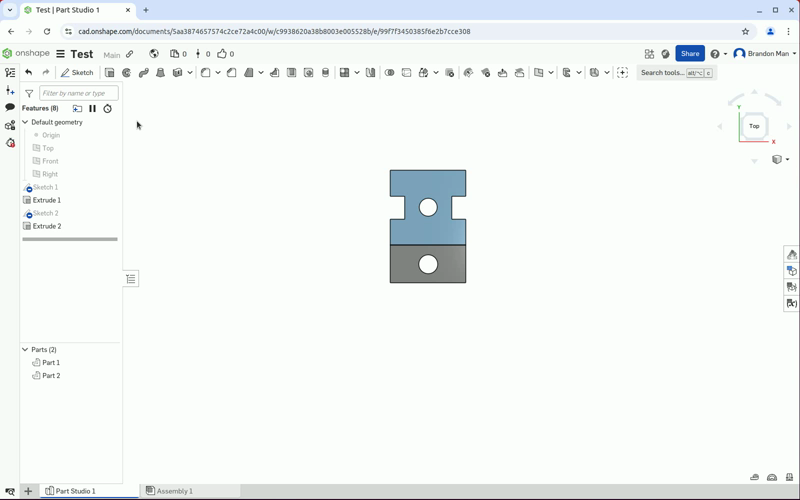
key(shift+h)
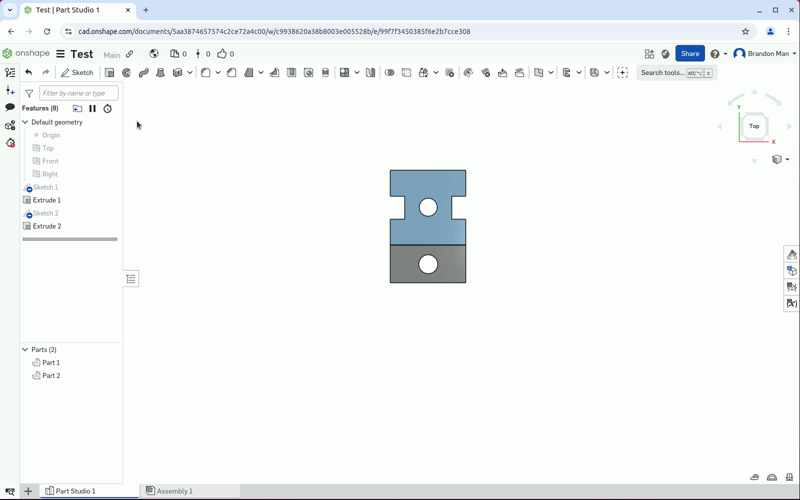
key(shift+h)
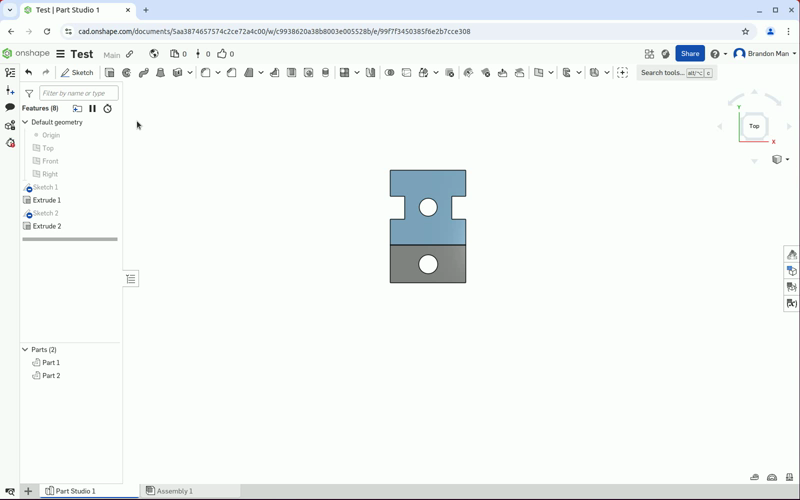
mouse_move(73, 189)
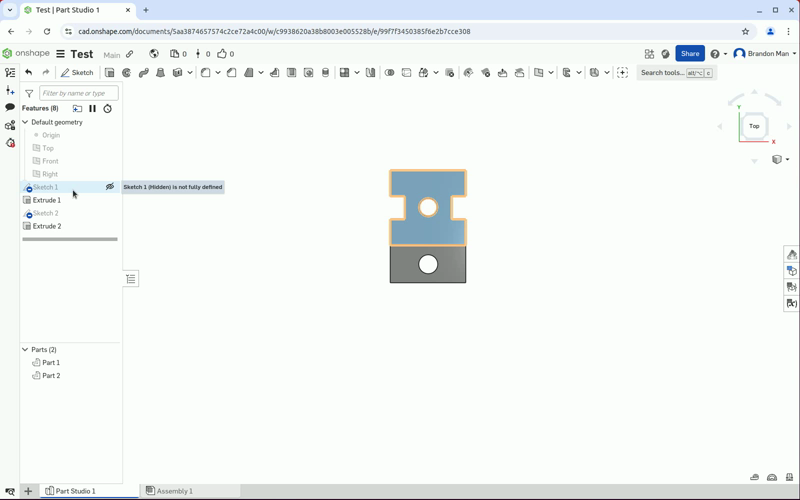
click(73, 189)
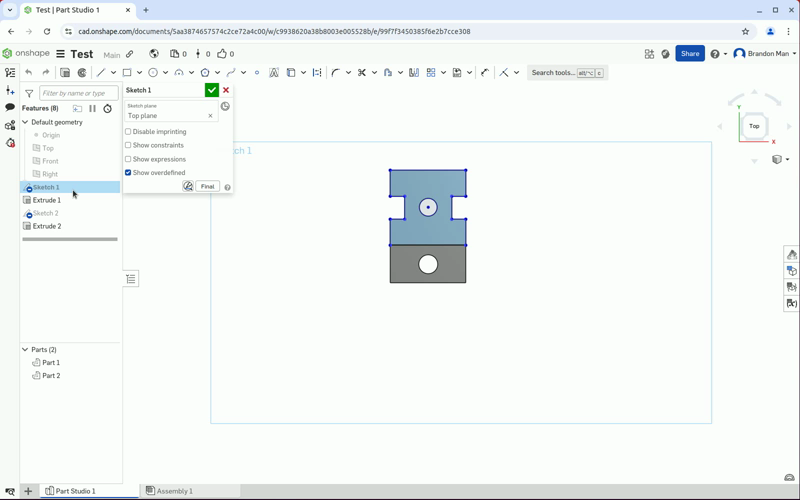
mouse_move(229, 92)
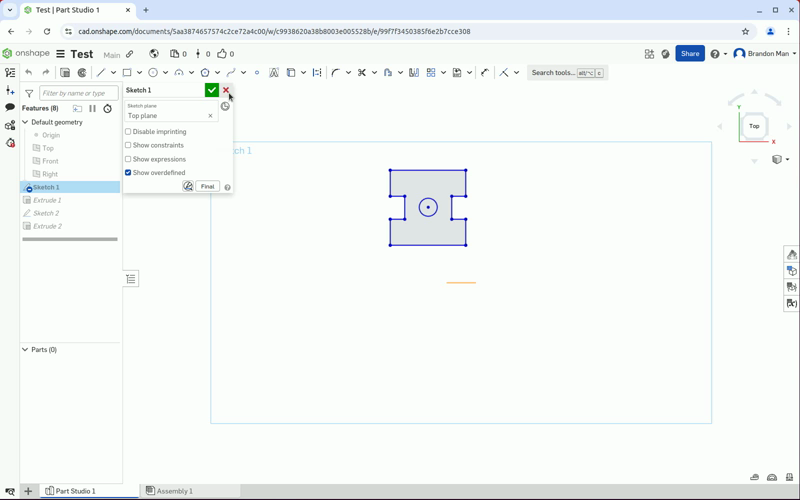
click(229, 92)
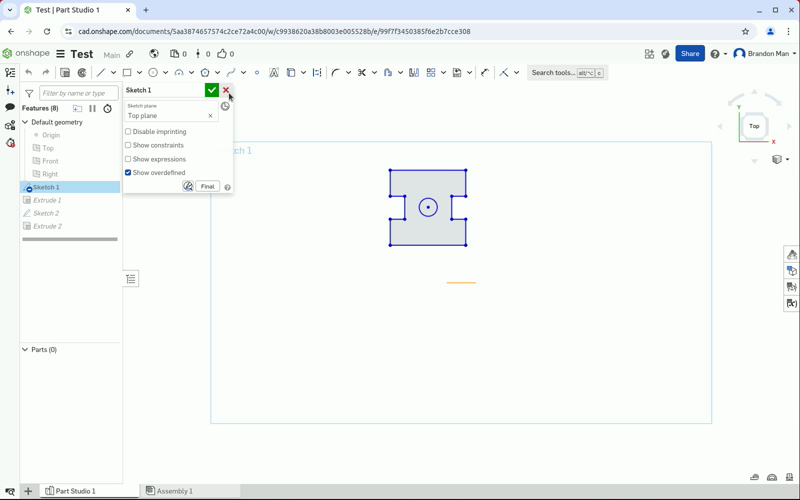
key(shift+s)
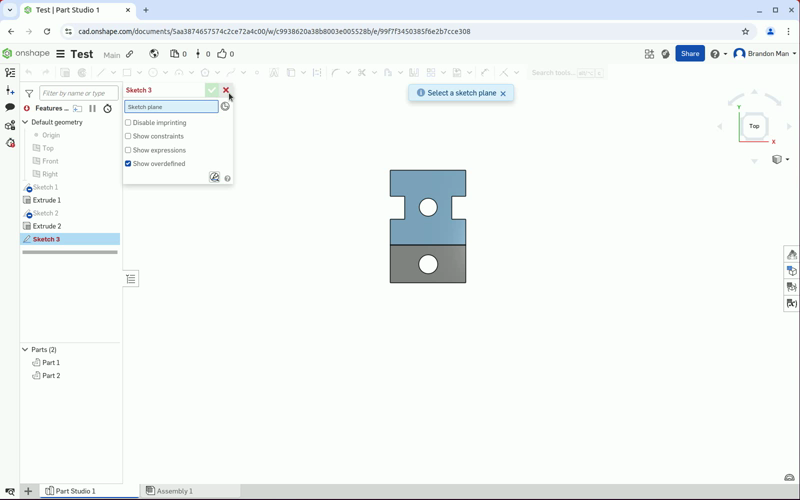
mouse_move(73, 150)
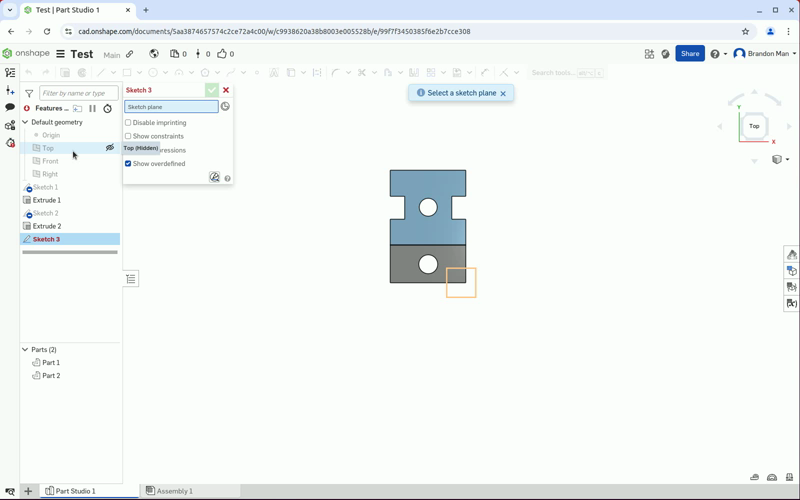
click(73, 150)
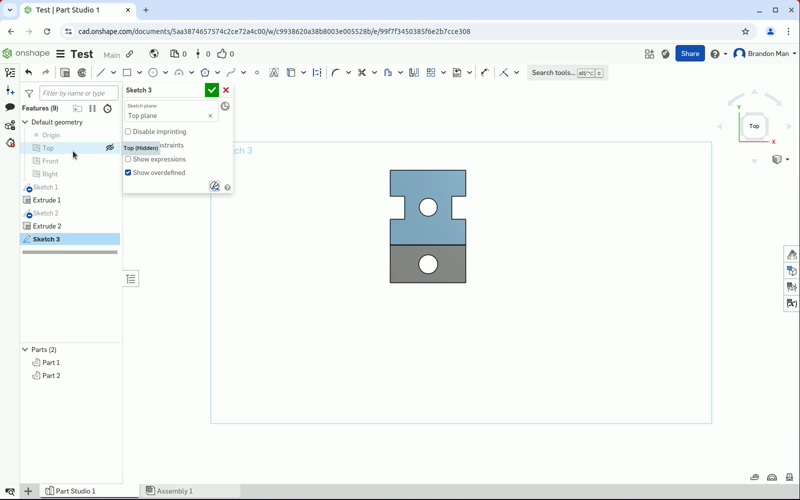
mouse_move(73, 352)
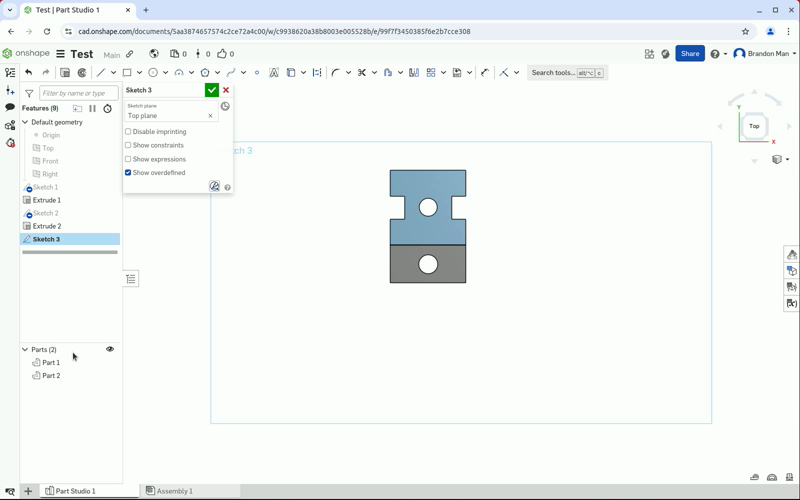
key(y)
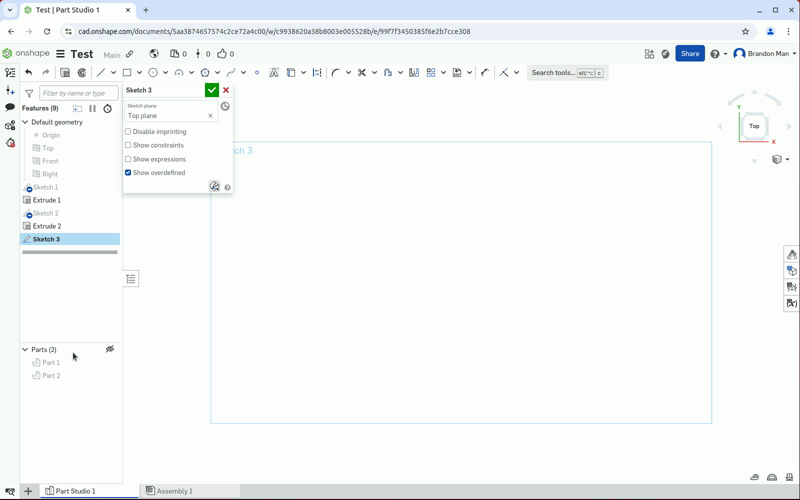
key(l)
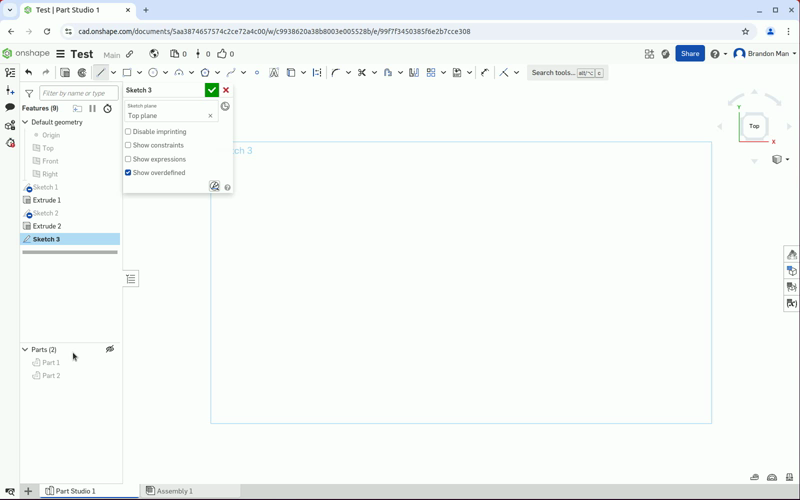
key_down(shift)
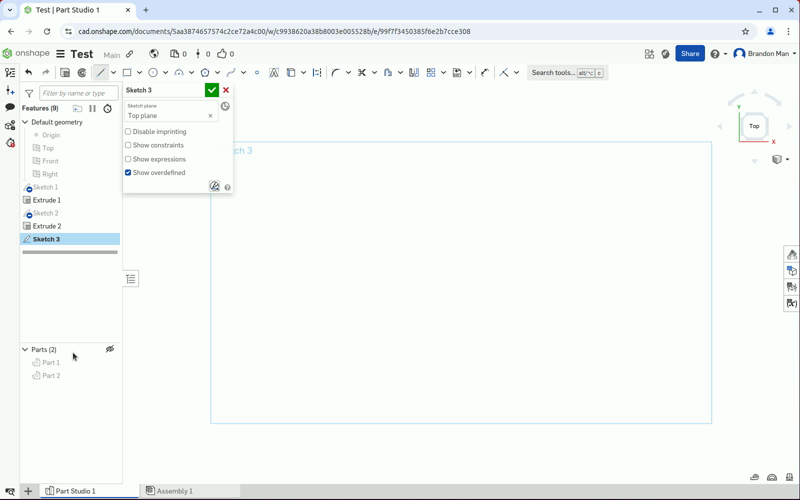
mouse_move(390, 218)
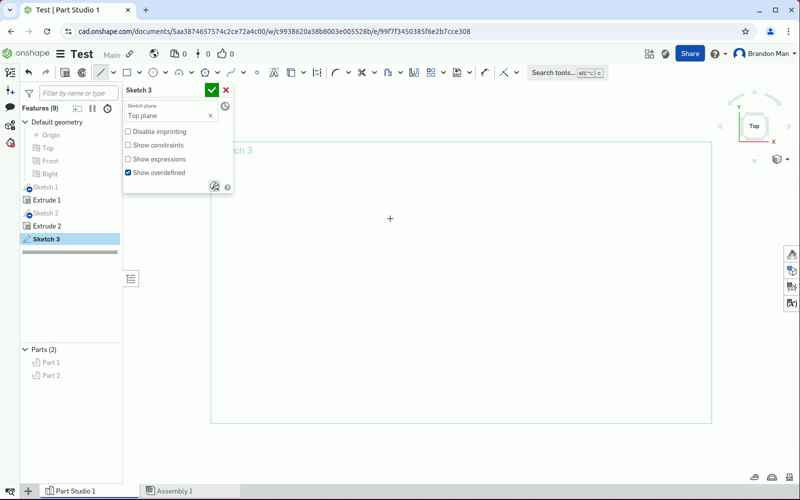
click(390, 218)
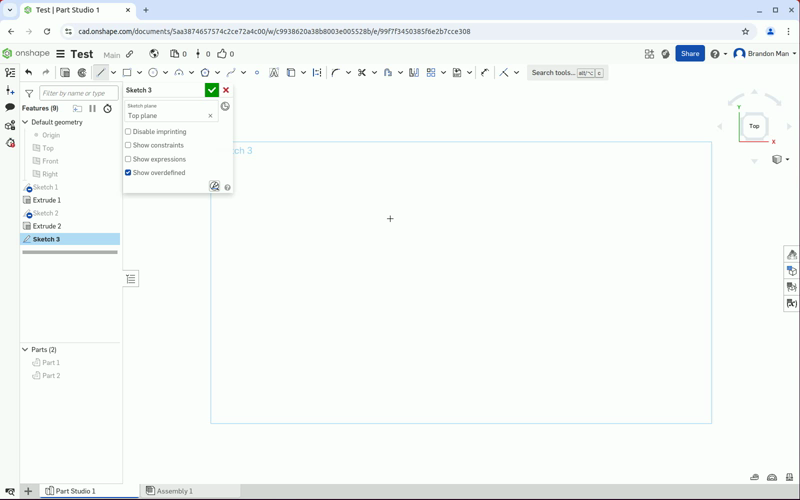
key_up(shift)
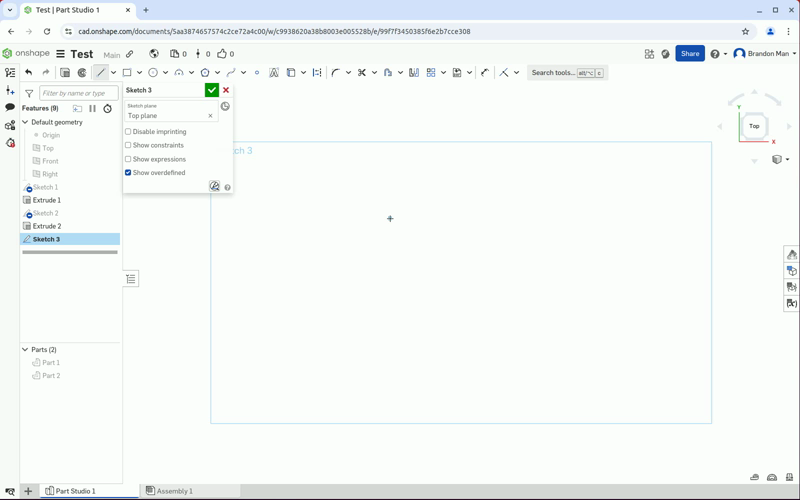
key_down(shift)
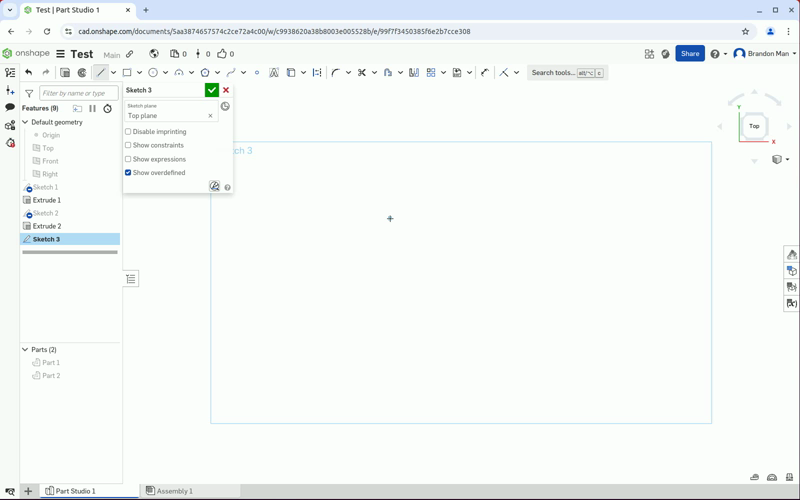
mouse_move(420, 218)
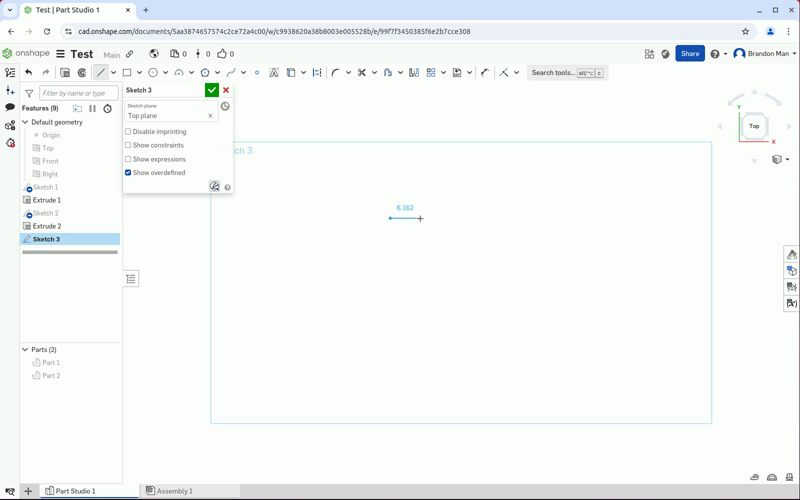
mouse_move(404, 218)
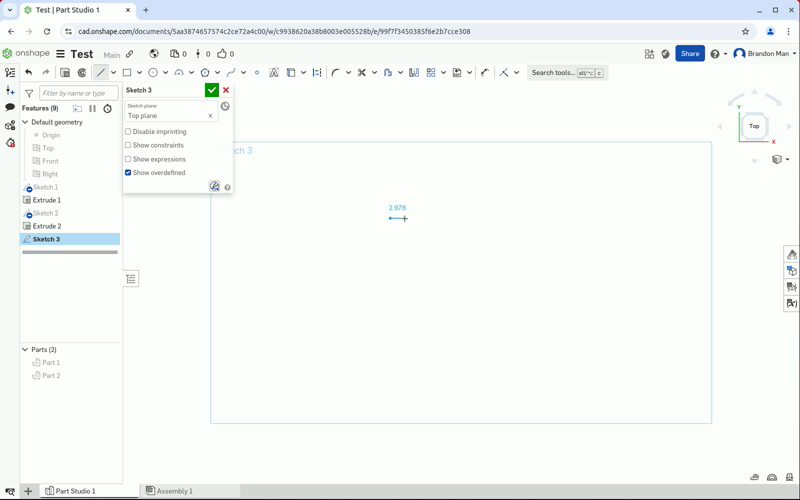
click(404, 218)
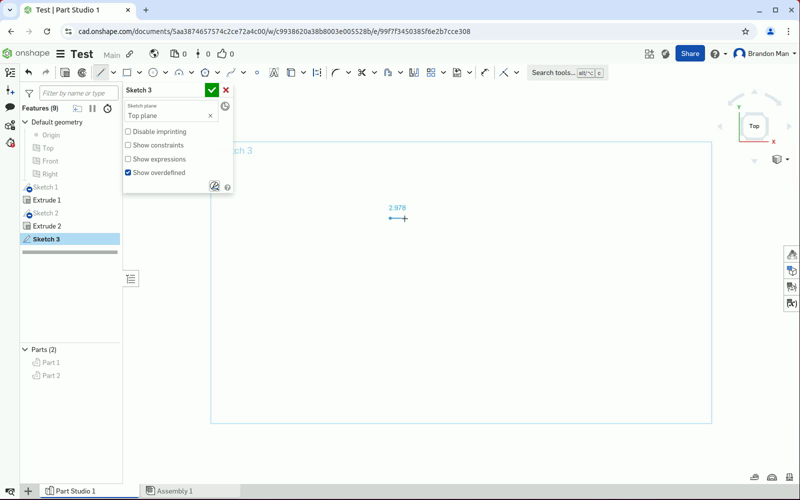
key_up(shift)
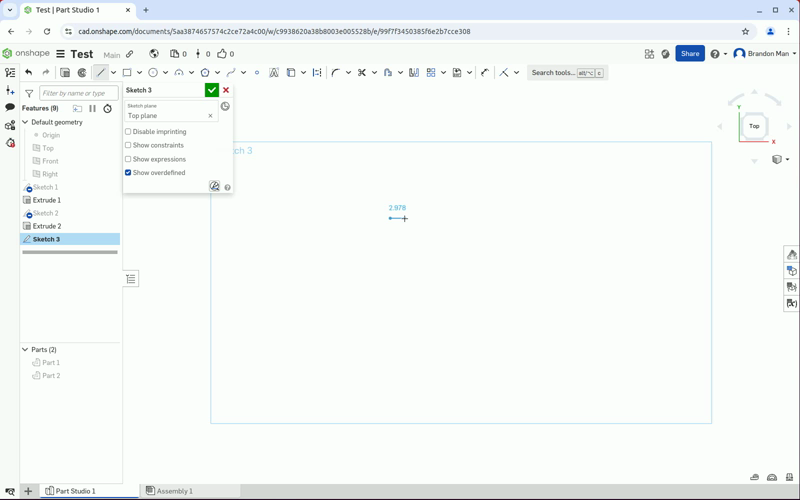
key_down(shift)
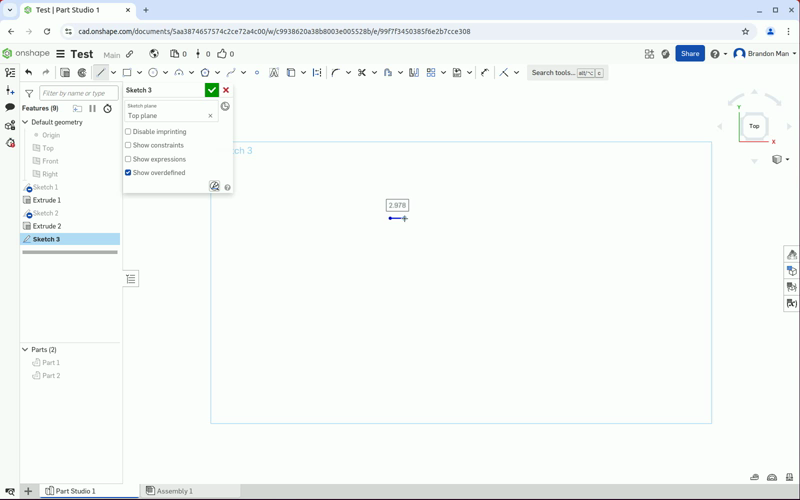
mouse_move(434, 218)
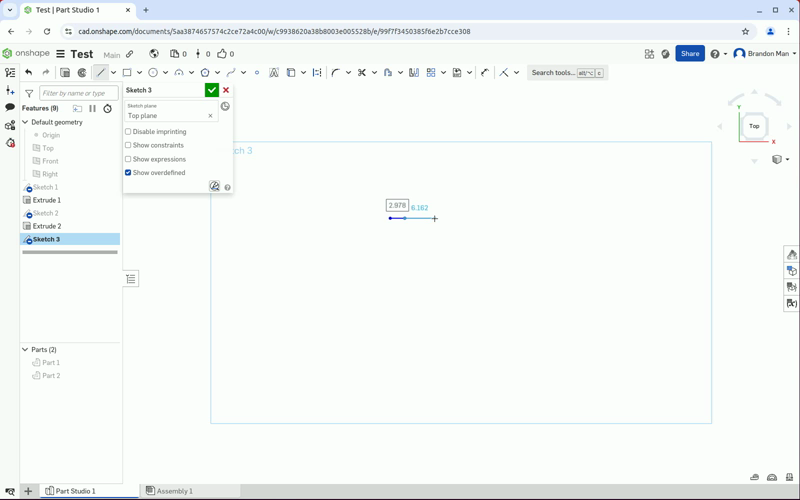
mouse_move(404, 195)
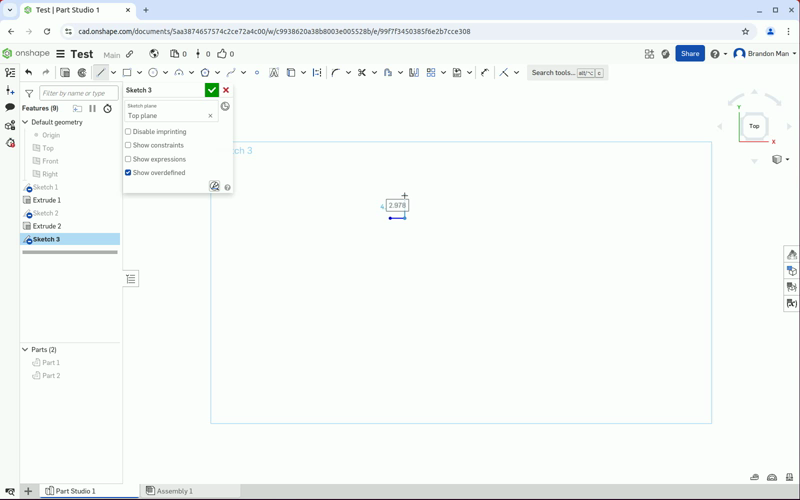
click(404, 195)
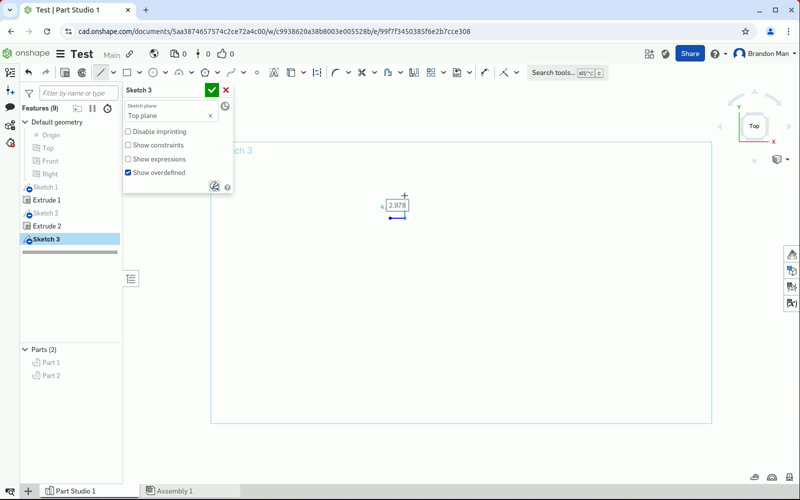
key_up(shift)
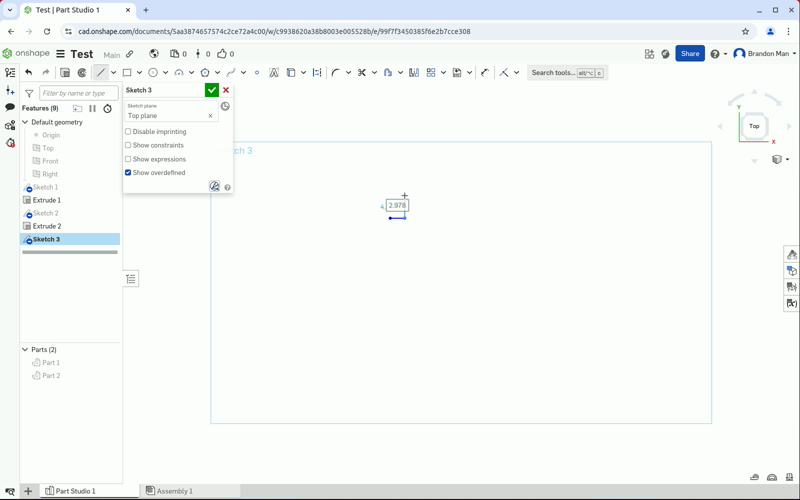
key_down(shift)
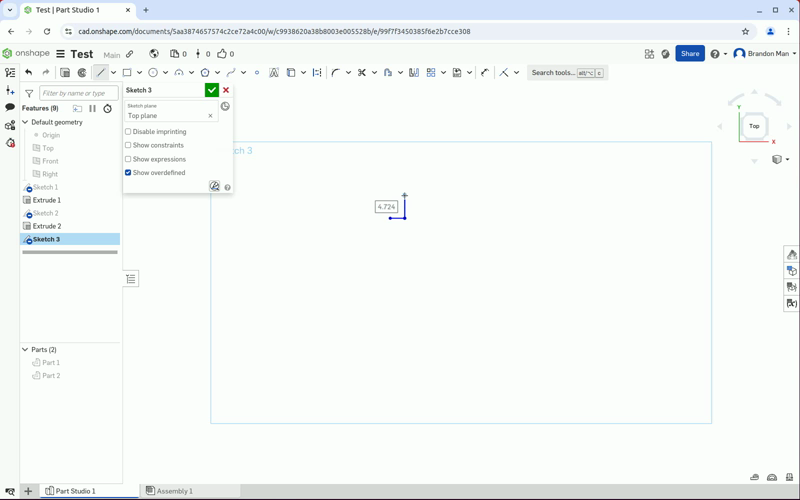
mouse_move(434, 195)
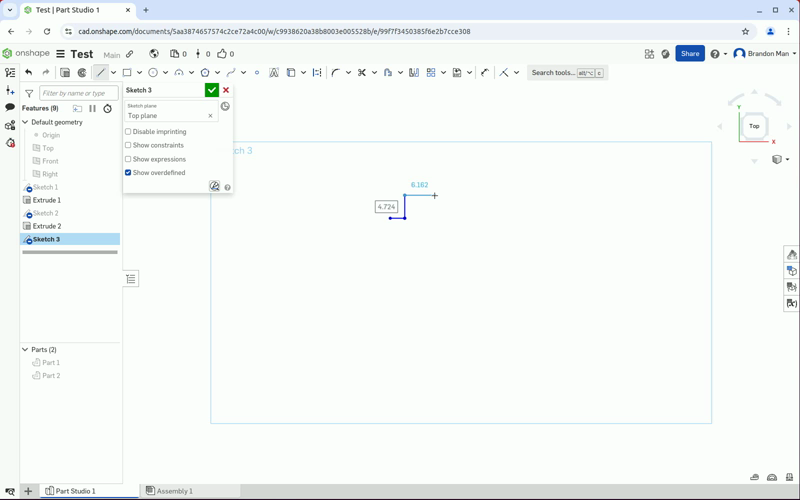
mouse_move(390, 195)
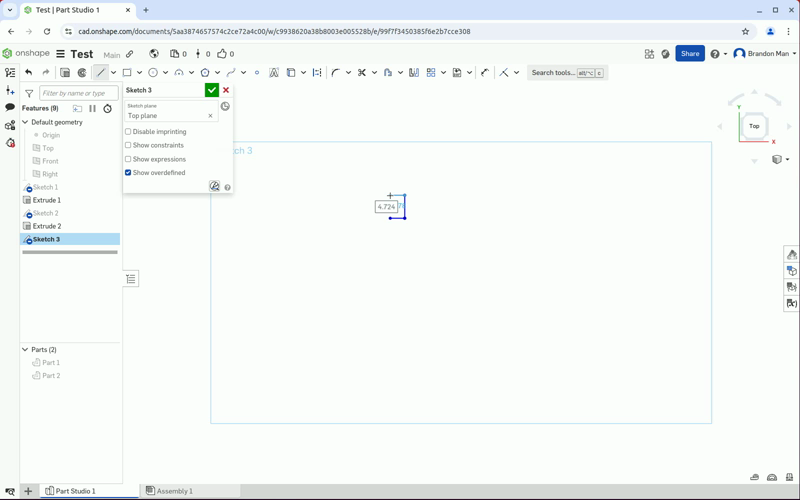
click(390, 195)
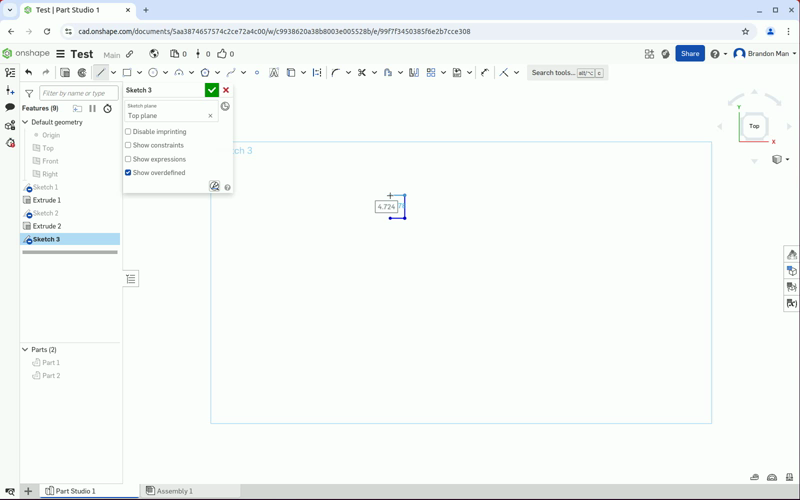
key_up(shift)
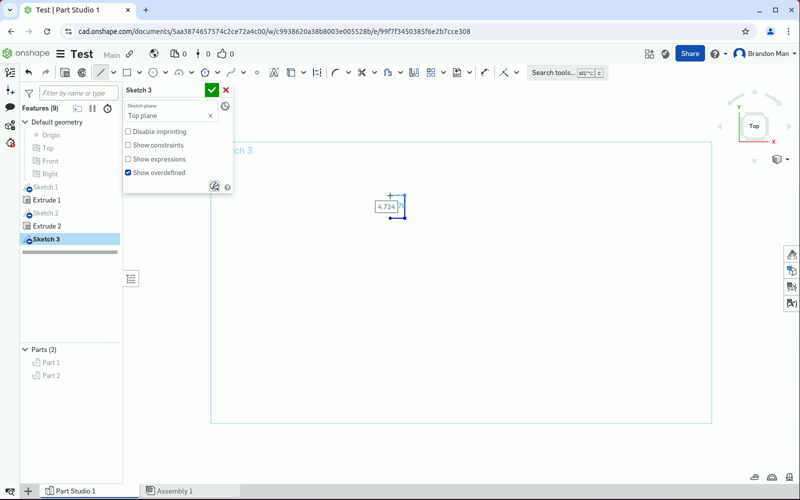
mouse_move(420, 195)
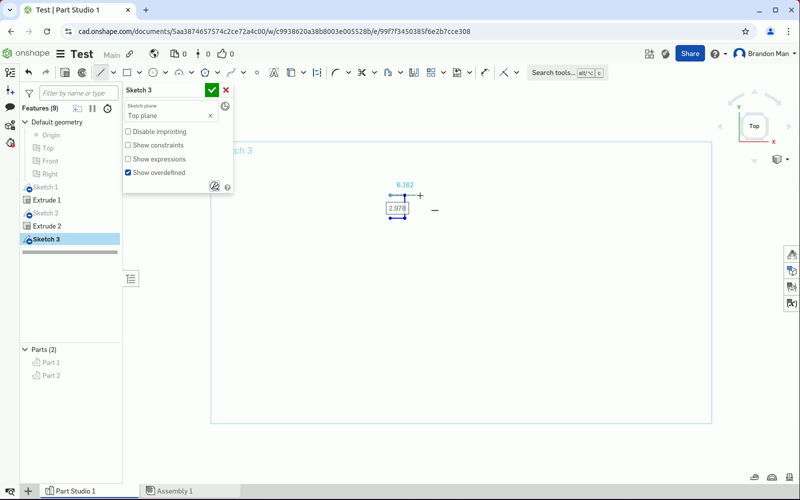
key_down(shift)
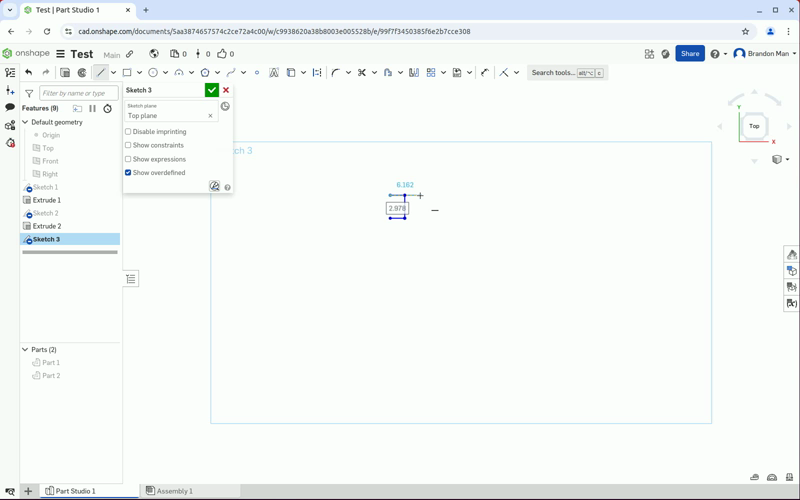
mouse_move(390, 218)
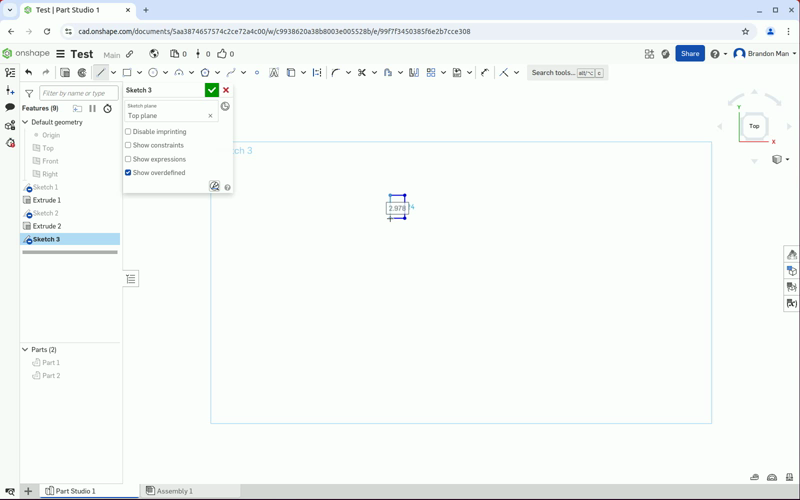
key_up(shift)
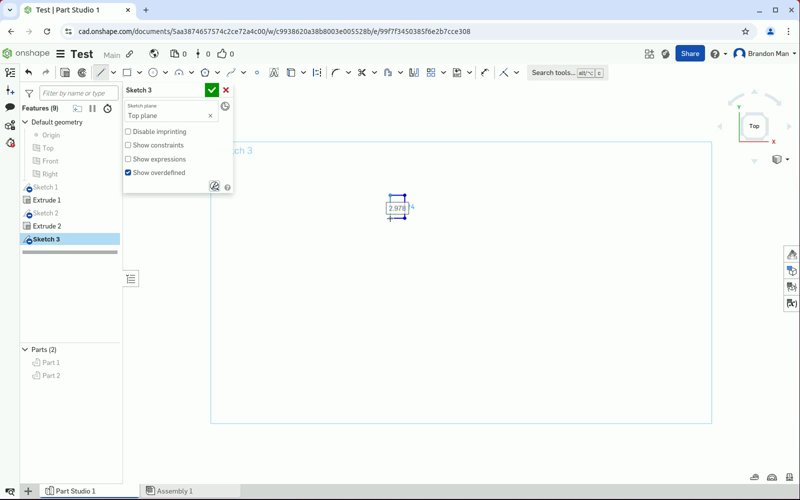
click(390, 218)
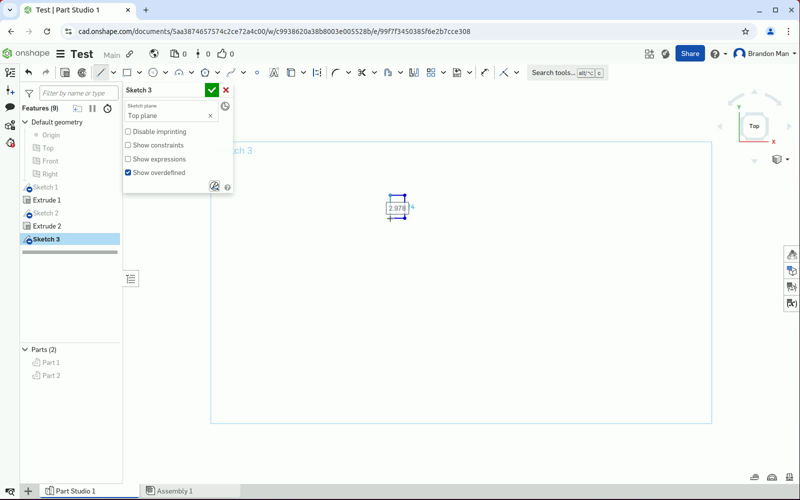
key(esc)
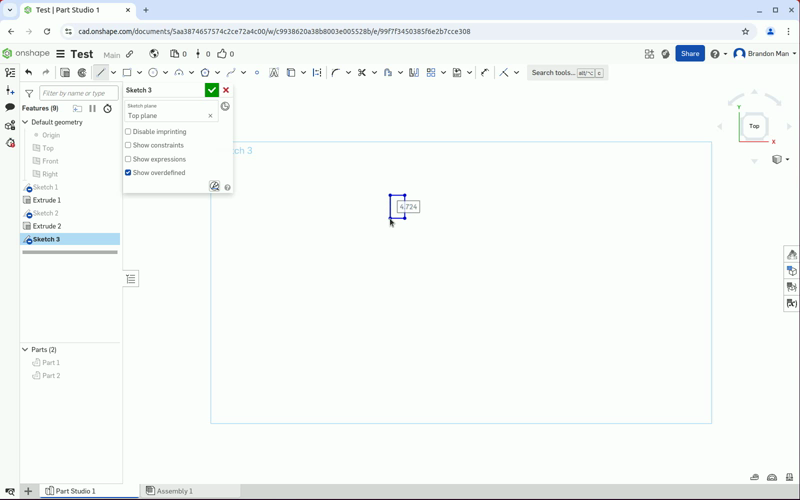
mouse_move(393, 203)
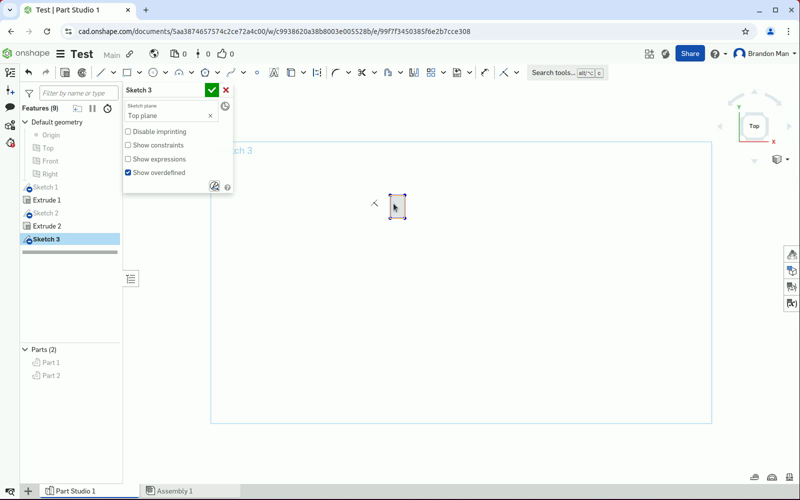
scroll(6)
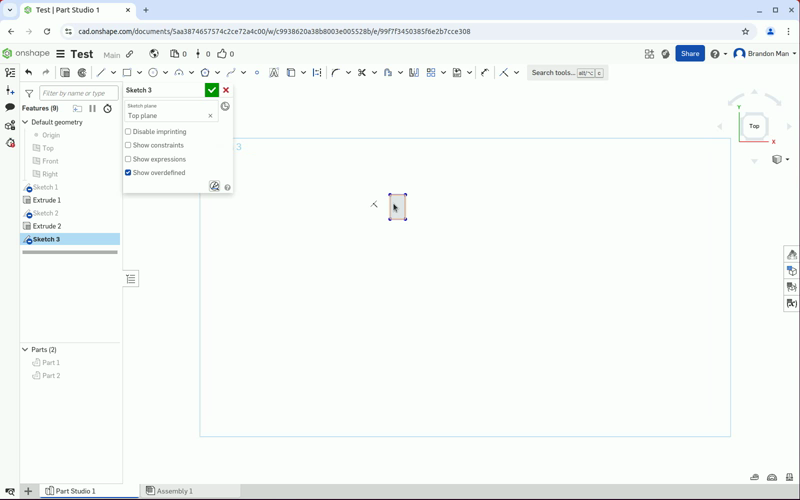
scroll(6)
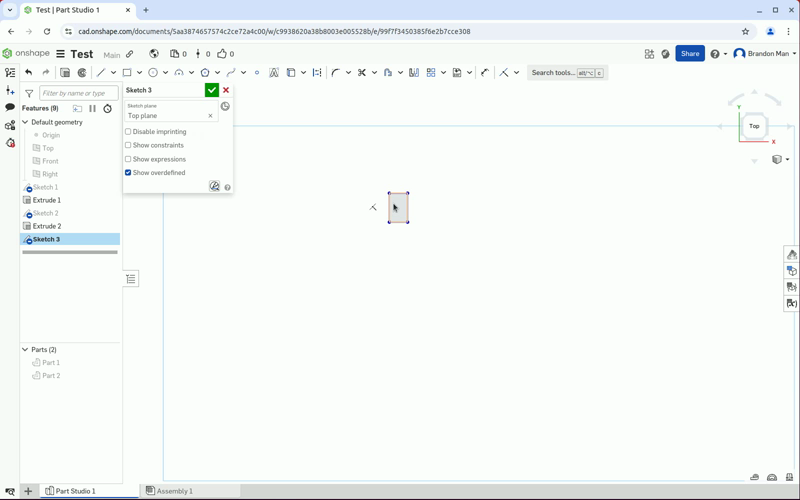
scroll(6)
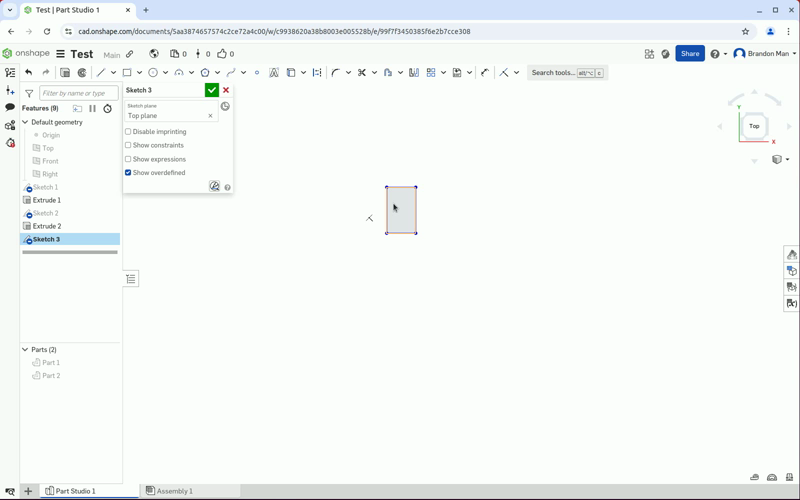
scroll(6)
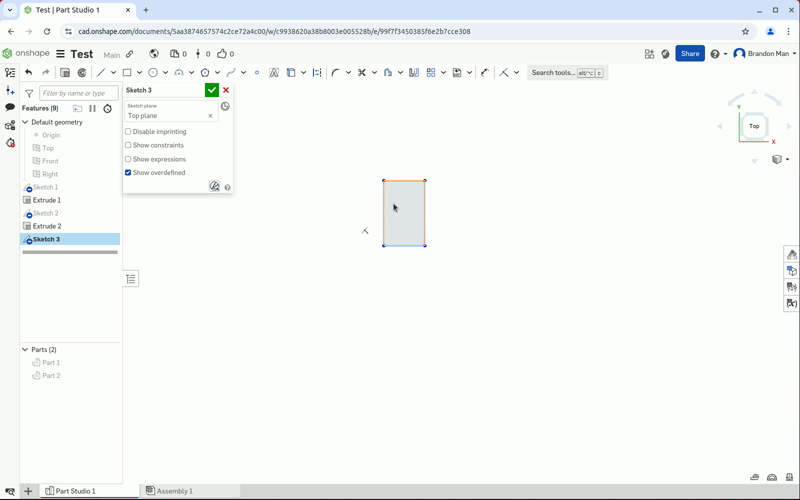
scroll(6)
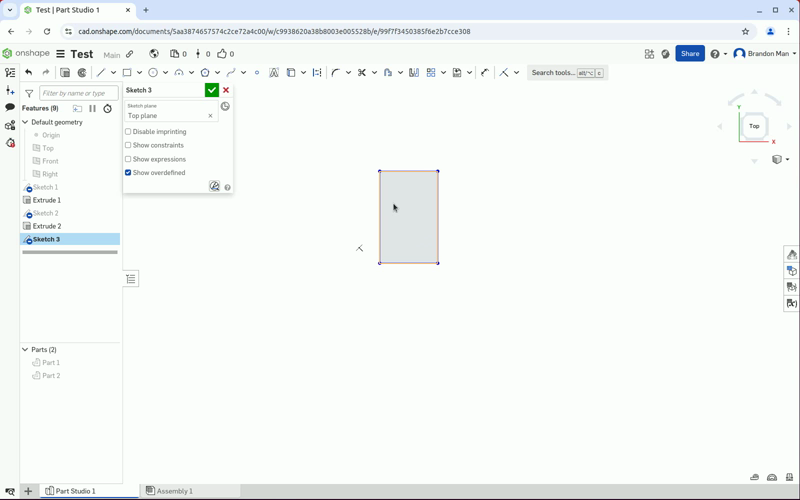
scroll(6)
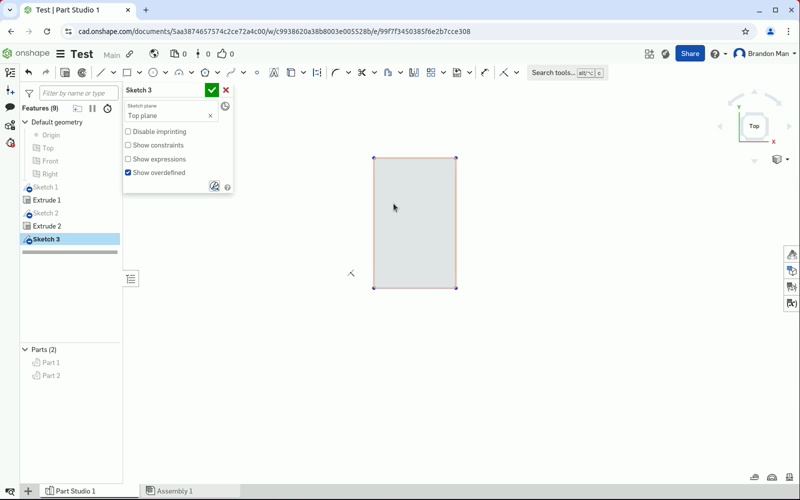
scroll(6)
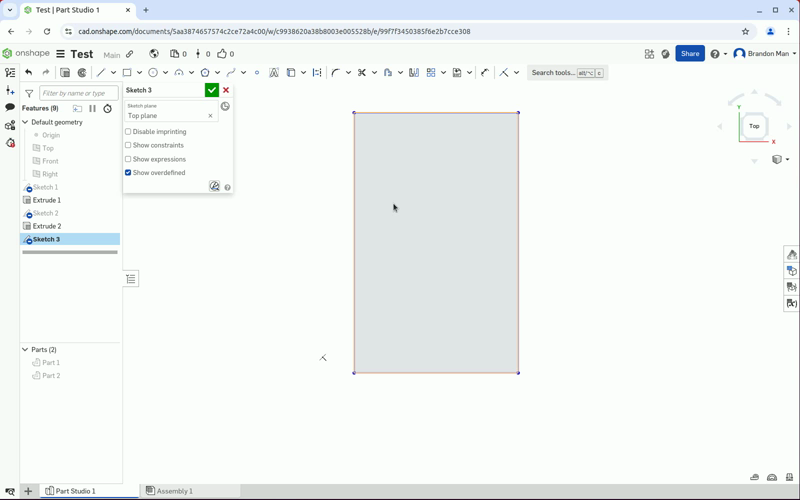
click(393, 203)
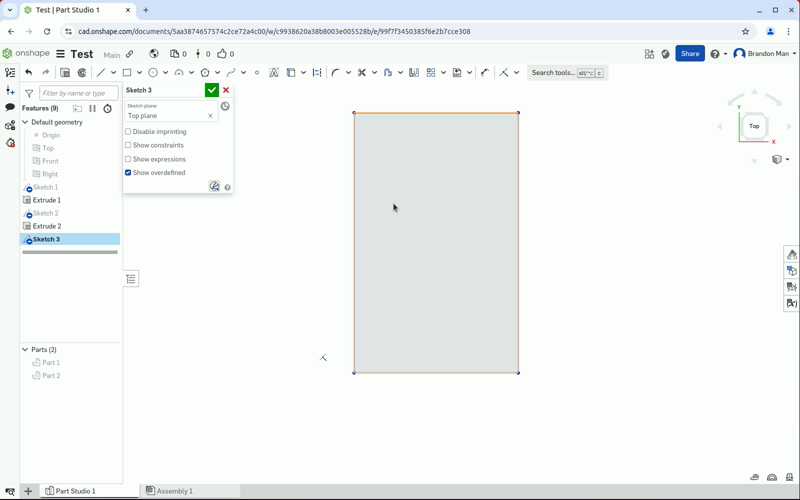
scroll(-6)
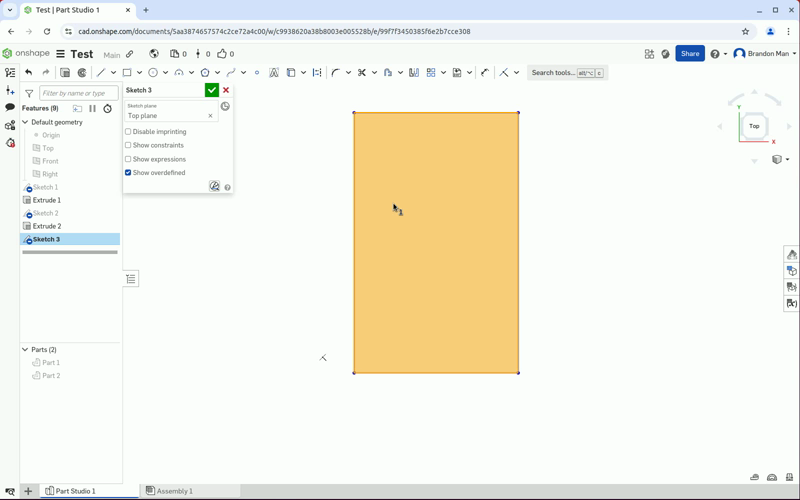
scroll(-6)
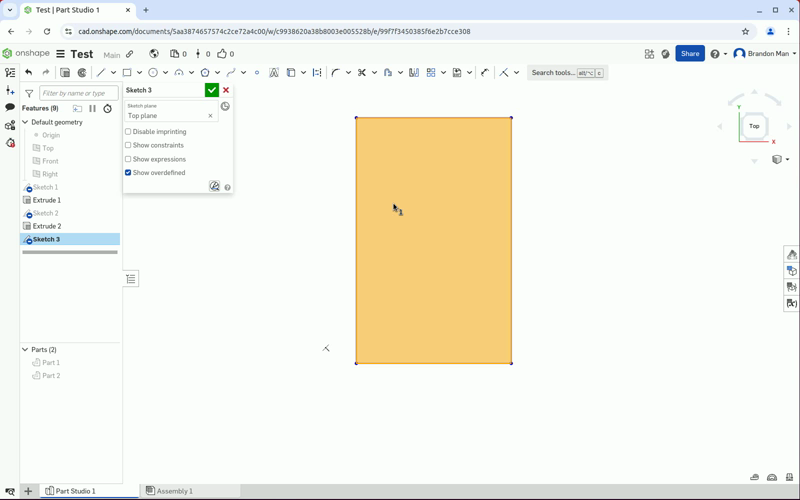
scroll(-6)
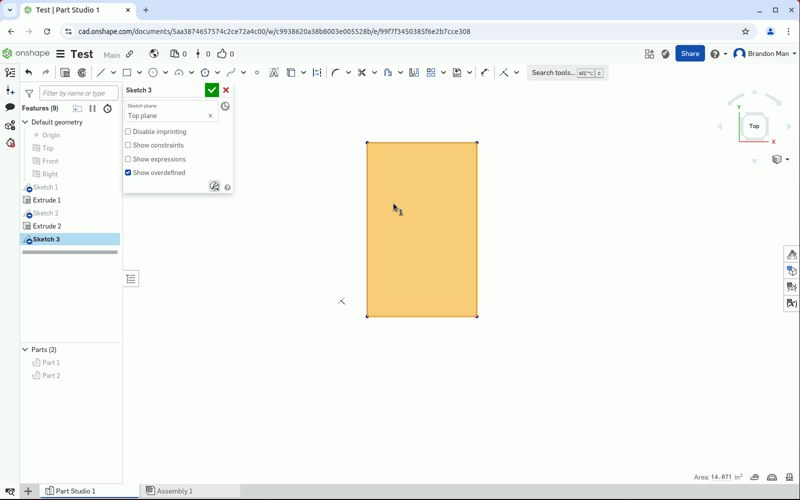
scroll(-6)
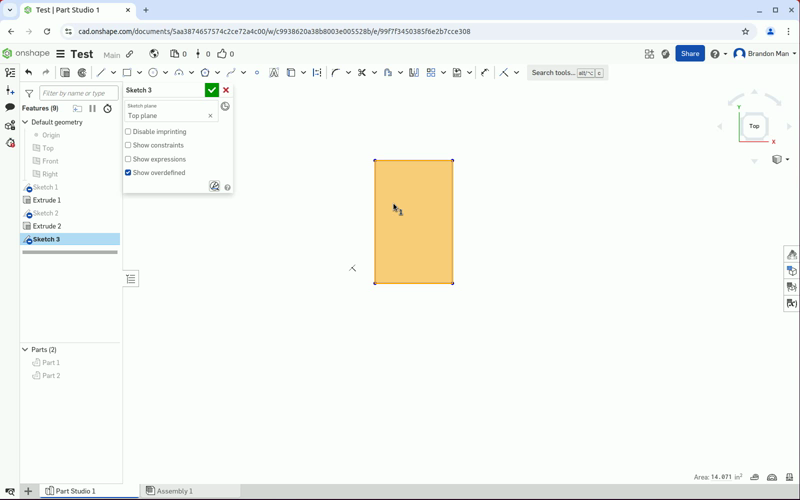
scroll(-6)
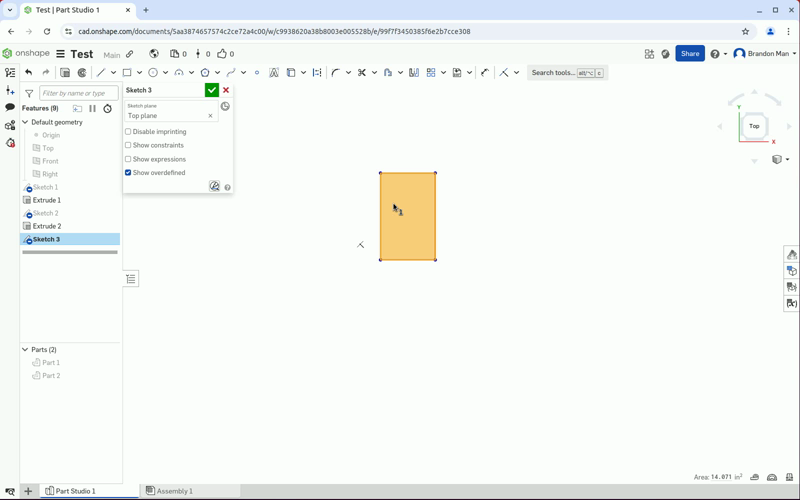
scroll(-6)
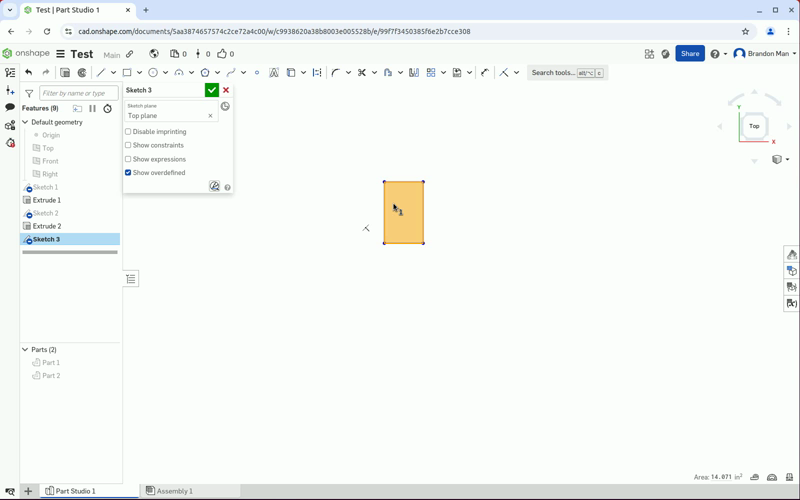
scroll(-6)
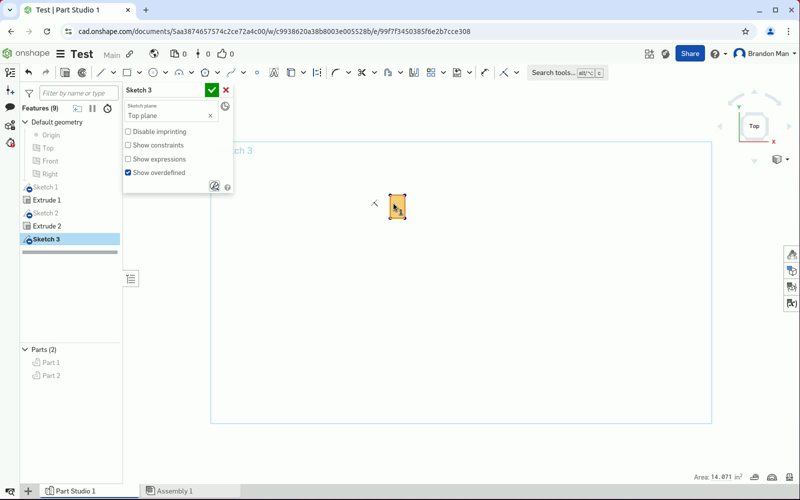
mouse_move(73, 352)
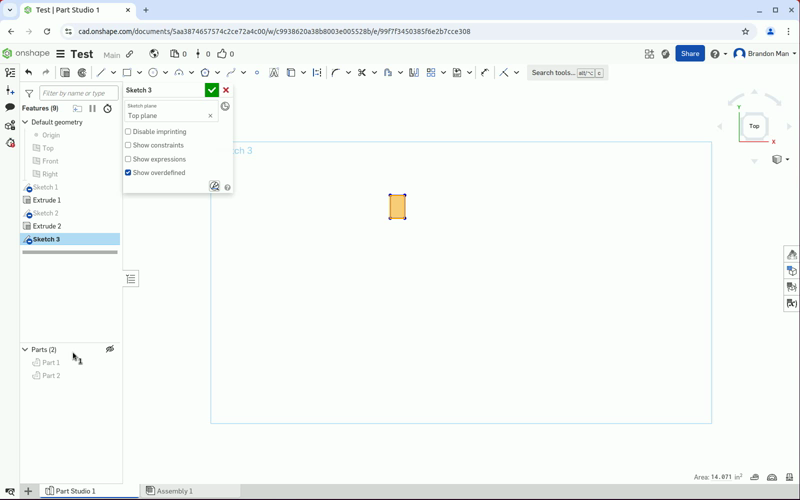
key(shift+y)
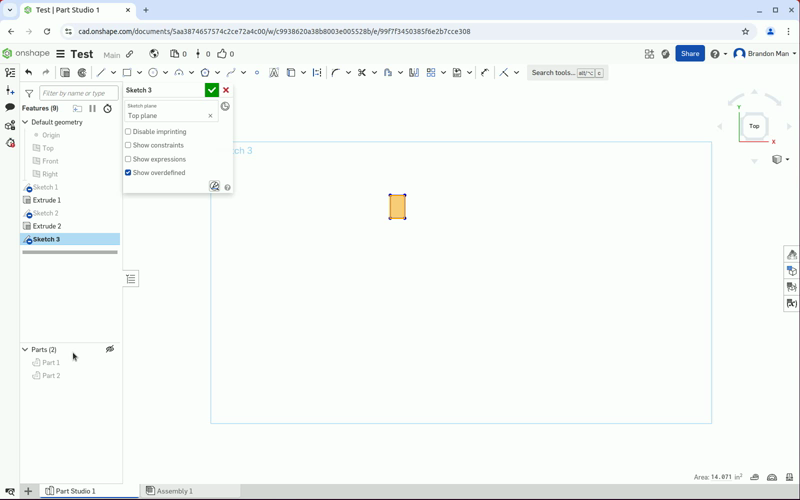
key(shift+e)
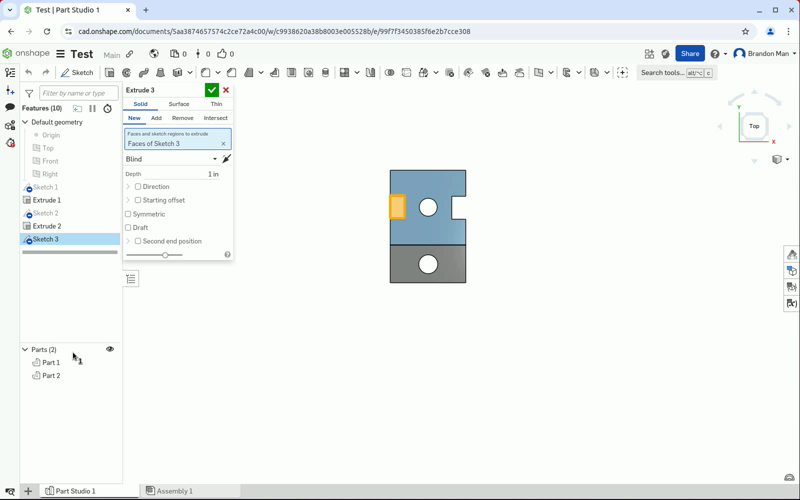
mouse_move(143, 106)
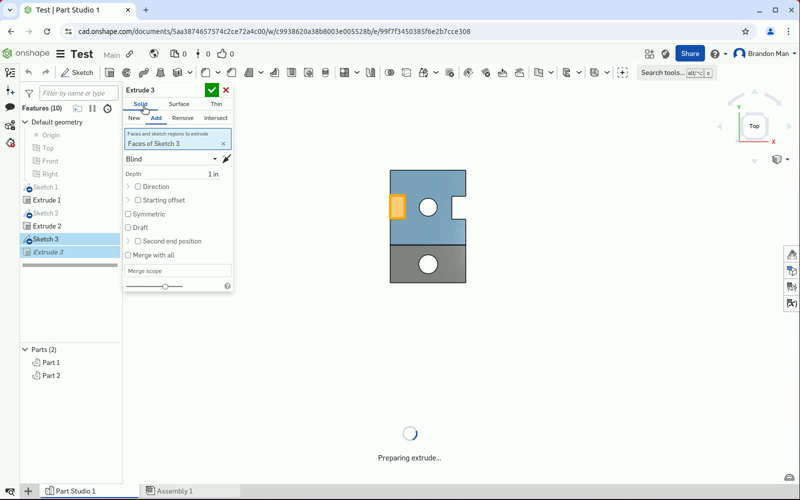
click(143, 106)
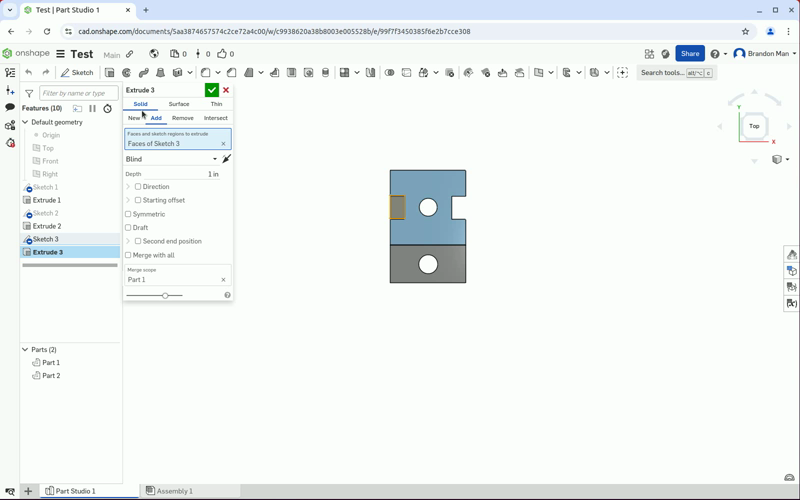
mouse_move(137, 120)
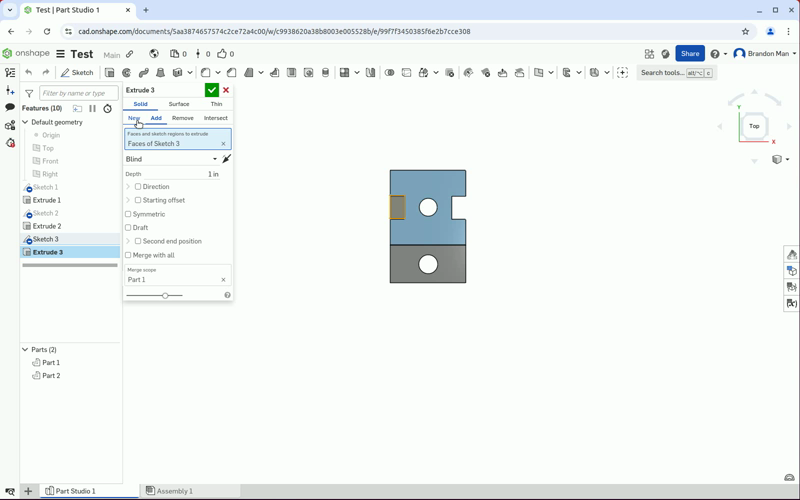
click(137, 120)
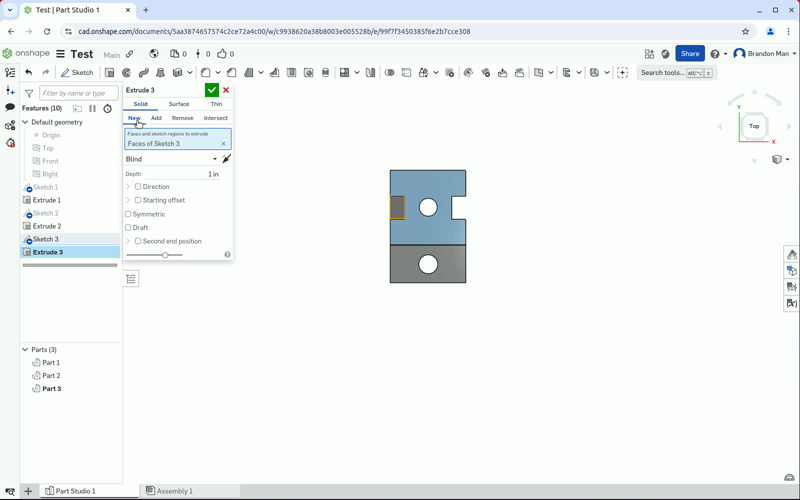
key(tab, 4)
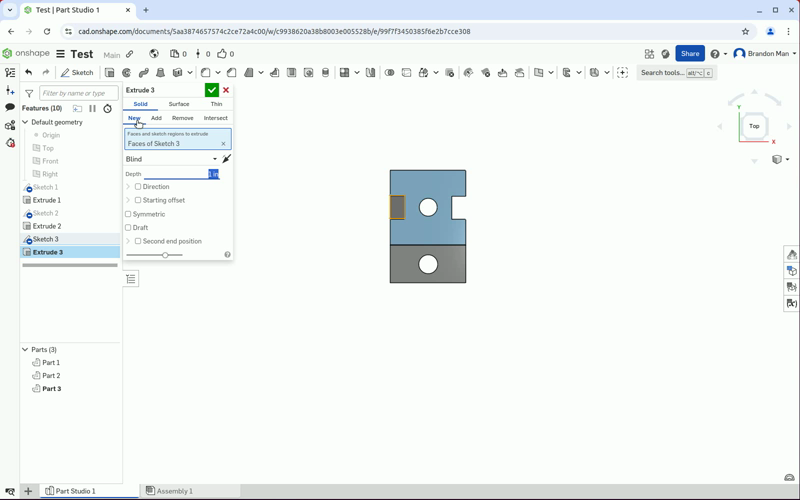
text(7.703)
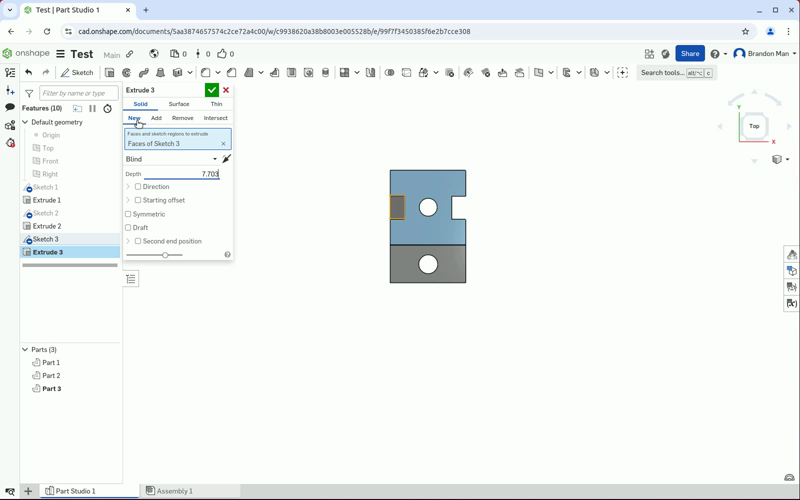
key(enter)
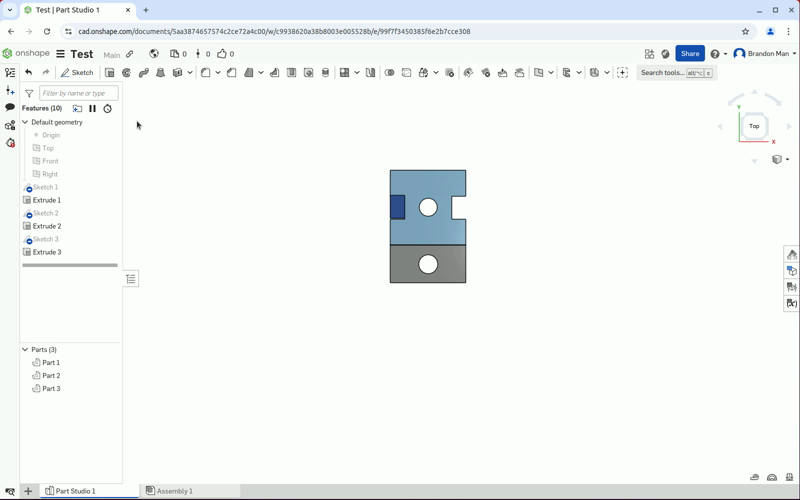
key(shift+h)
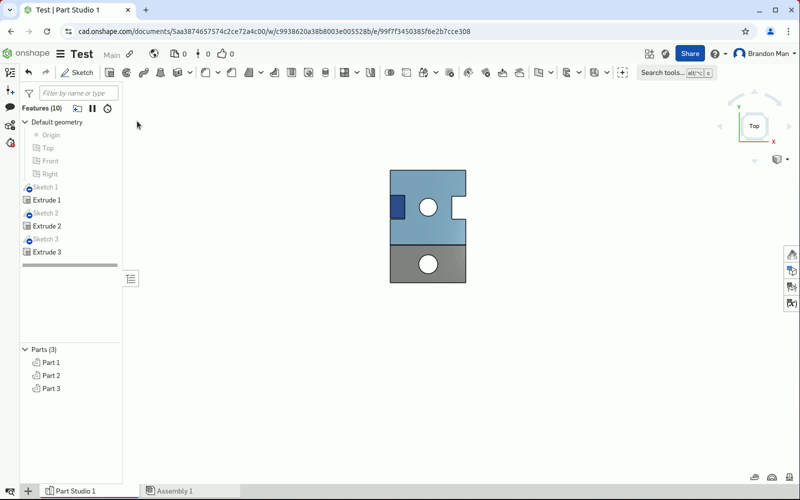
key(shift+h)
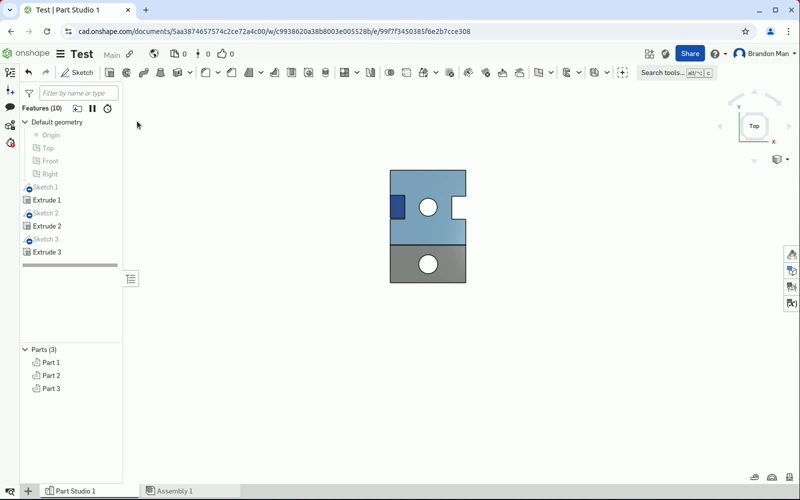
mouse_move(73, 189)
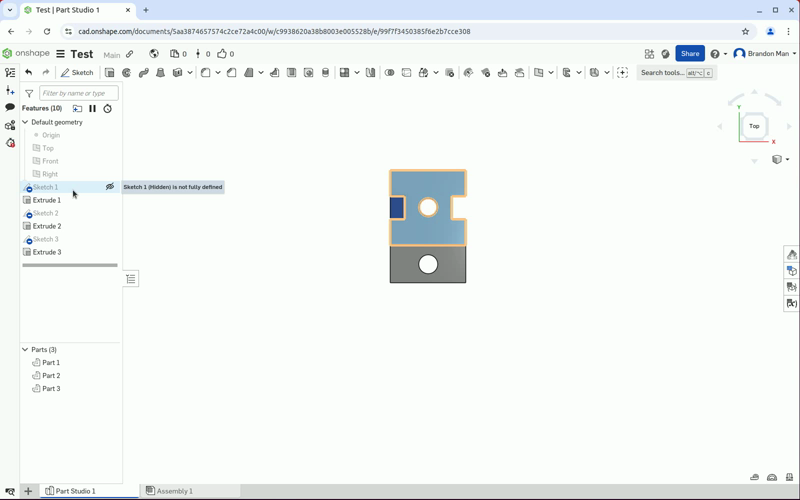
click(73, 189)
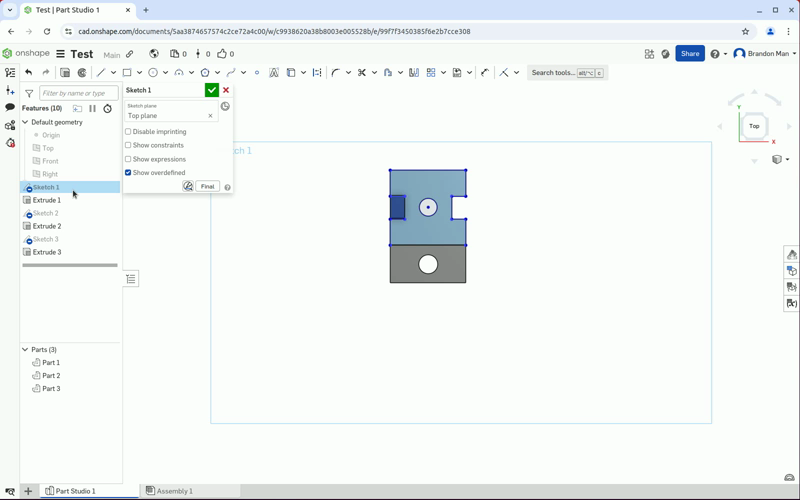
mouse_move(229, 92)
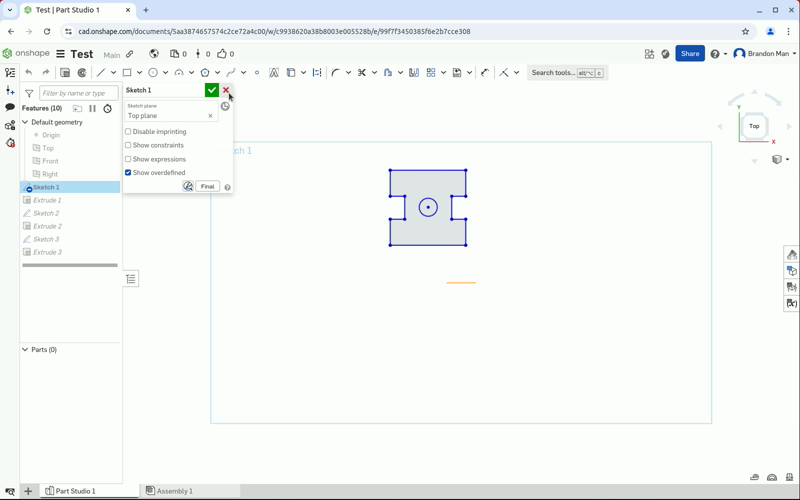
click(229, 92)
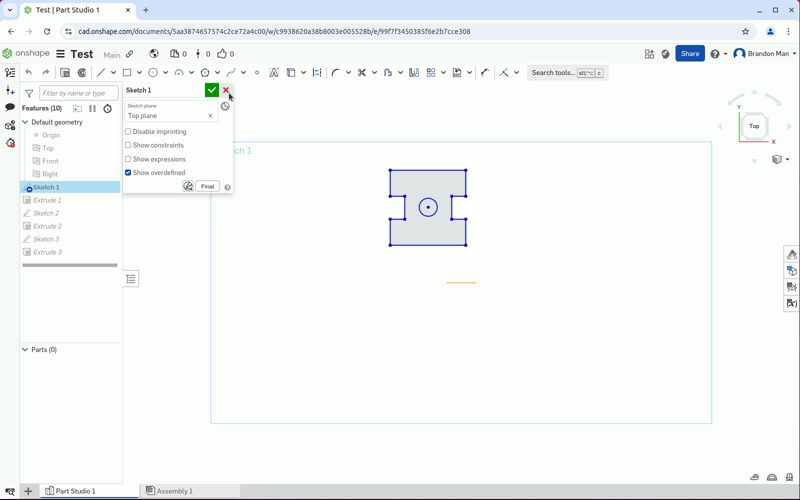
key(shift+s)
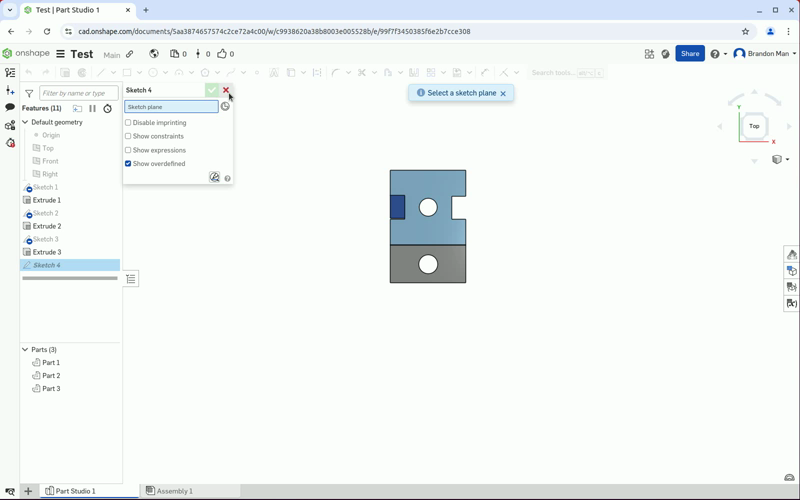
mouse_move(73, 150)
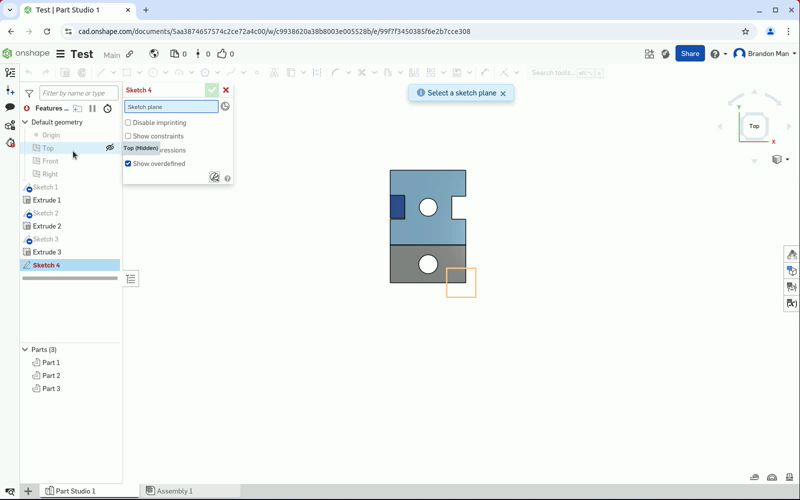
click(73, 150)
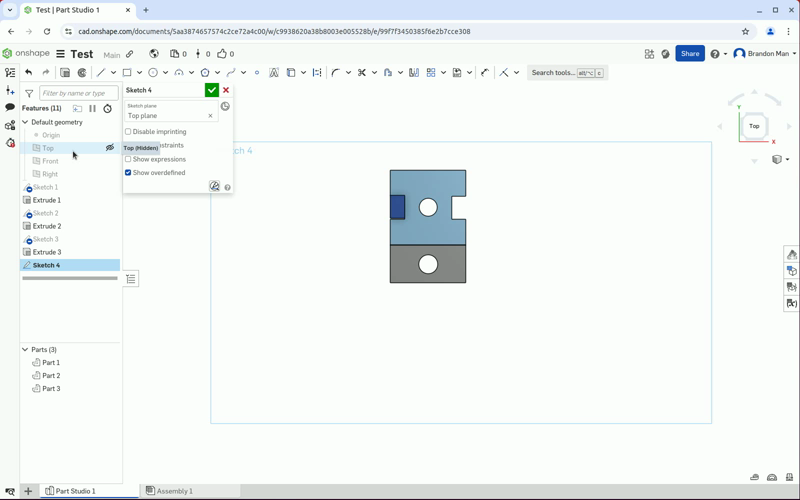
mouse_move(73, 352)
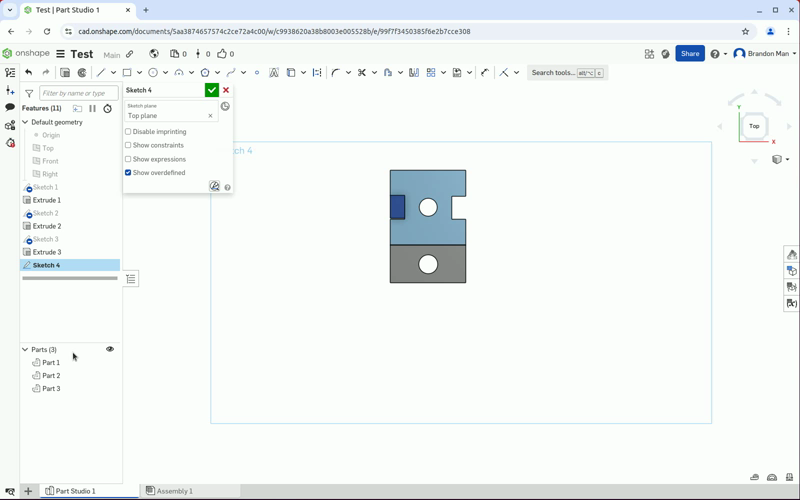
key(y)
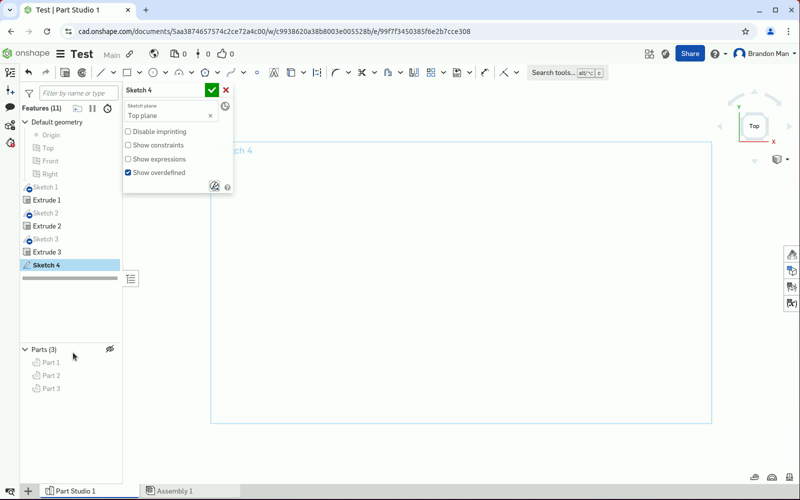
key(l)
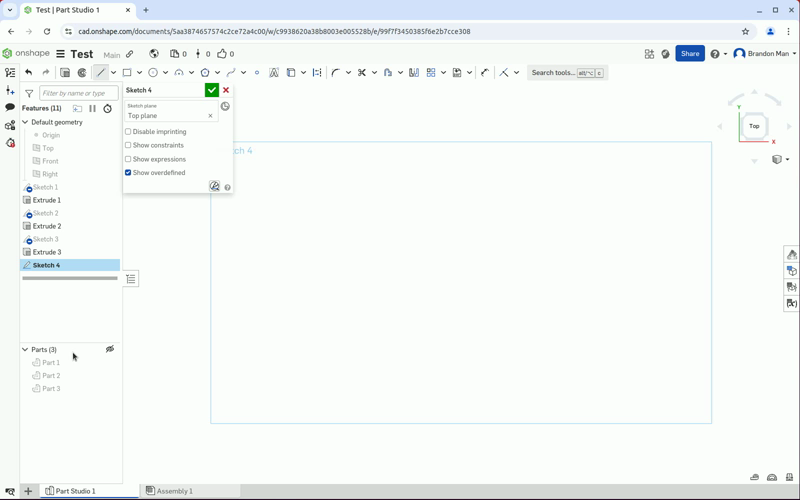
key_down(shift)
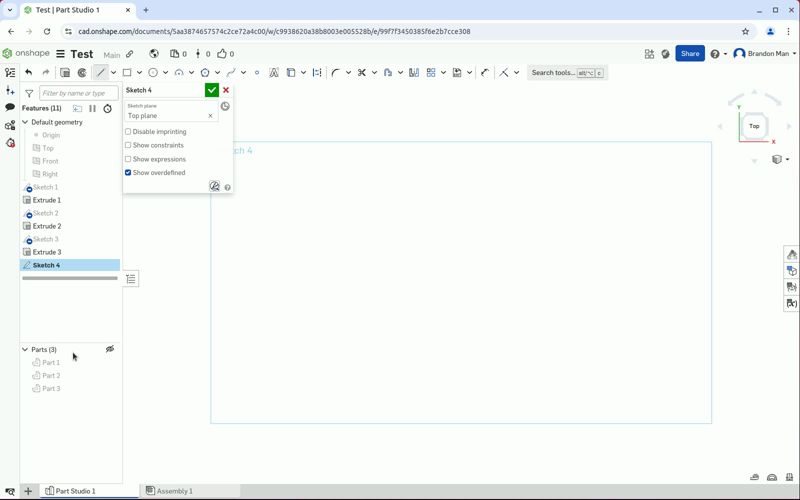
mouse_move(451, 218)
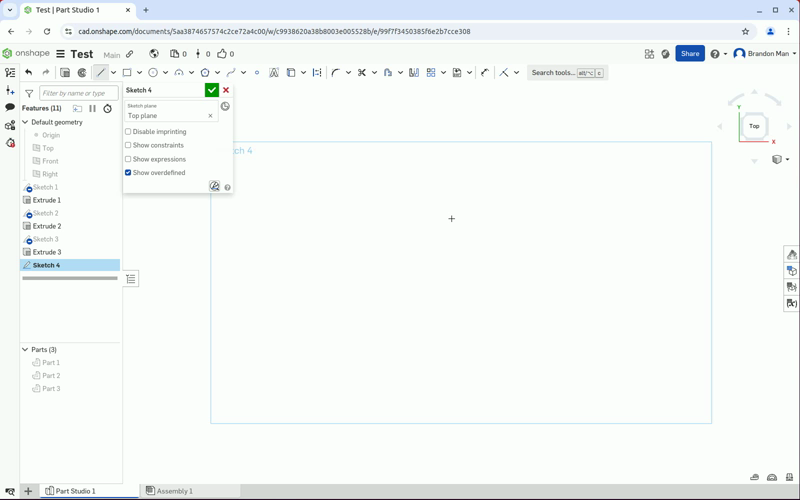
click(451, 218)
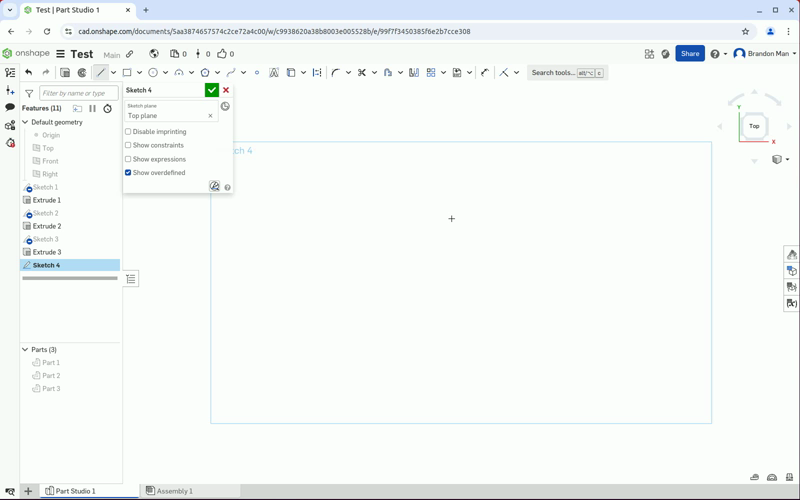
key_up(shift)
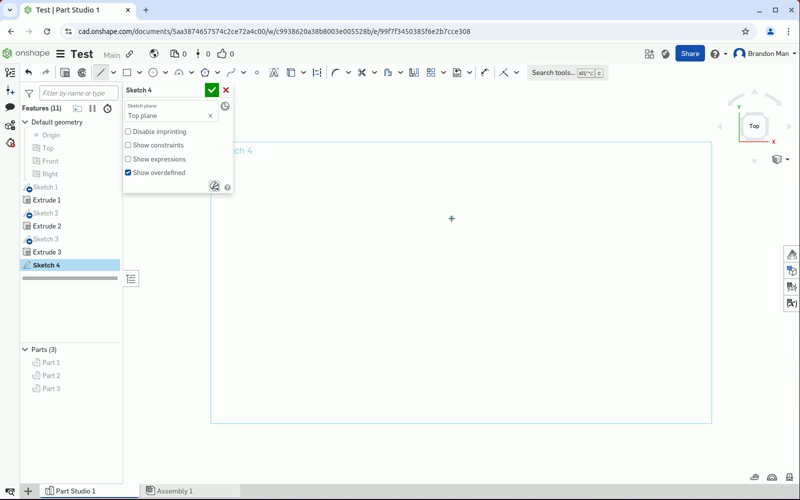
key_down(shift)
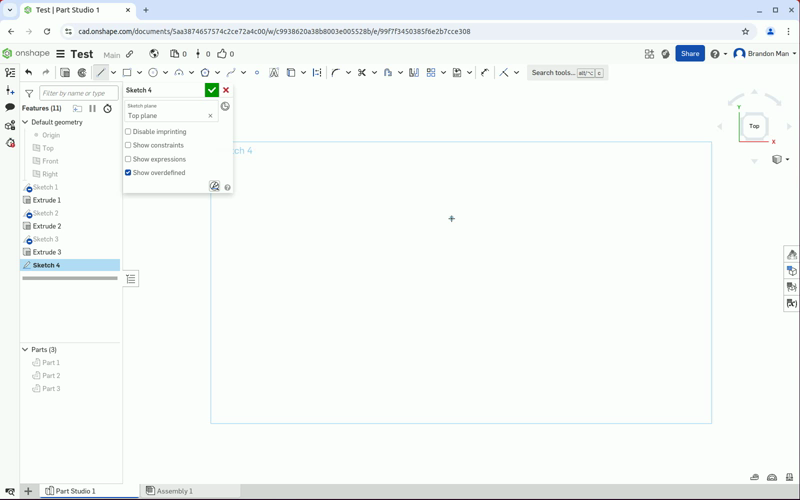
mouse_move(481, 218)
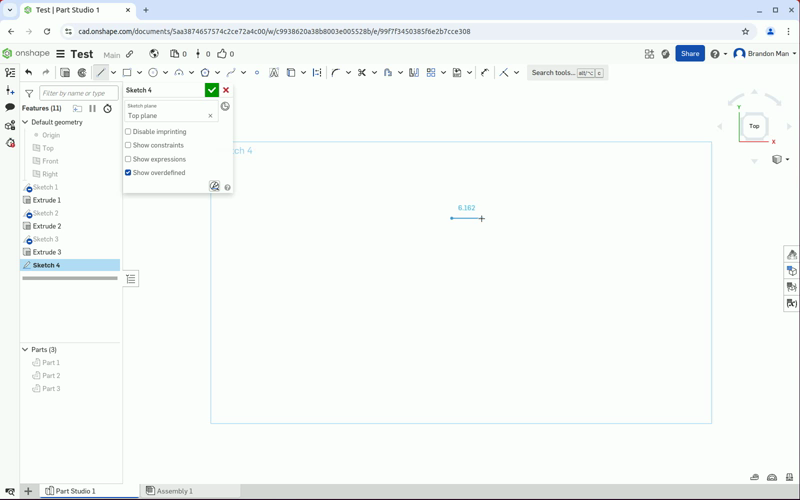
mouse_move(466, 218)
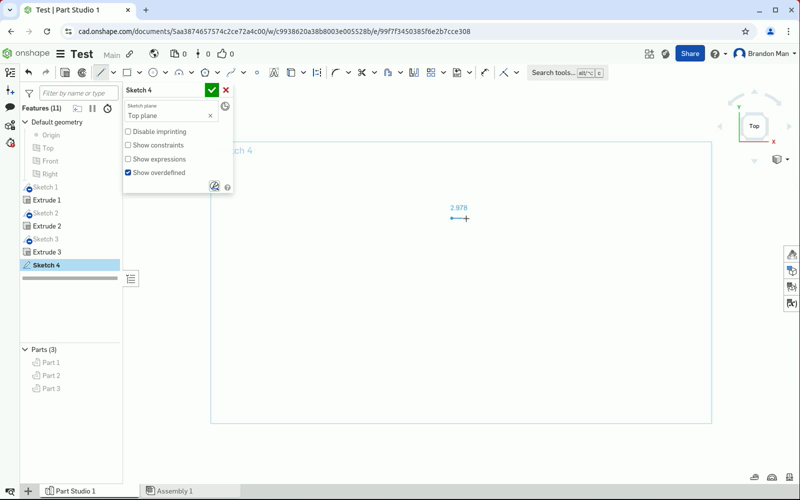
click(466, 218)
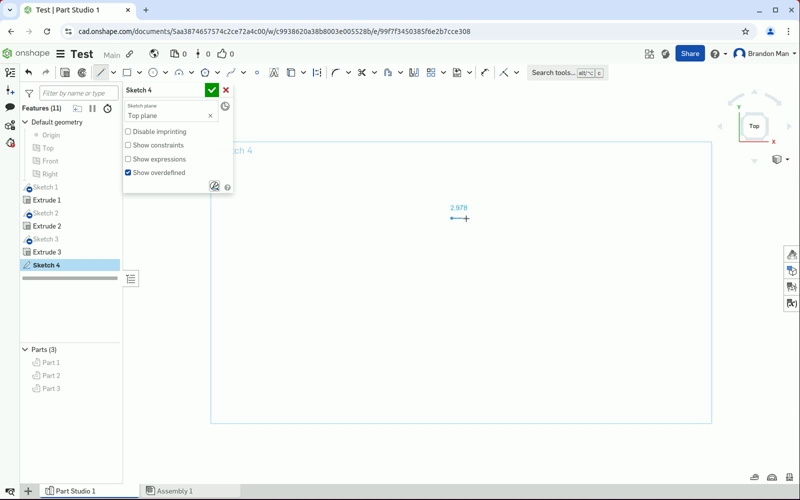
key_up(shift)
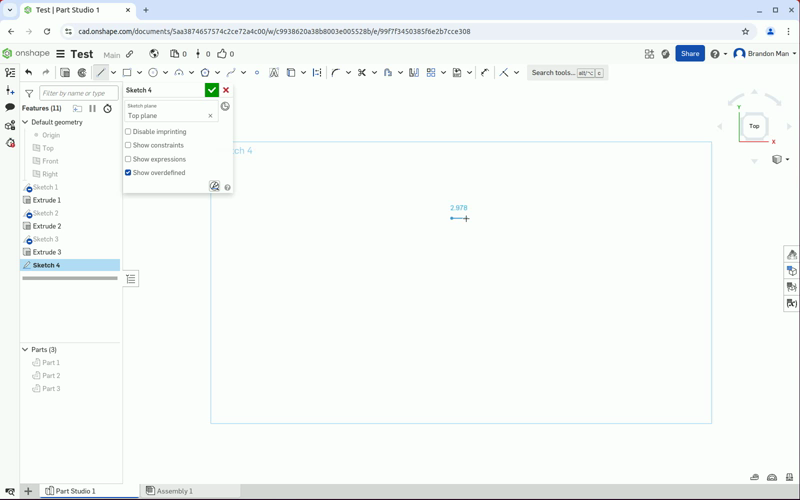
key_down(shift)
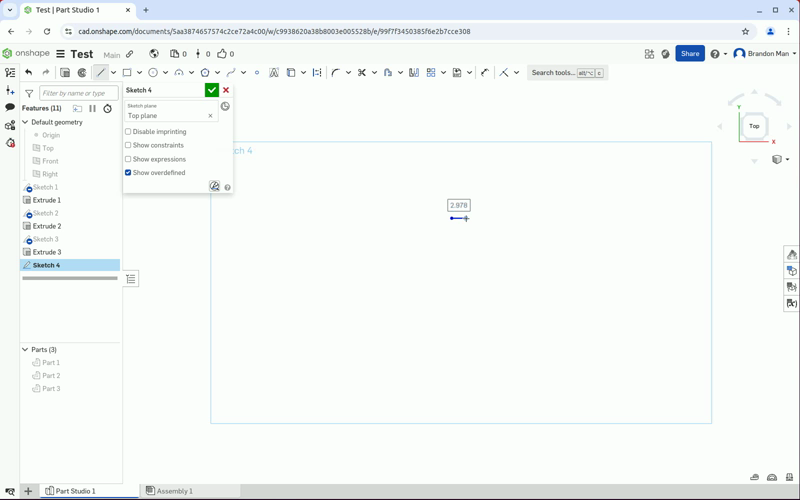
mouse_move(496, 218)
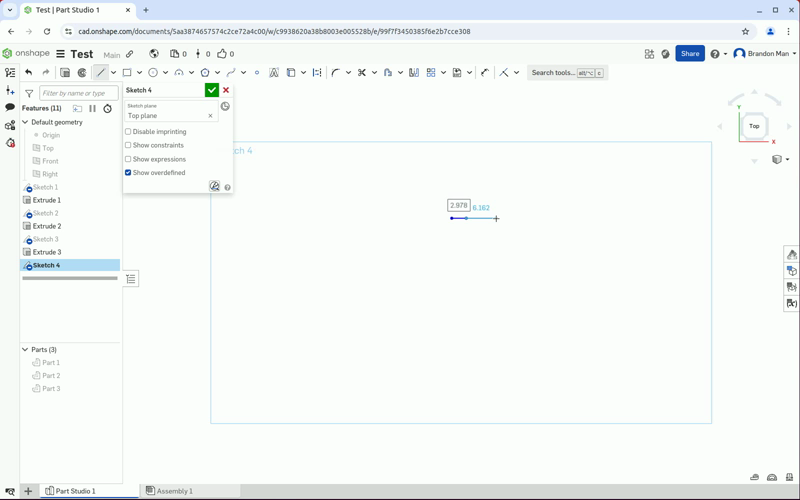
mouse_move(466, 195)
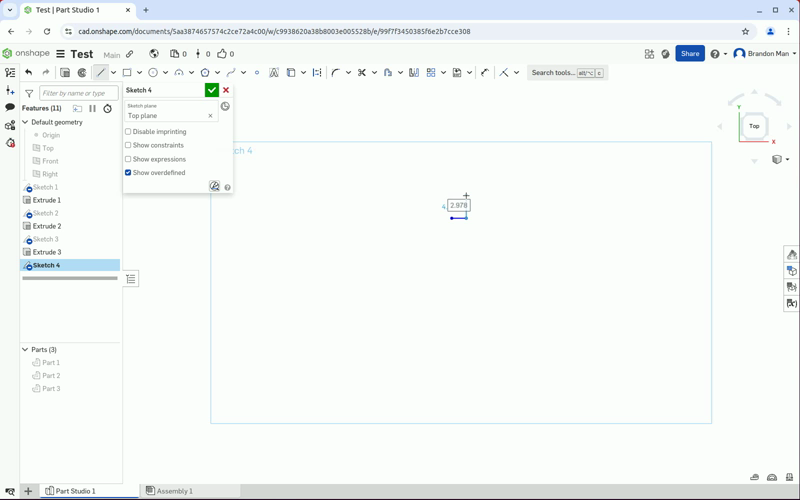
click(466, 195)
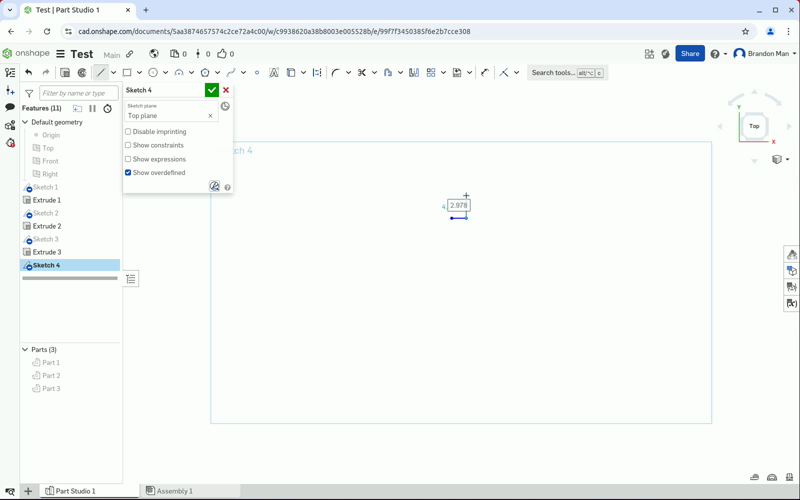
key_up(shift)
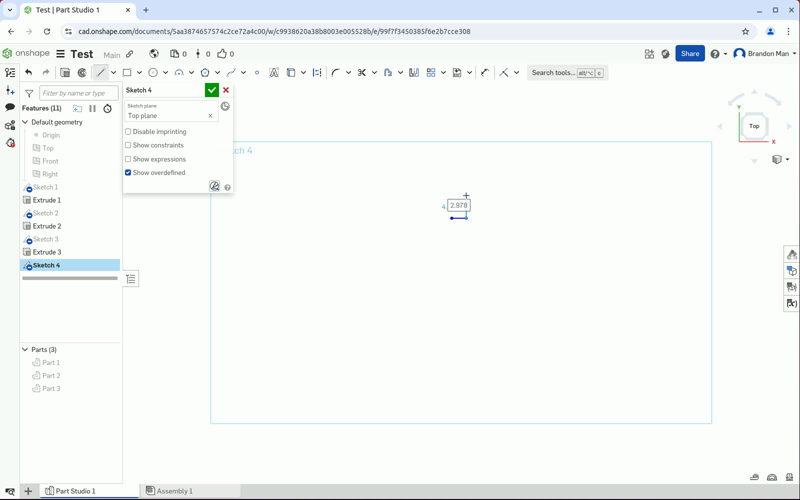
key_down(shift)
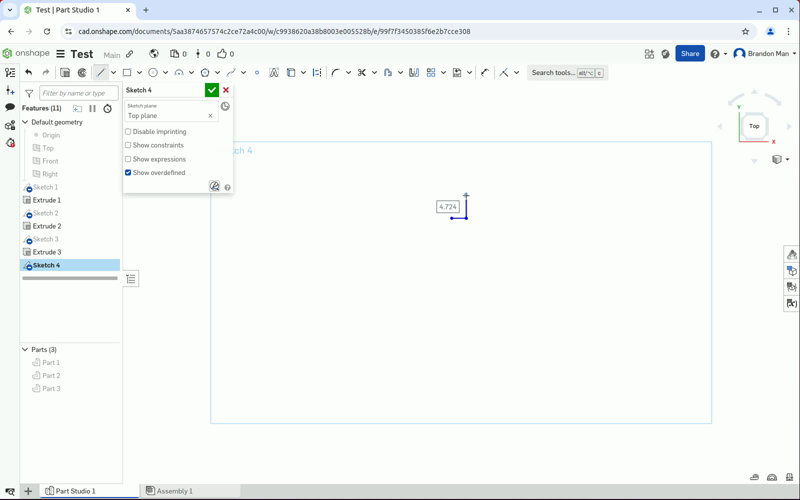
mouse_move(496, 195)
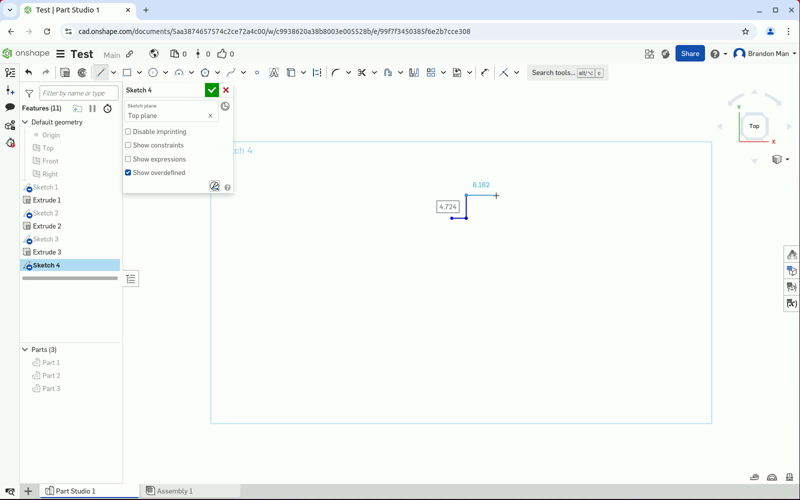
mouse_move(451, 195)
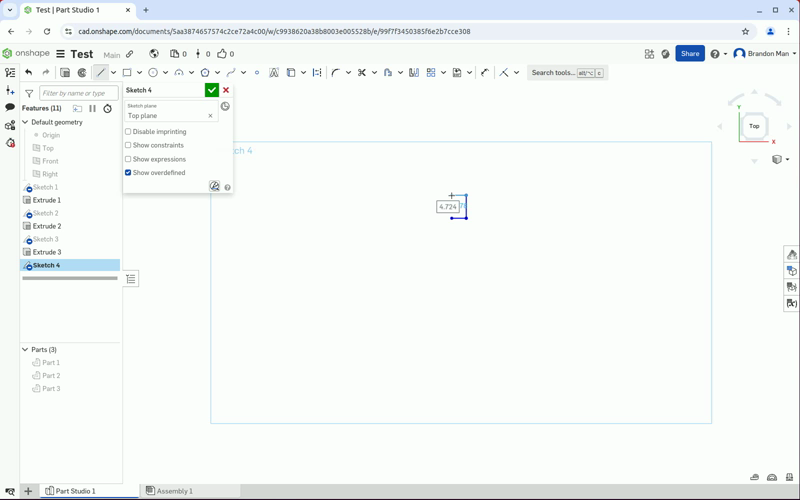
click(451, 195)
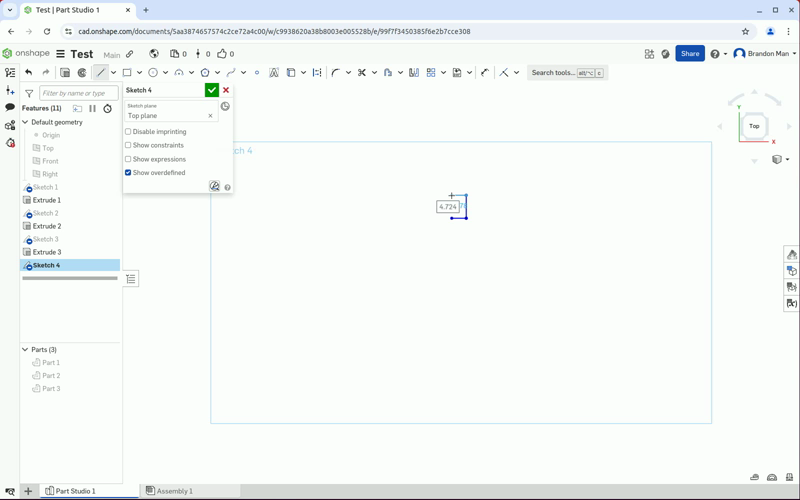
key_up(shift)
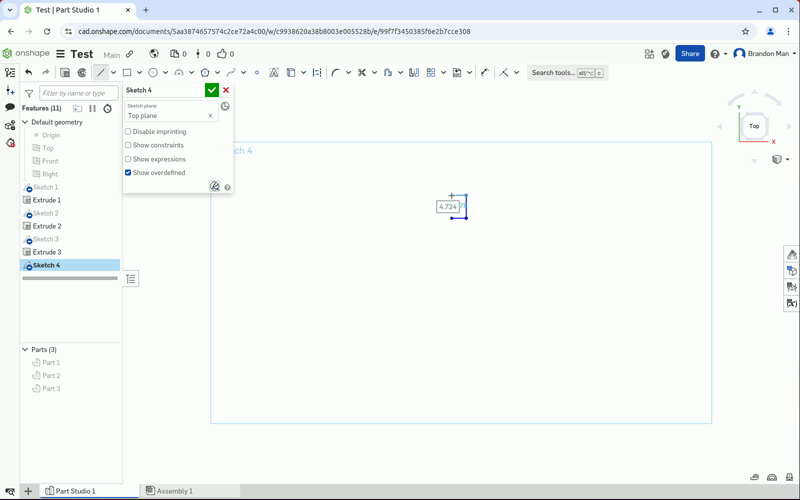
mouse_move(481, 195)
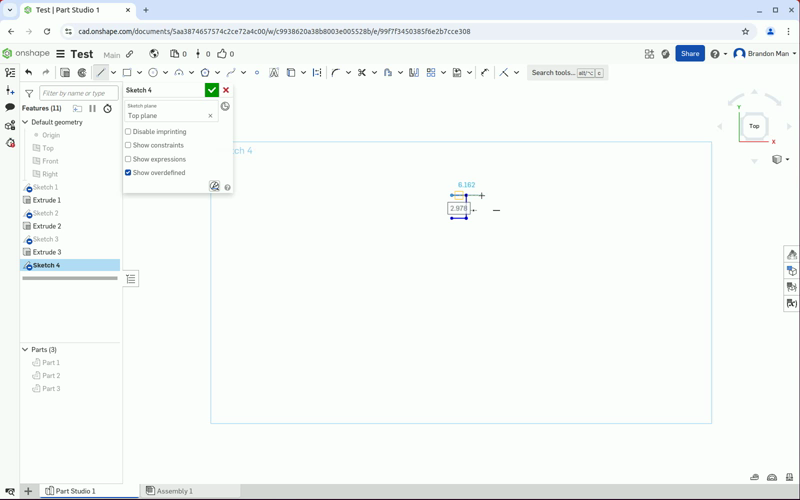
key_down(shift)
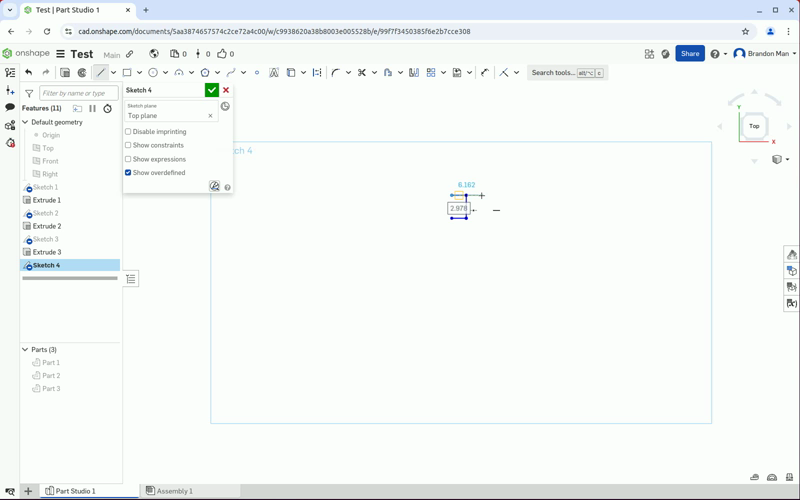
mouse_move(451, 218)
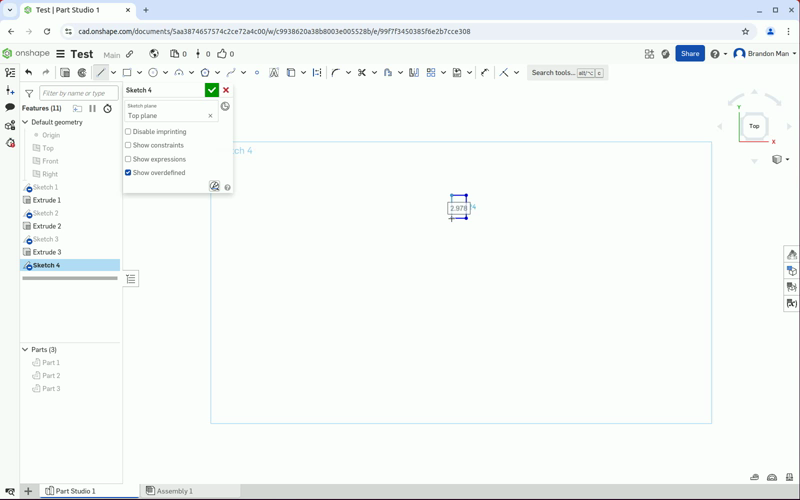
key_up(shift)
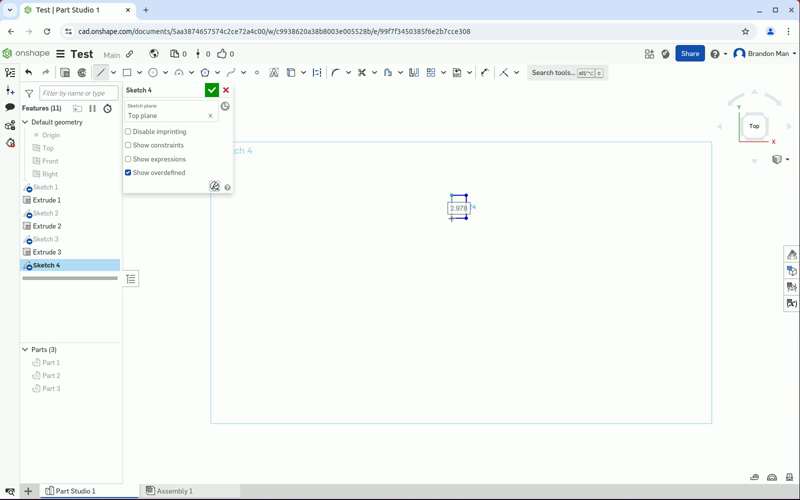
click(451, 218)
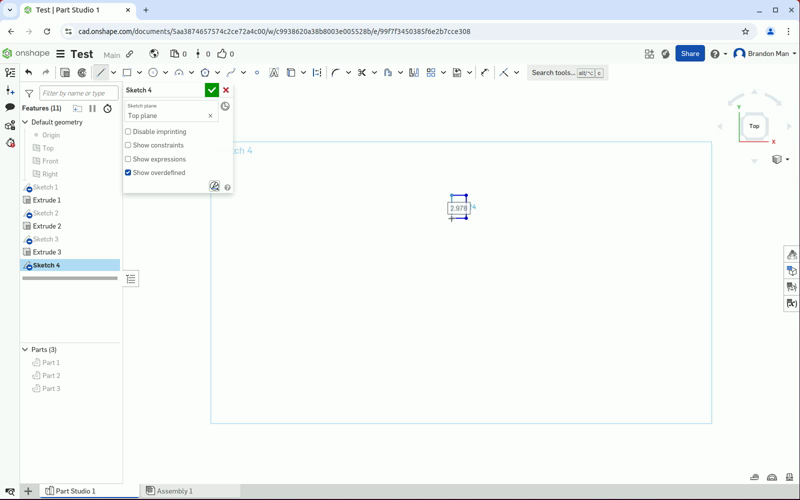
key(esc)
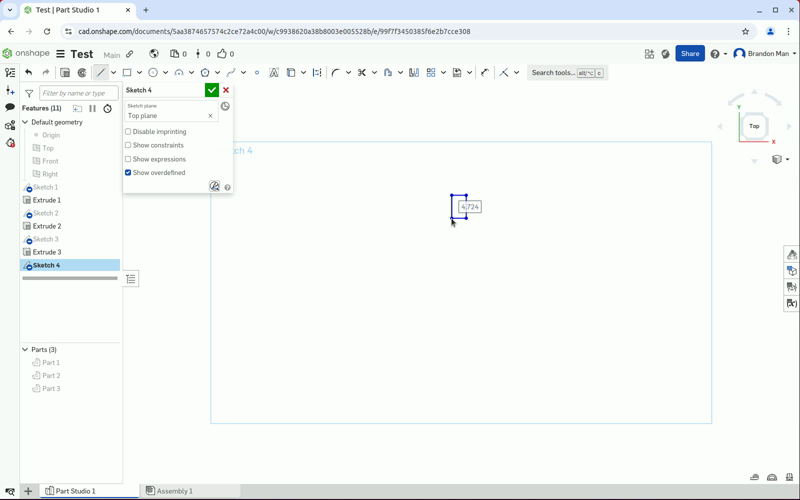
mouse_move(451, 209)
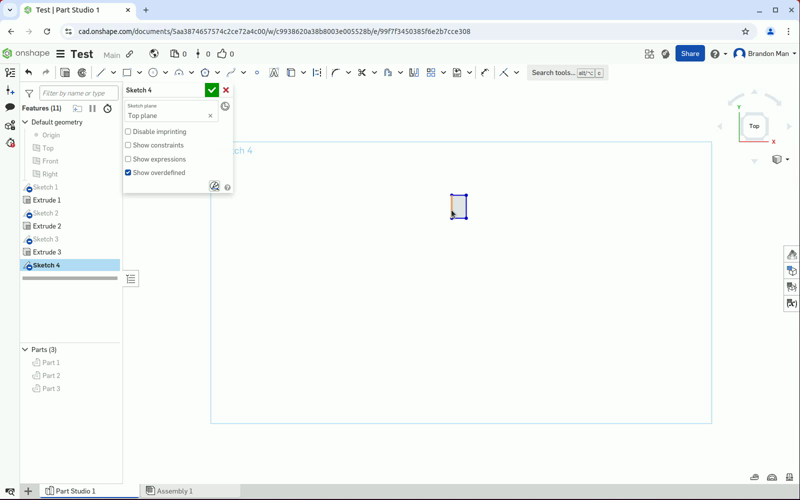
scroll(6)
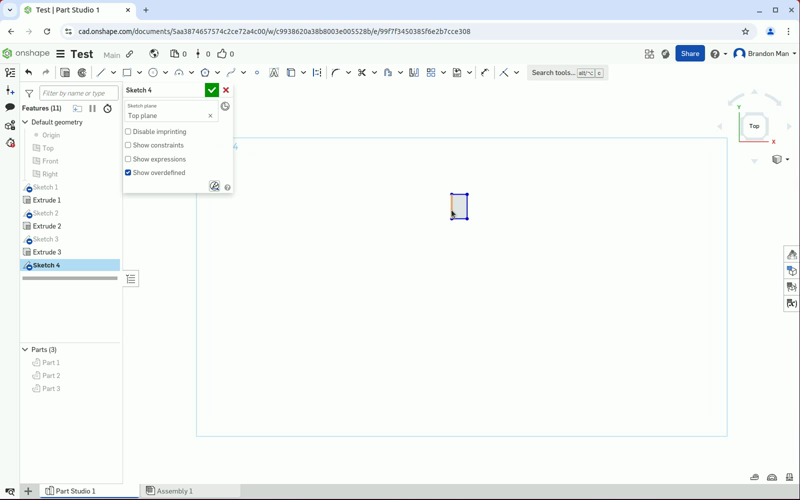
scroll(6)
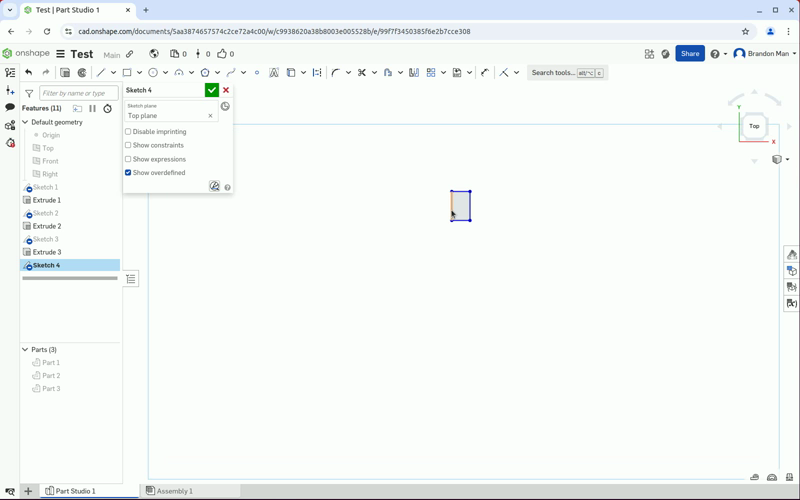
scroll(6)
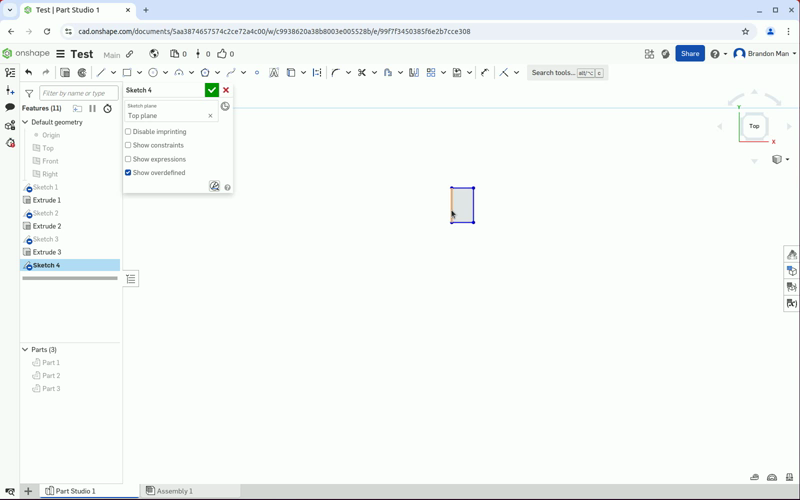
scroll(6)
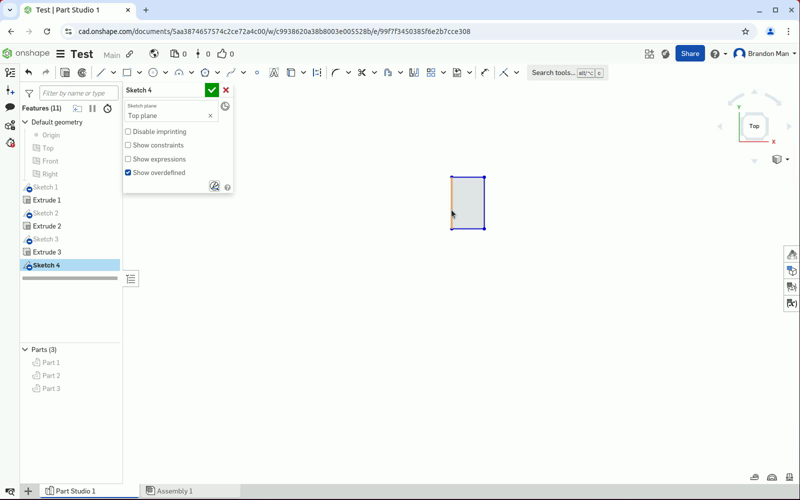
scroll(6)
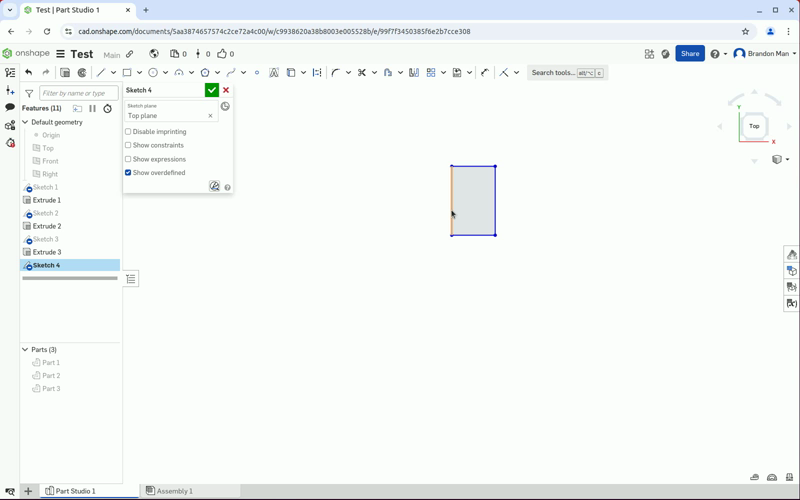
scroll(6)
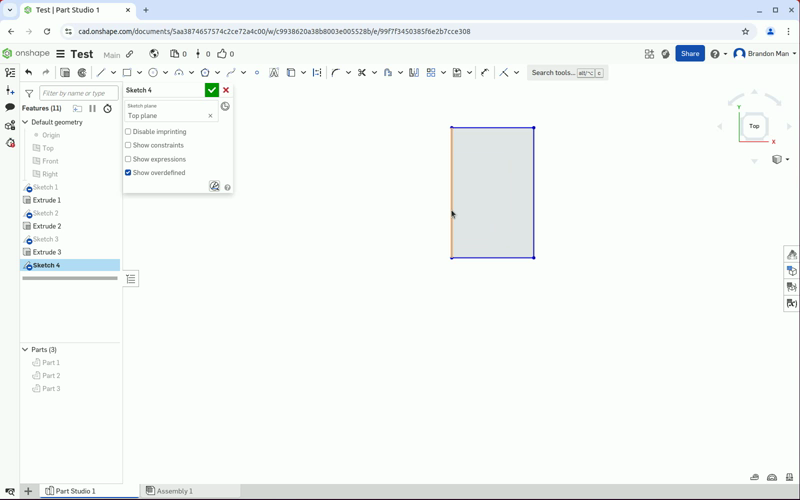
scroll(6)
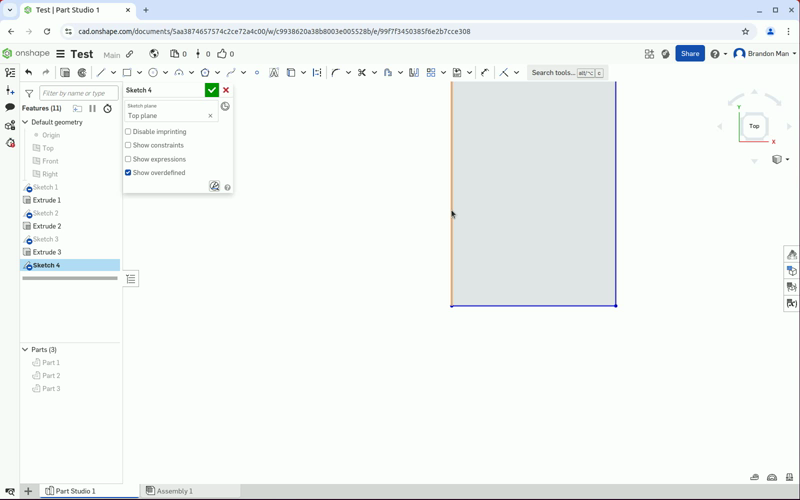
click(451, 209)
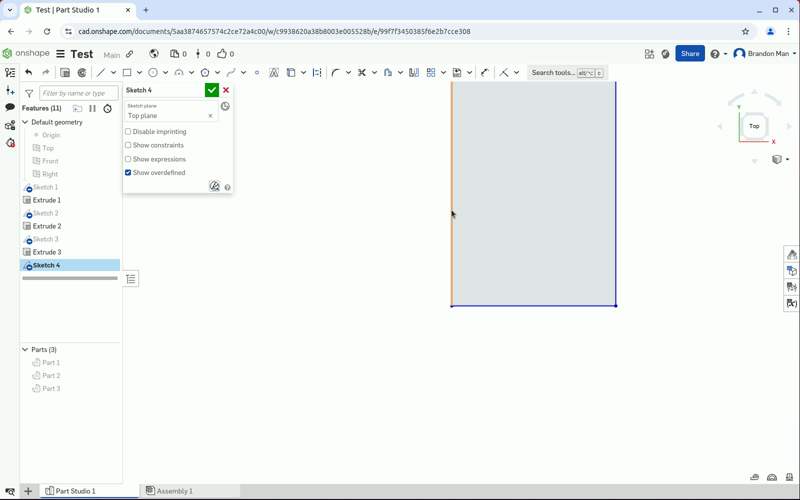
scroll(-6)
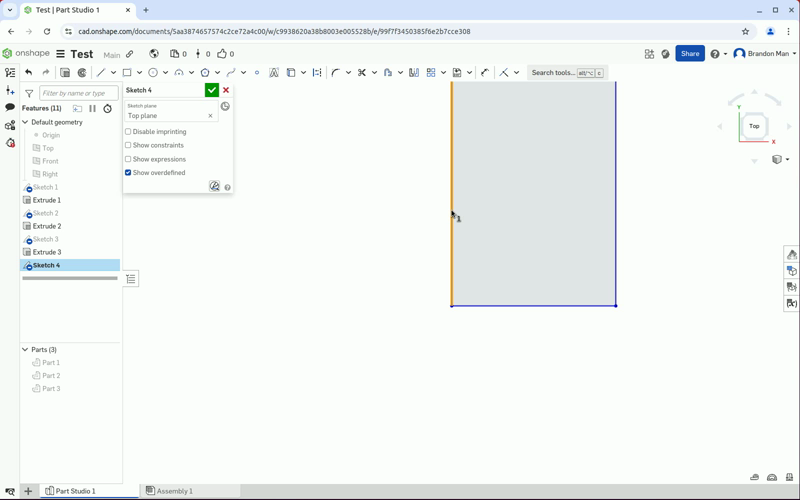
scroll(-6)
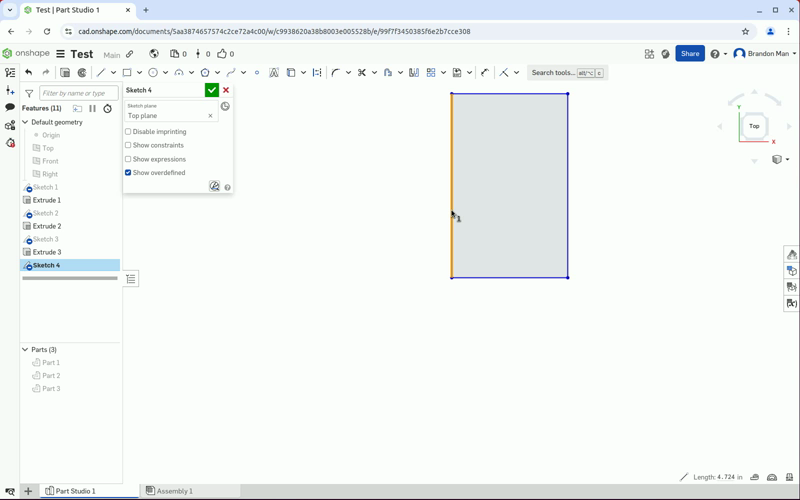
scroll(-6)
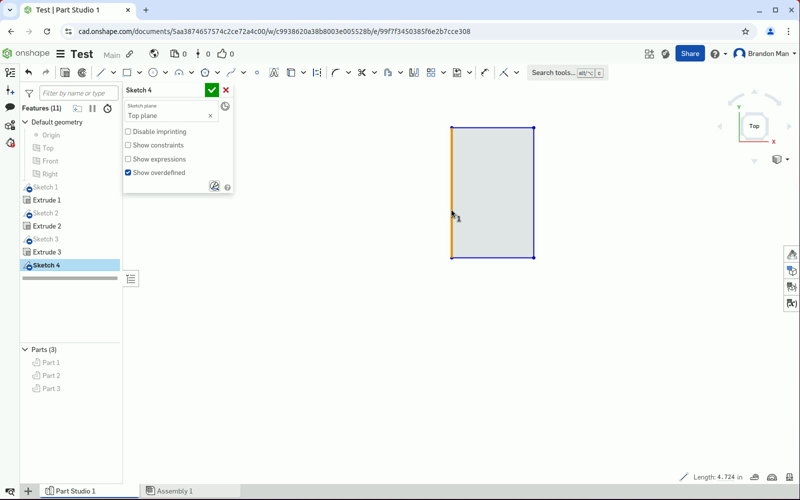
scroll(-6)
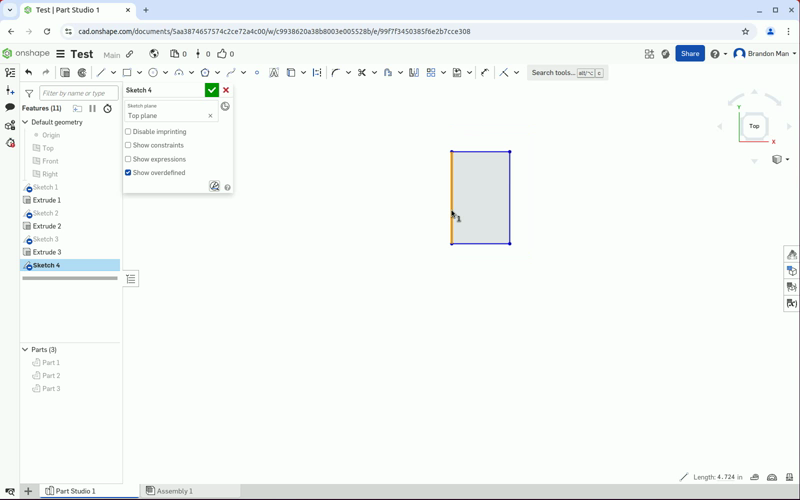
scroll(-6)
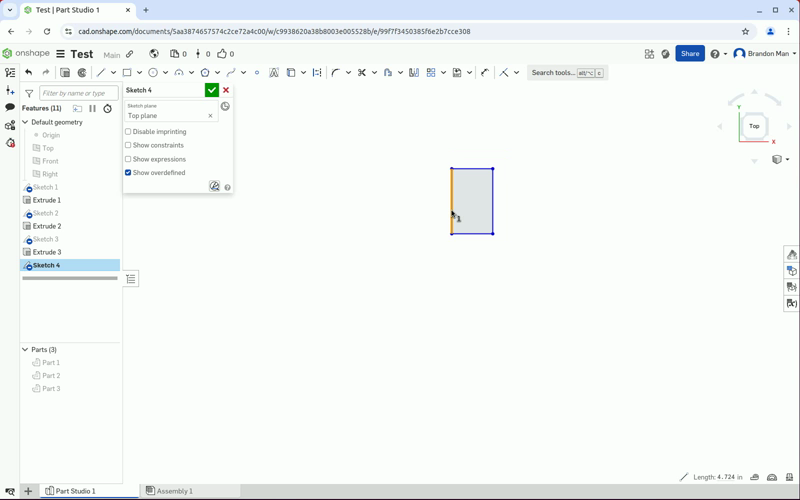
scroll(-6)
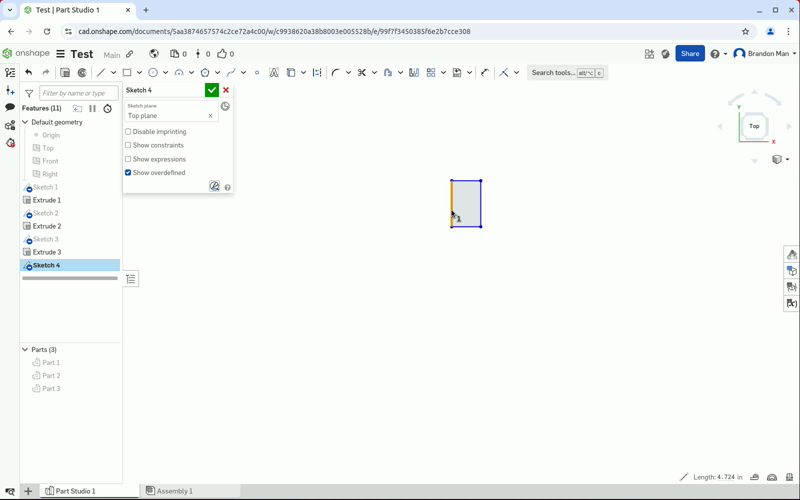
scroll(-6)
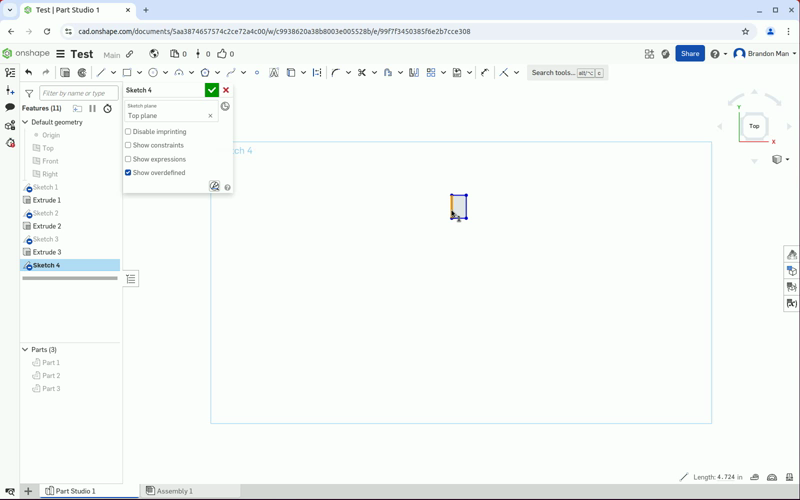
mouse_move(73, 352)
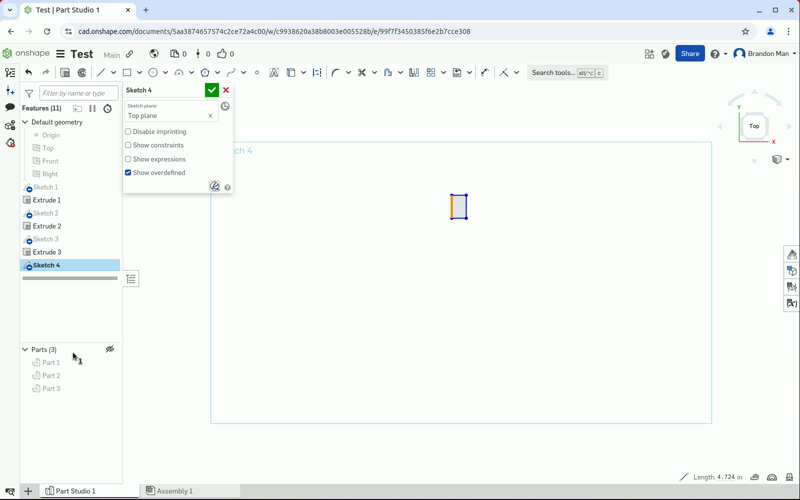
key(shift+y)
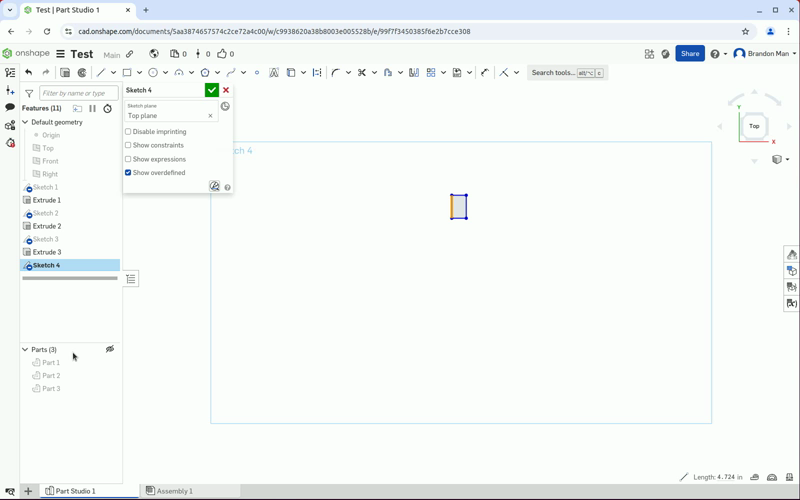
key(shift+e)
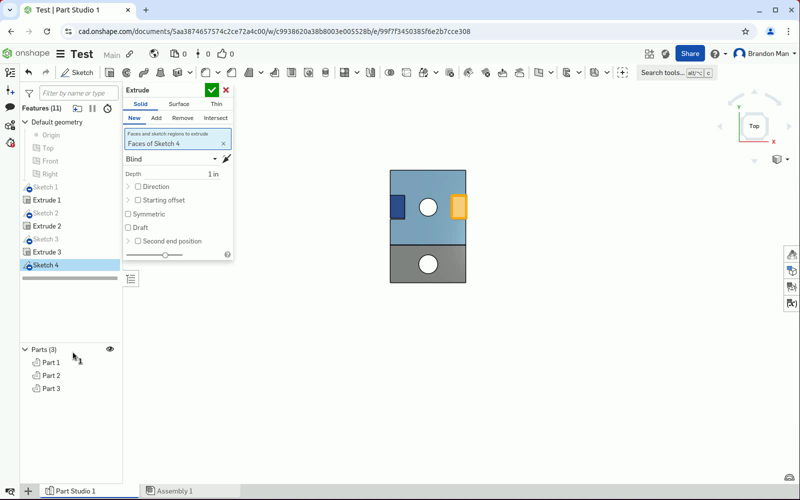
mouse_move(143, 106)
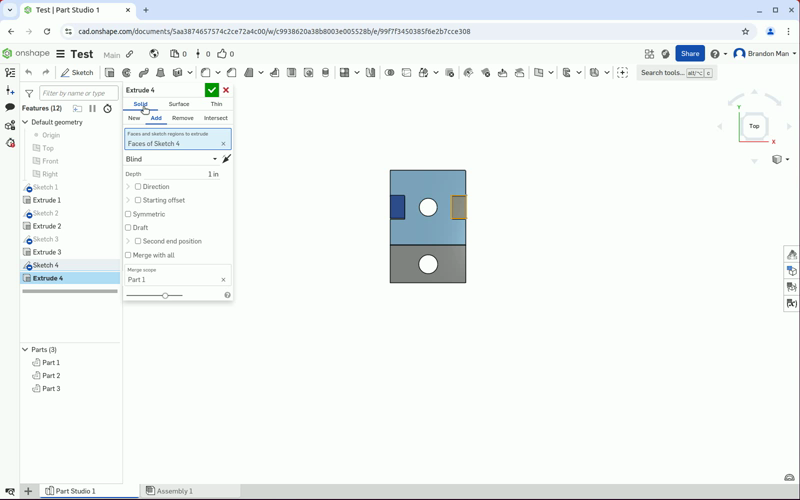
click(143, 106)
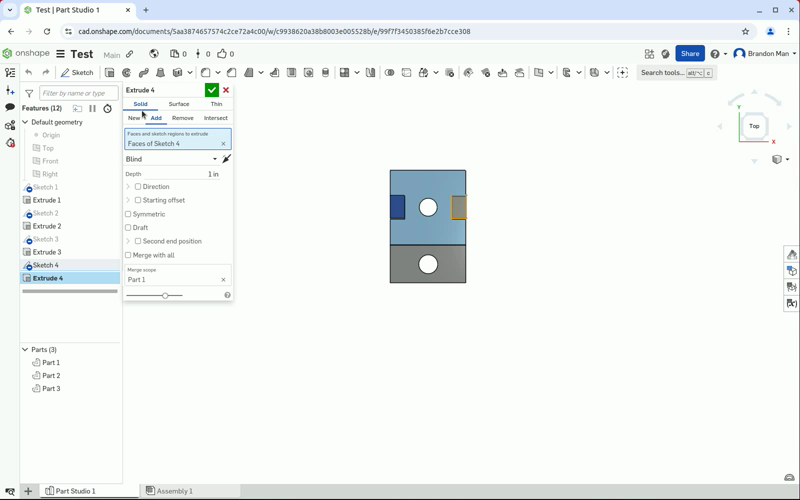
mouse_move(137, 120)
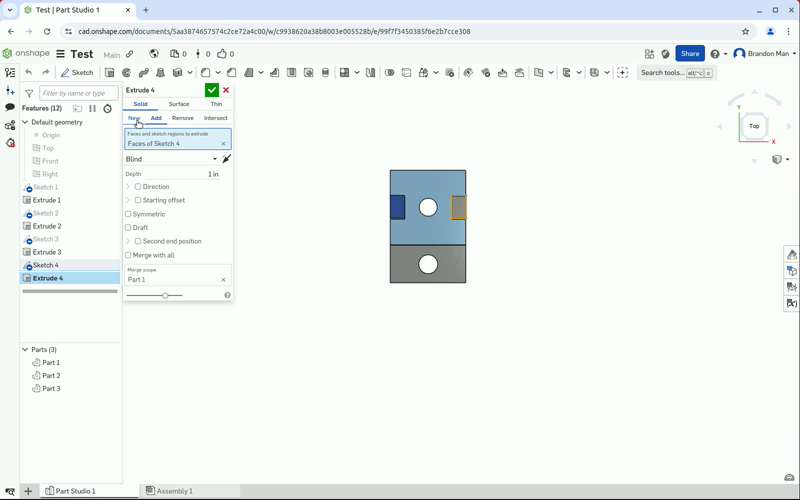
click(137, 120)
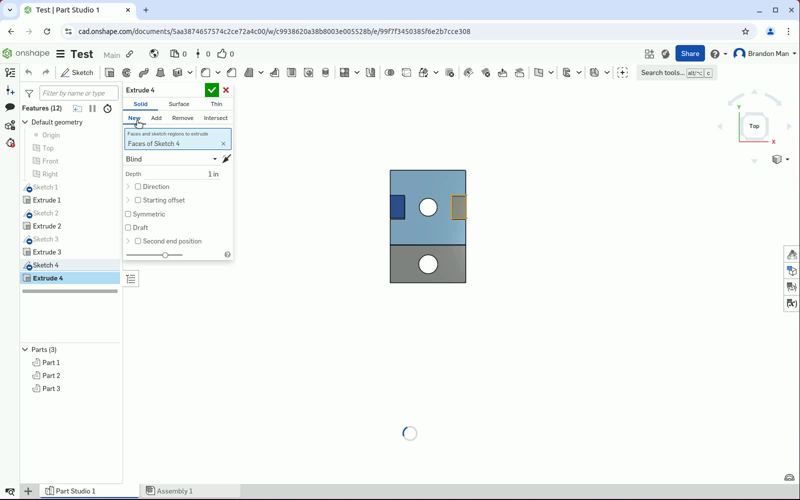
key(tab, 4)
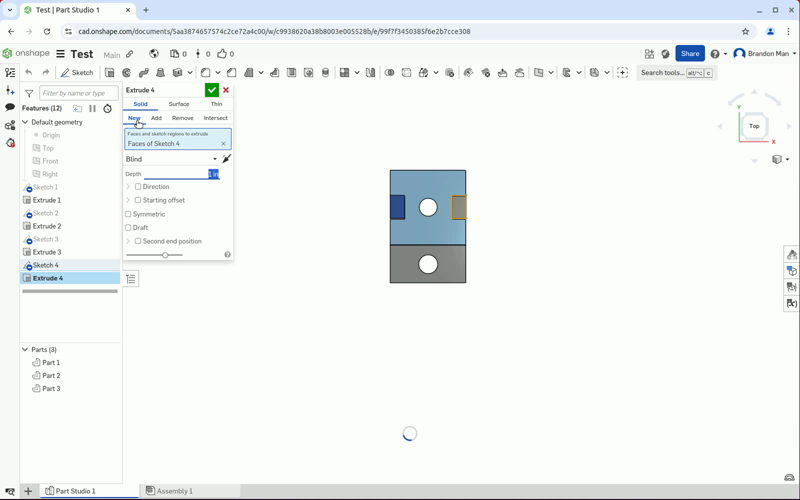
text(7.703)
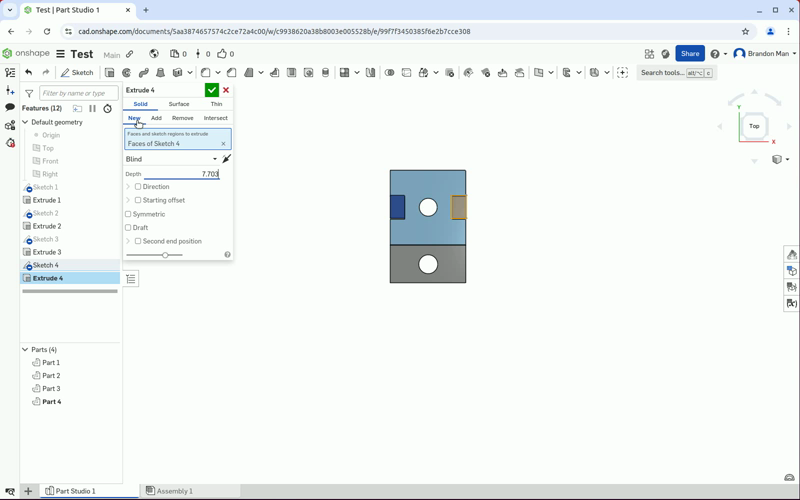
key(enter)
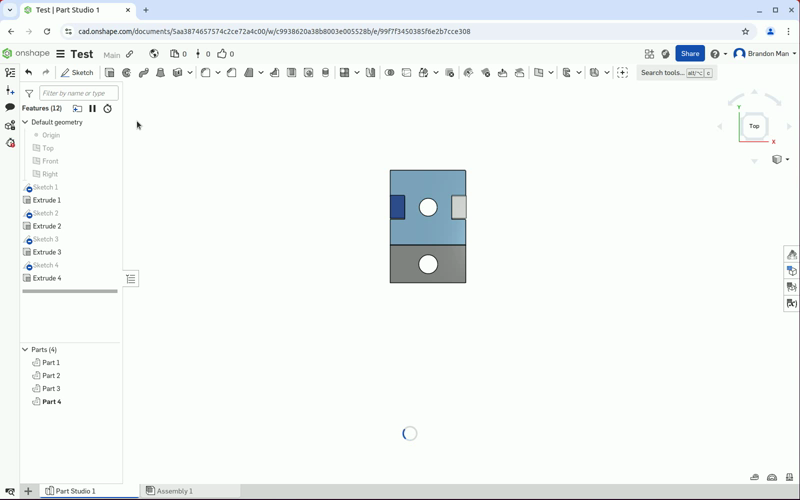
key(shift+h)
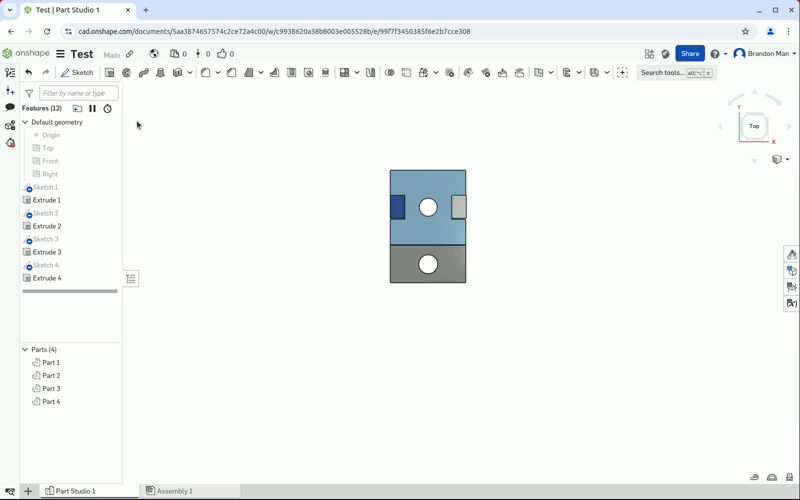
key(shift+h)
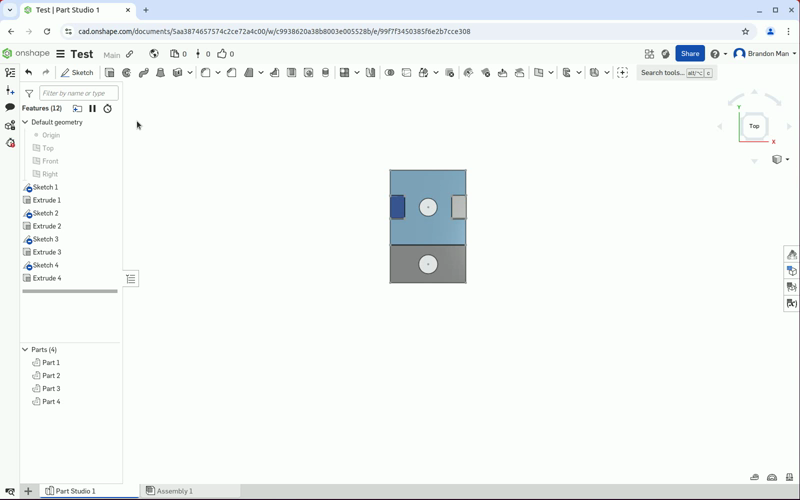
key(shift+7)
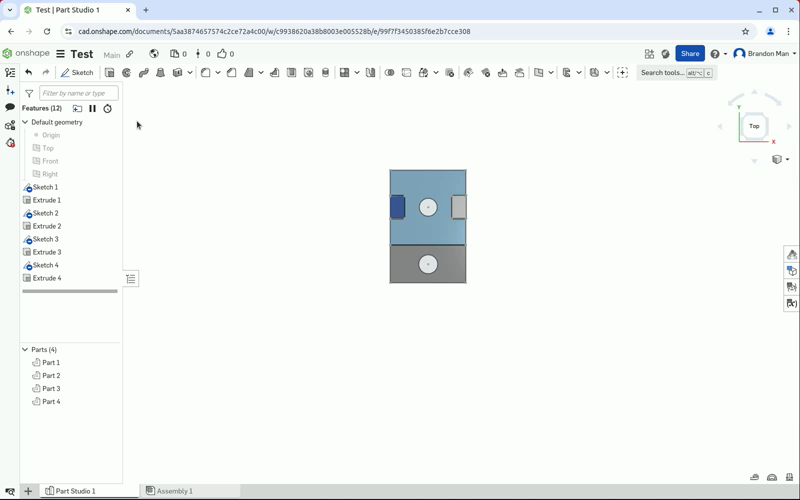
key(up, 3)
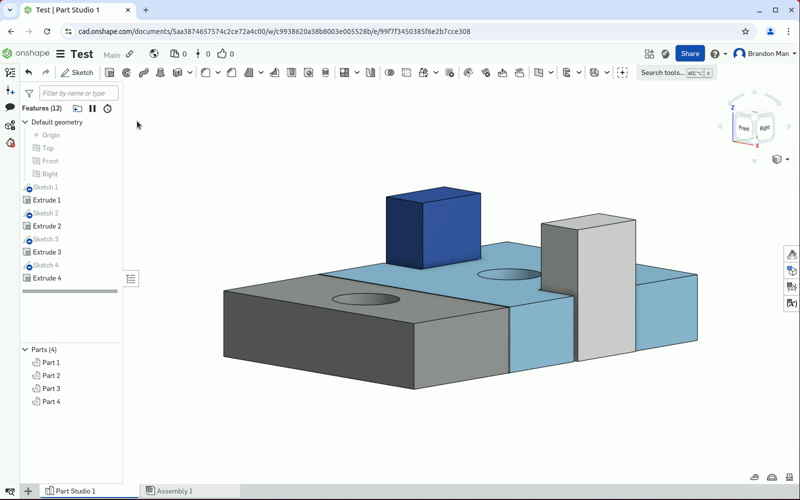
key(left, 3)
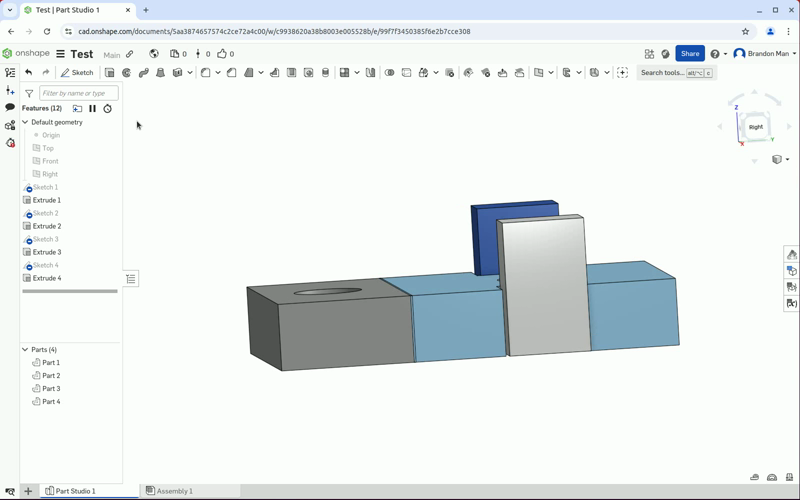
key(right, 3)
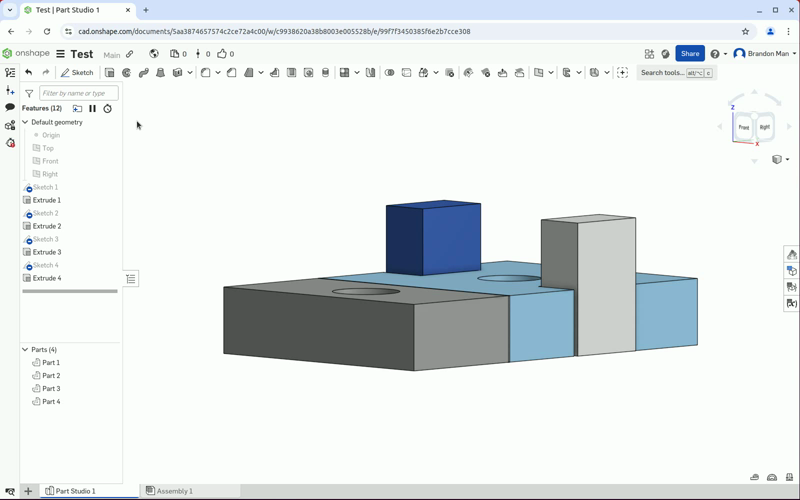
key(down, 3)
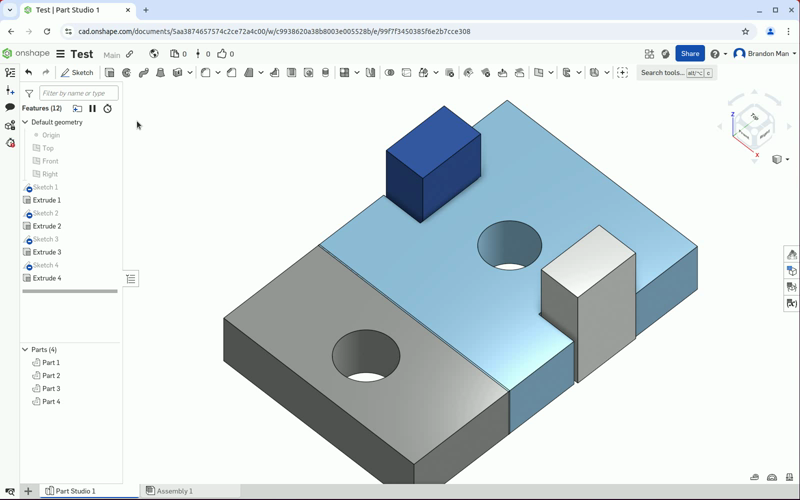
mouse_move(73, 189)
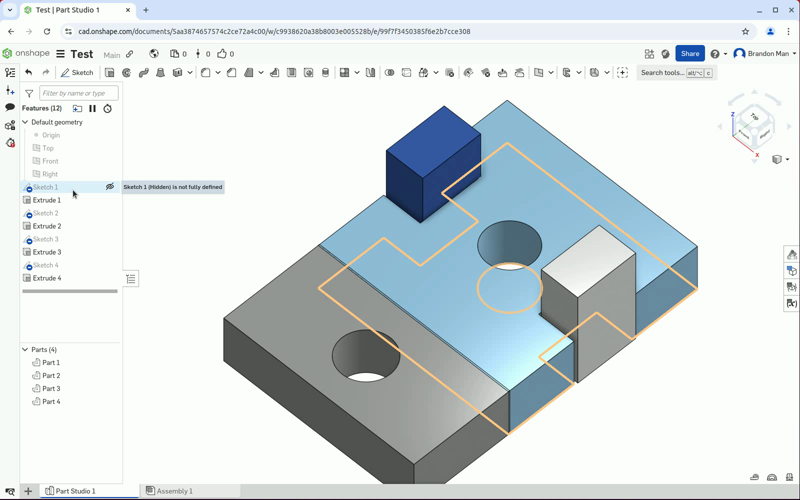
click(73, 189)